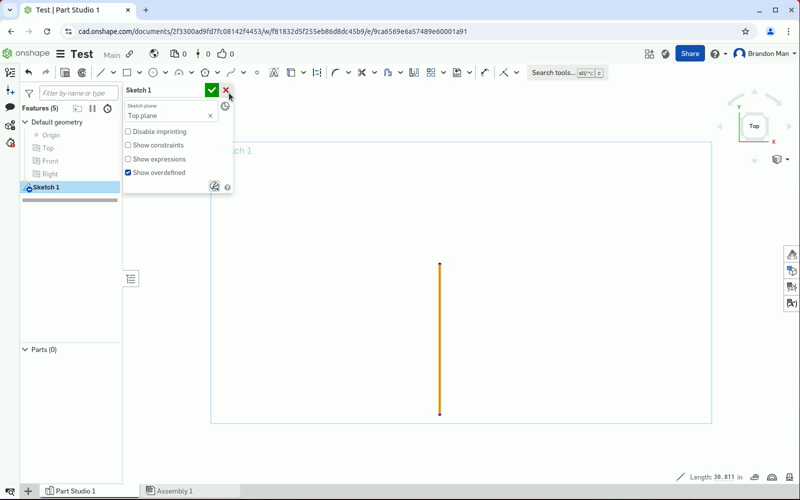
key(shift+h)
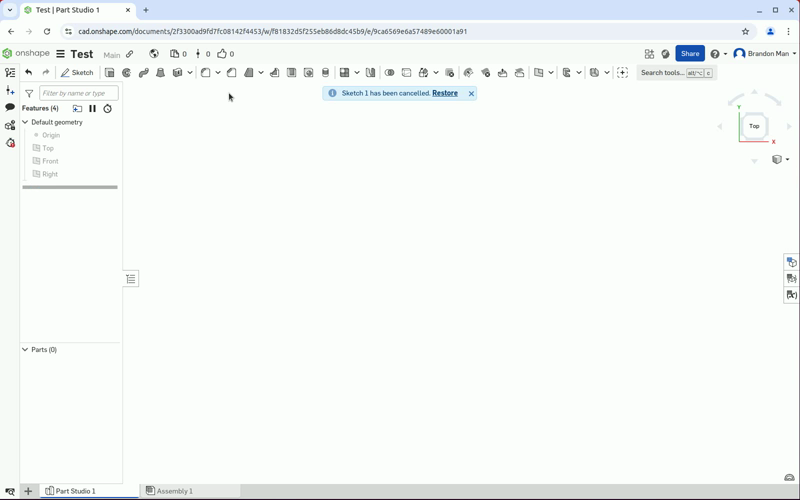
mouse_move(73, 352)
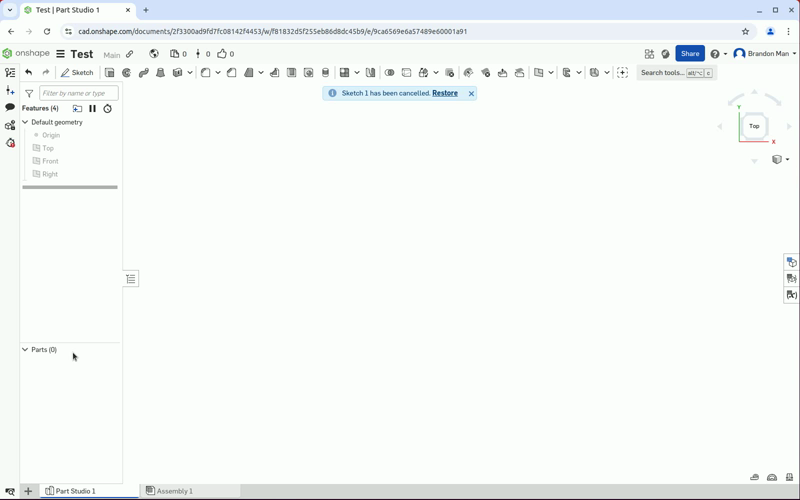
key(y)
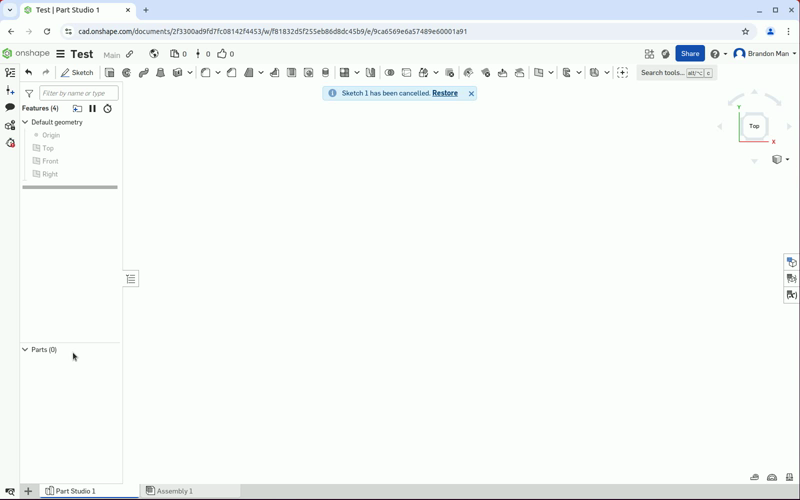
key(shift+p)
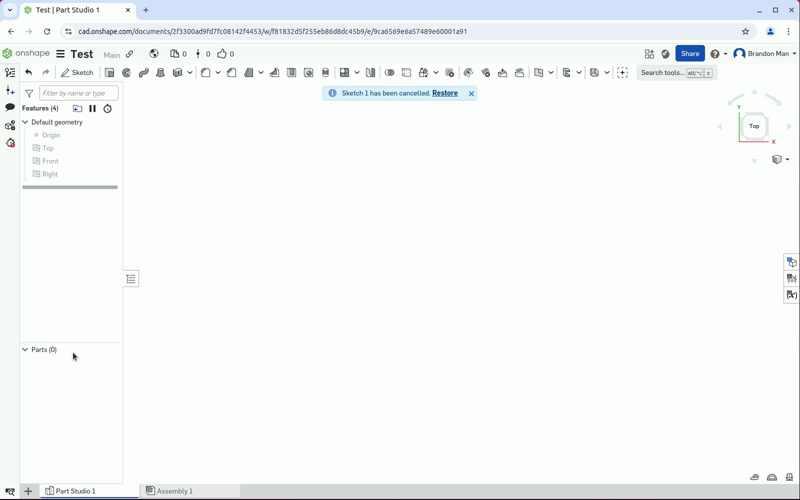
key(space)
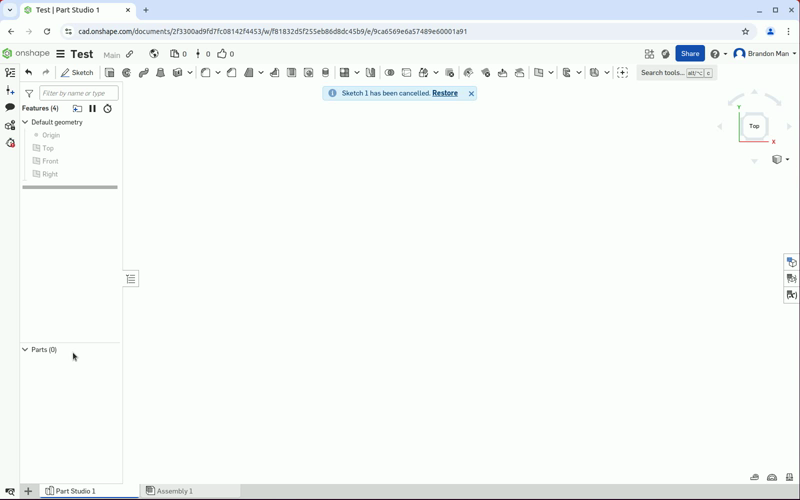
key_down(shift)
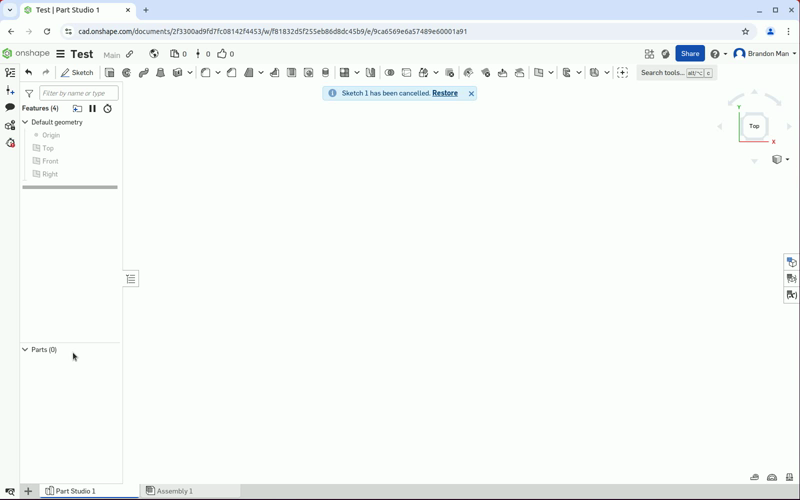
key(up)
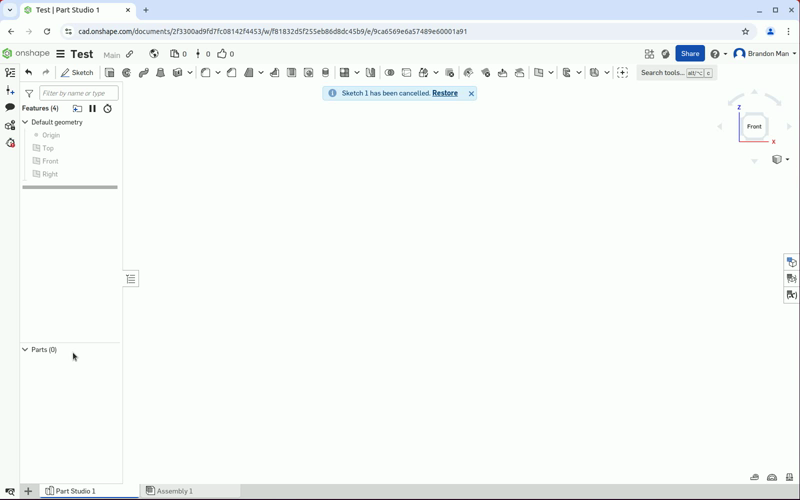
key_up(shift)
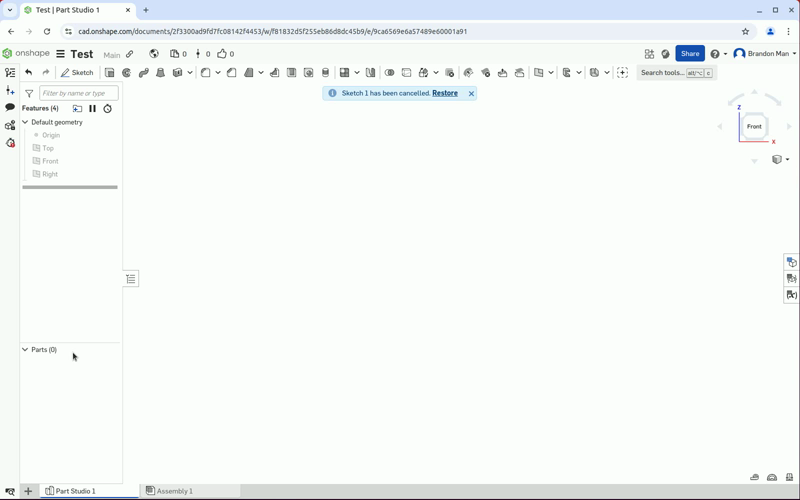
mouse_move(73, 352)
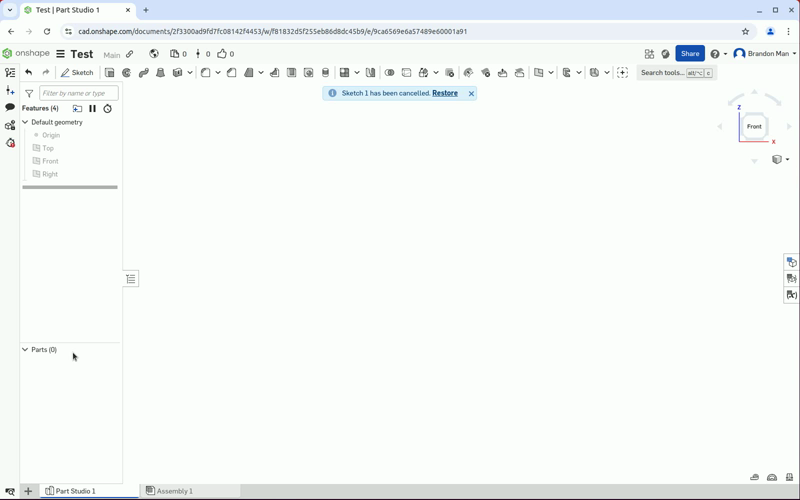
key(shift+y)
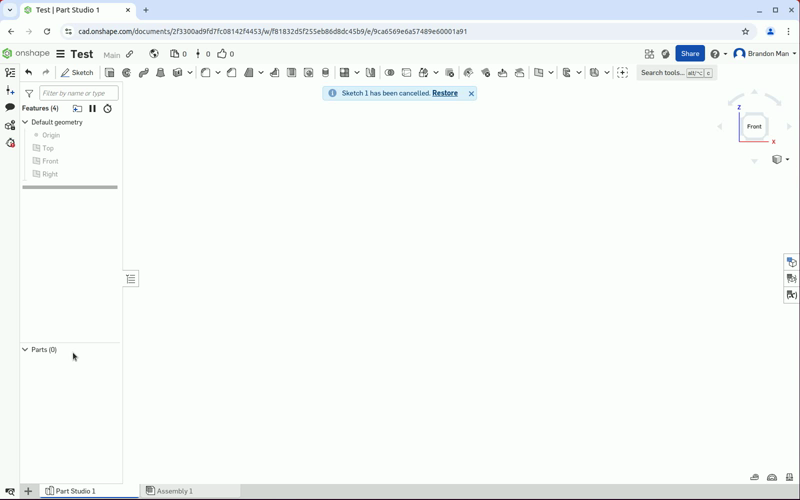
key(shift+s)
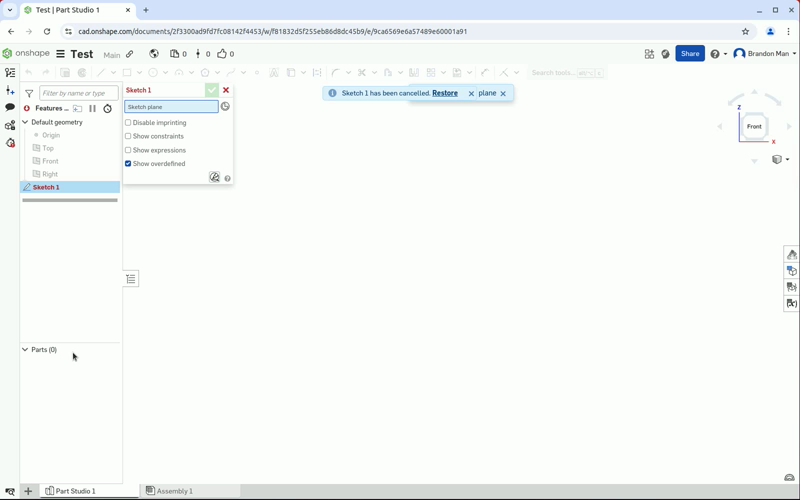
mouse_move(73, 163)
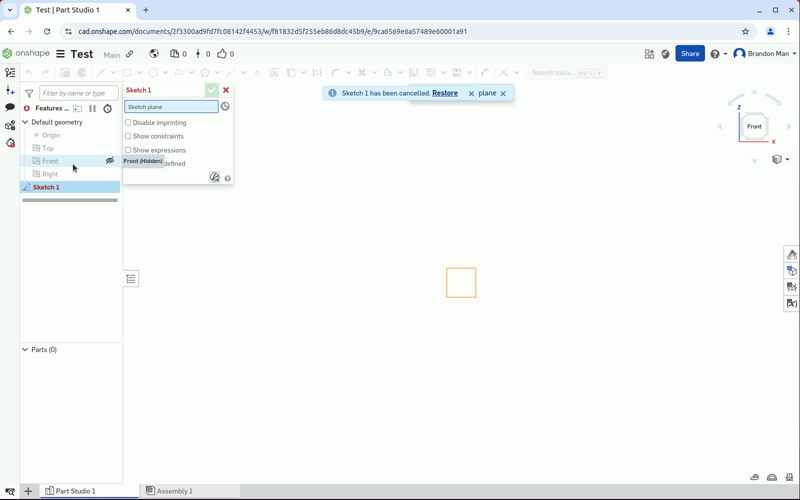
click(73, 163)
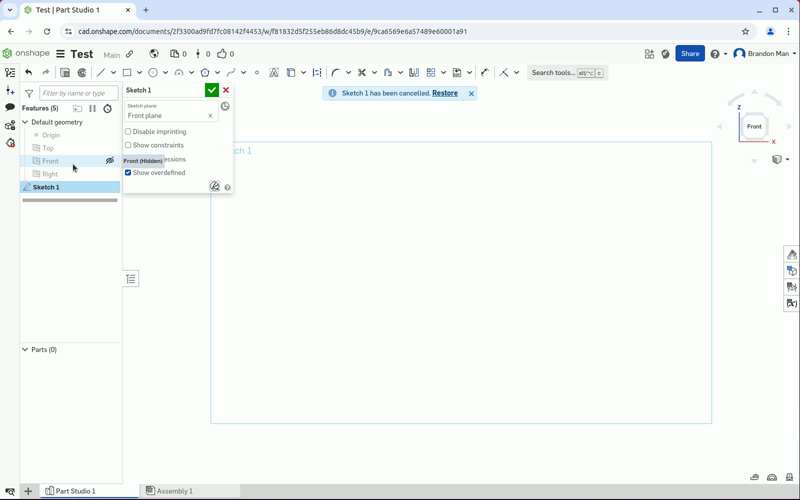
mouse_move(73, 352)
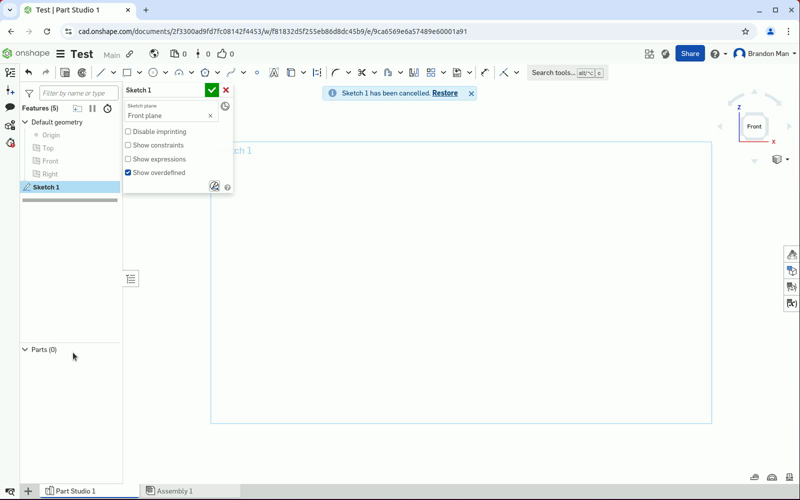
key(y)
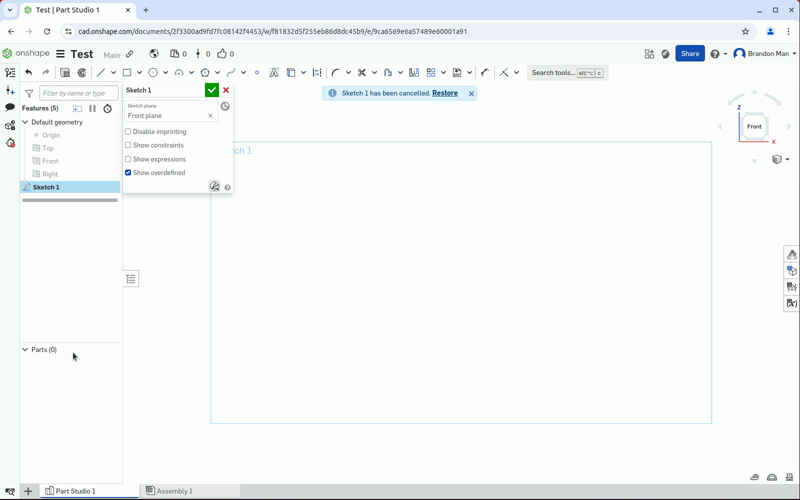
key(l)
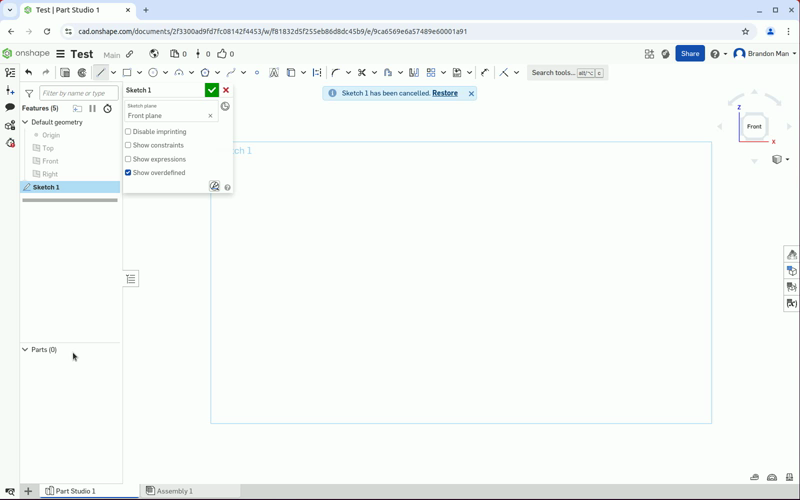
key_down(shift)
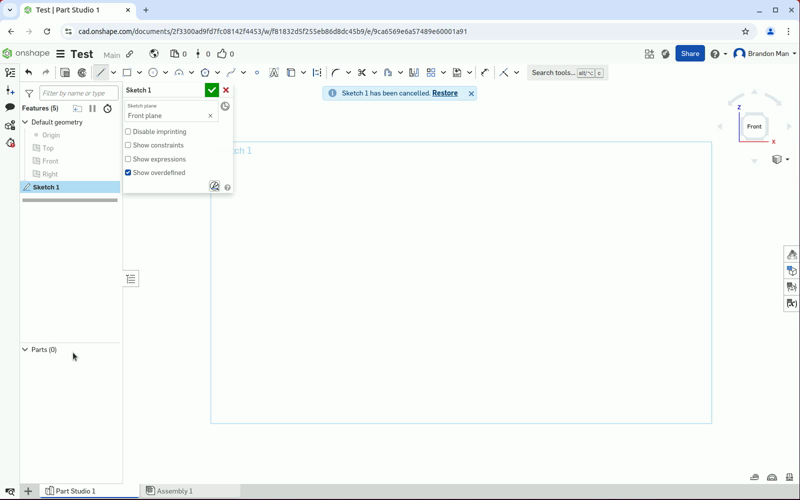
mouse_move(516, 245)
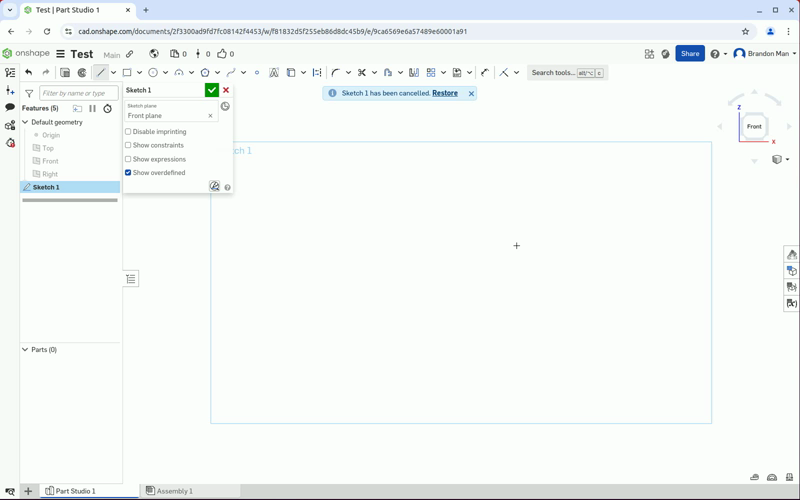
click(516, 245)
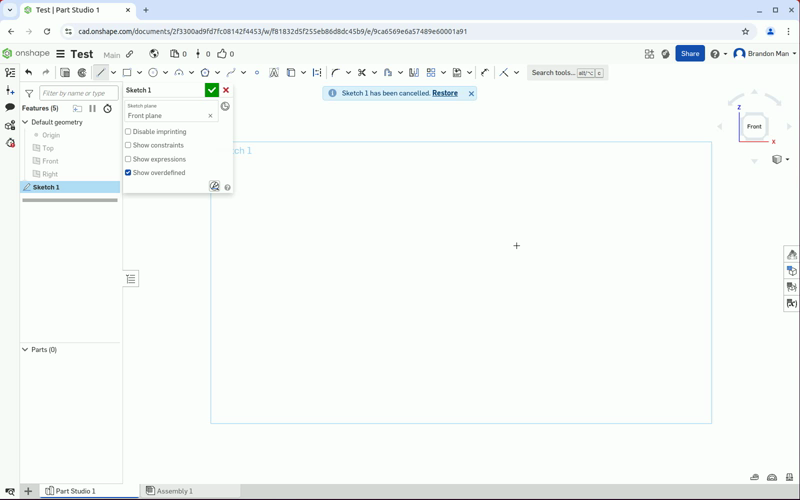
key_up(shift)
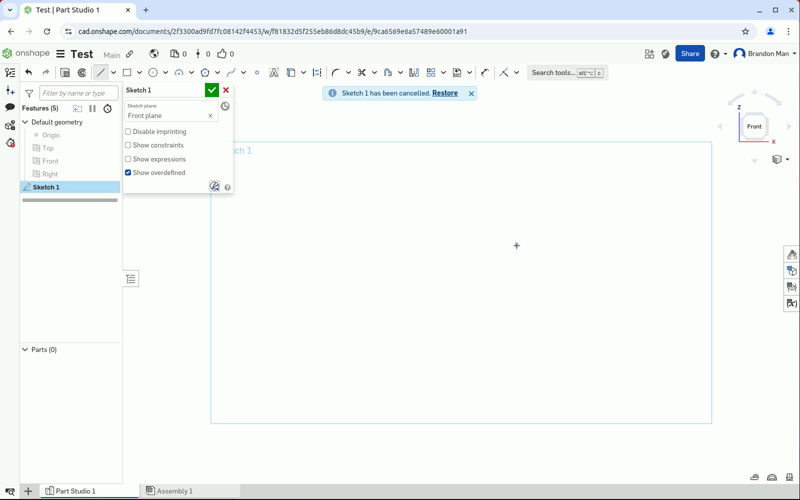
key_down(shift)
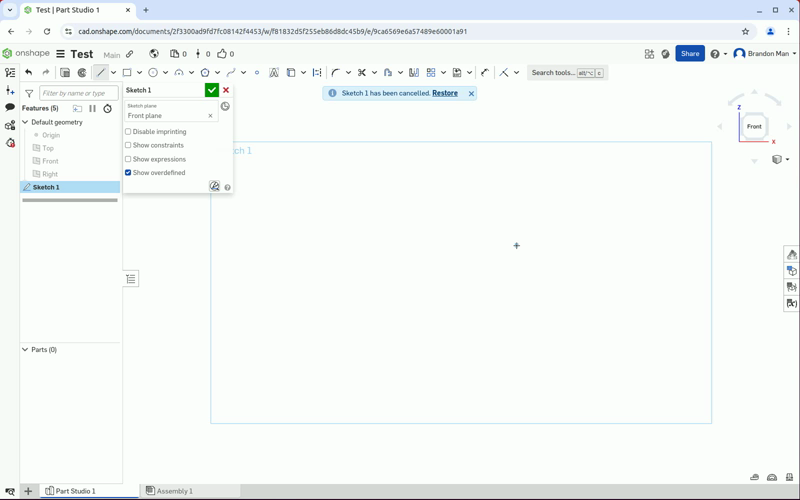
mouse_move(546, 245)
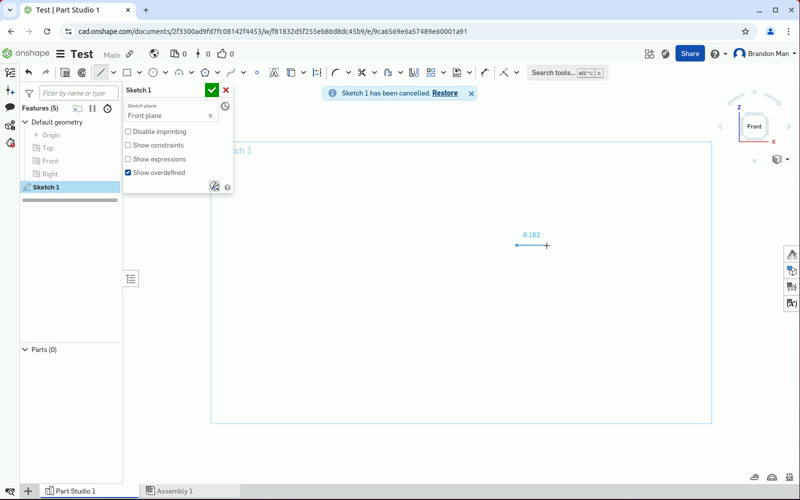
mouse_move(573, 245)
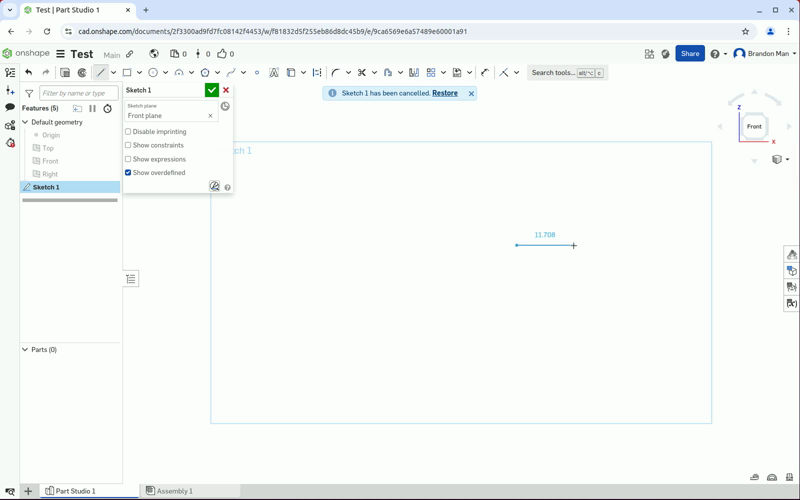
click(573, 245)
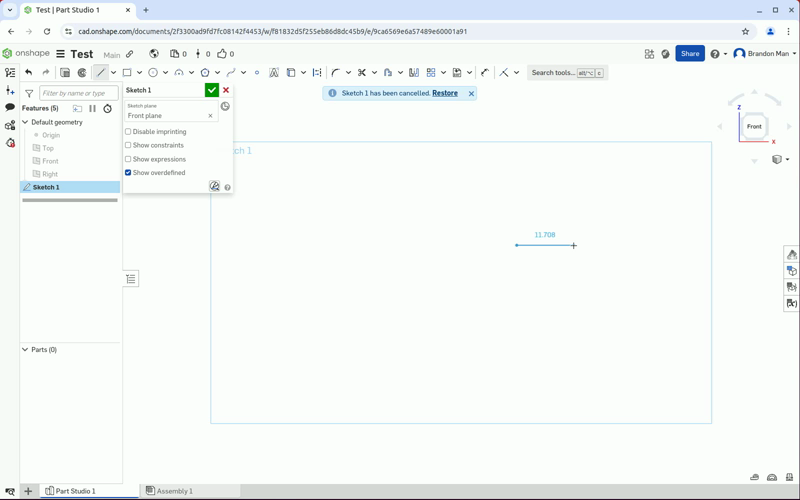
key_up(shift)
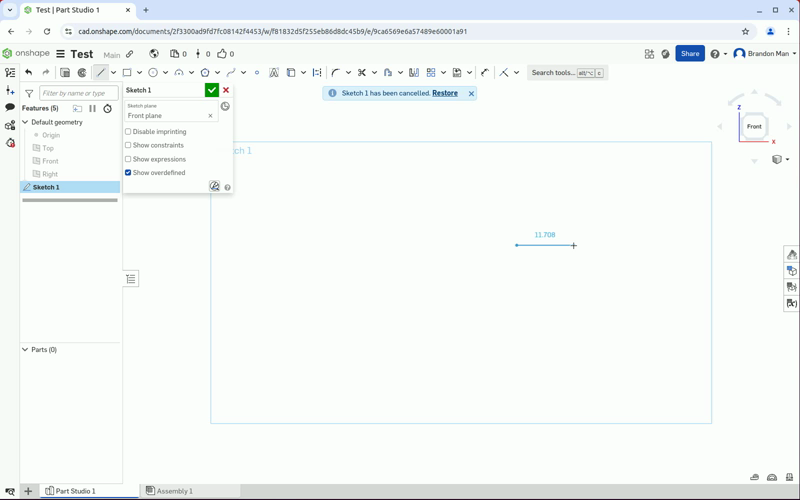
key_down(shift)
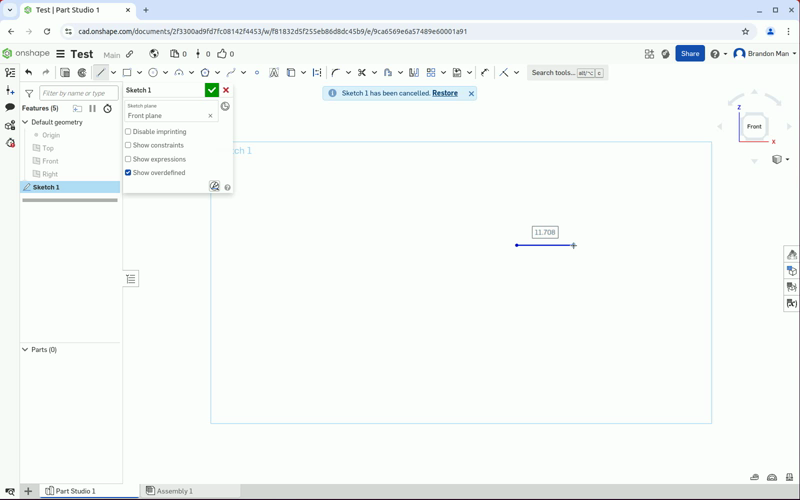
mouse_move(589, 245)
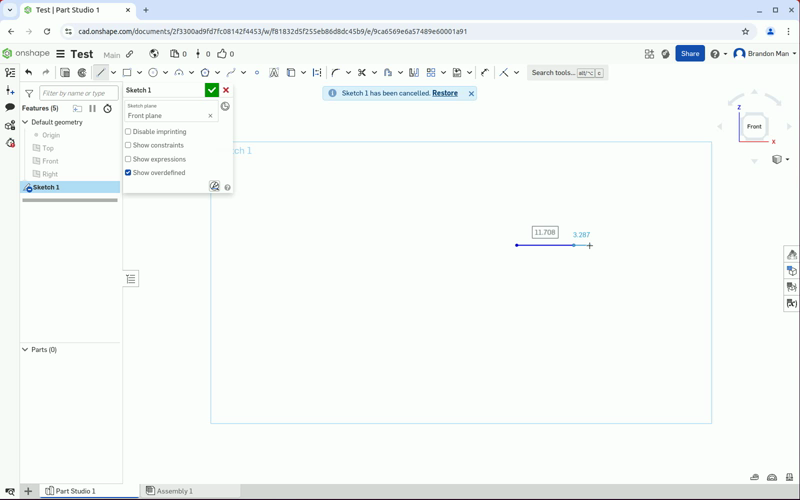
mouse_move(573, 207)
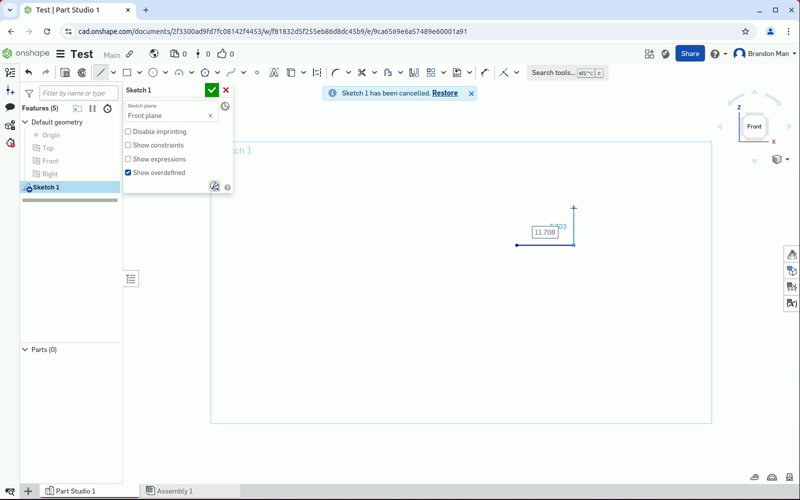
click(573, 207)
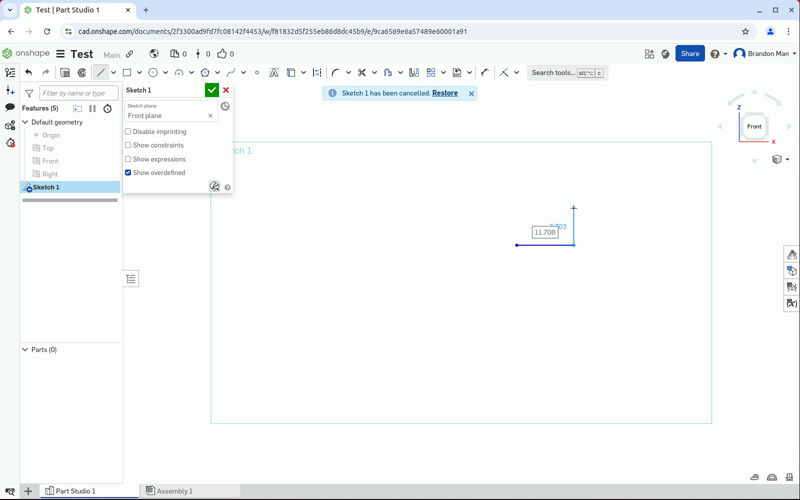
key_up(shift)
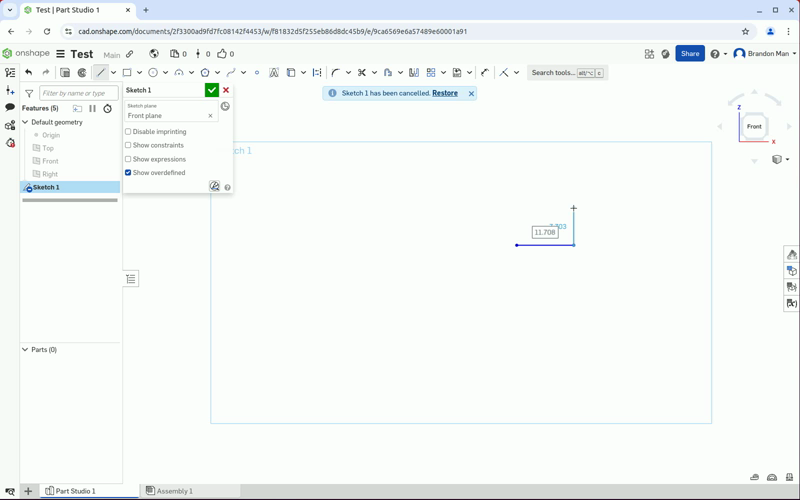
key_down(shift)
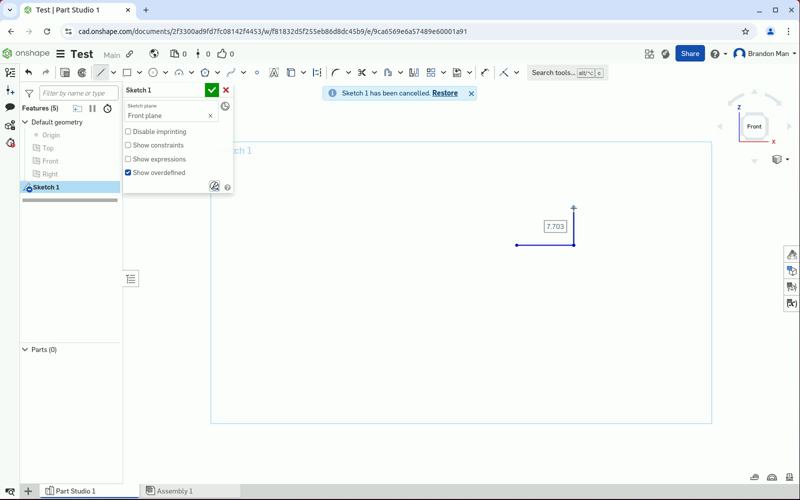
mouse_move(589, 207)
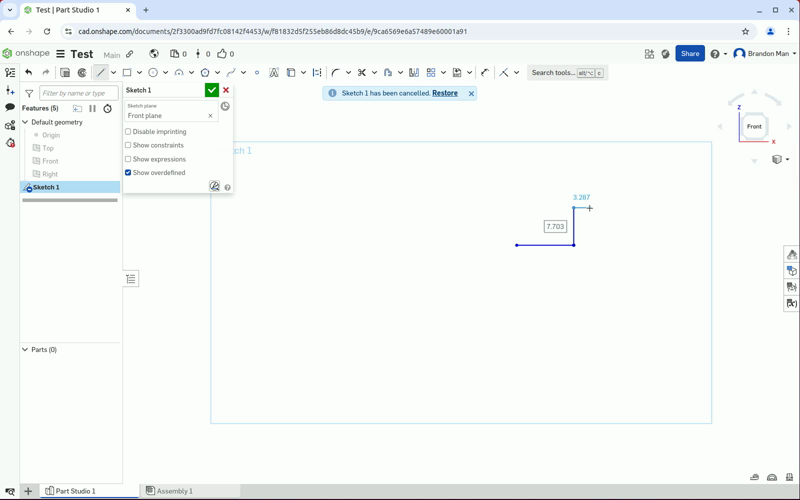
mouse_move(554, 207)
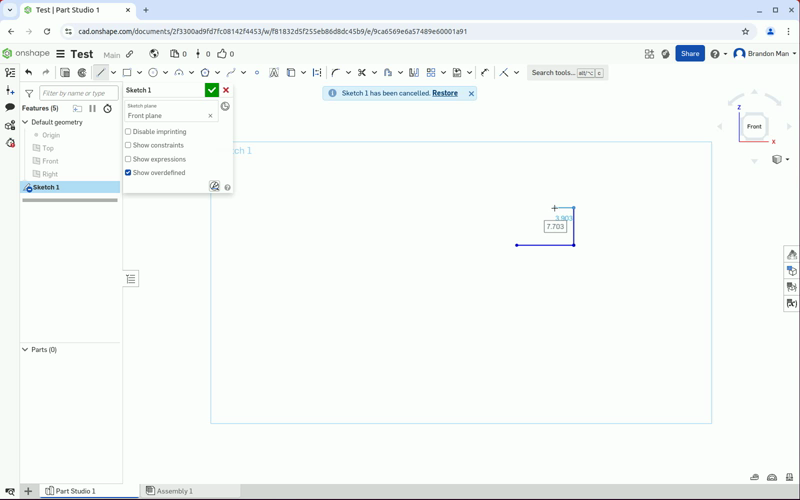
click(554, 207)
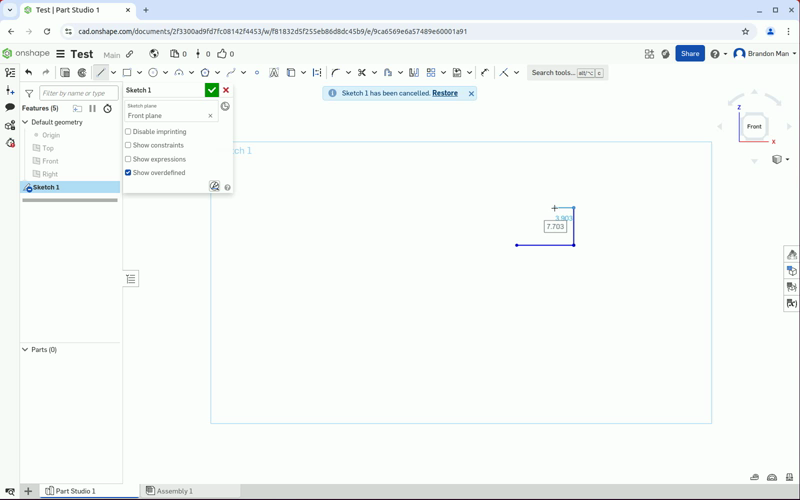
key_up(shift)
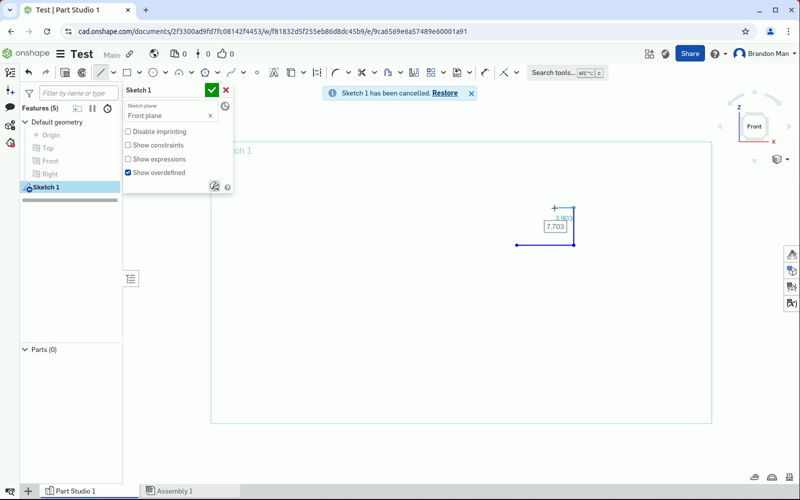
key(esc)
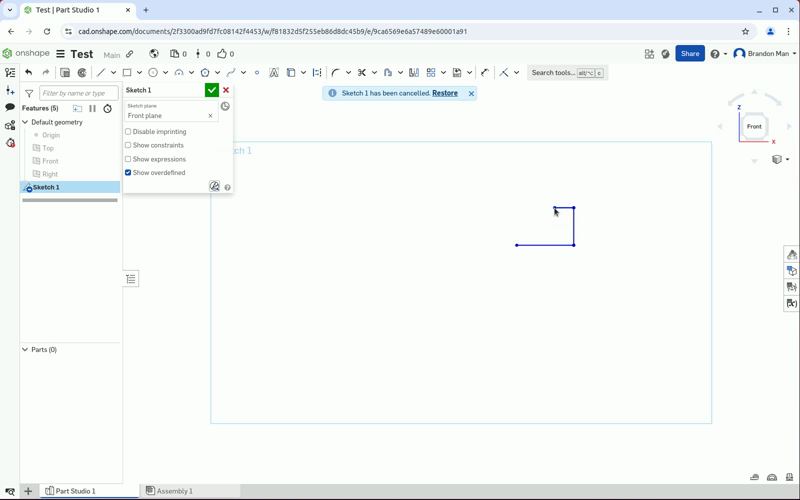
key(a)
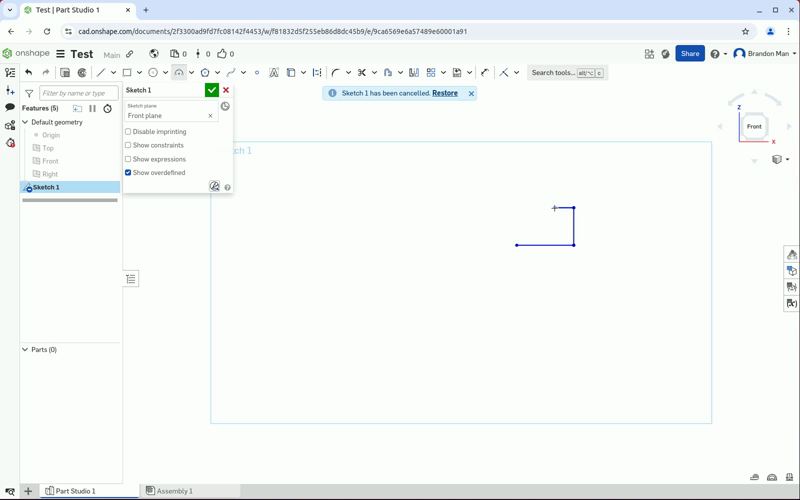
mouse_move(554, 207)
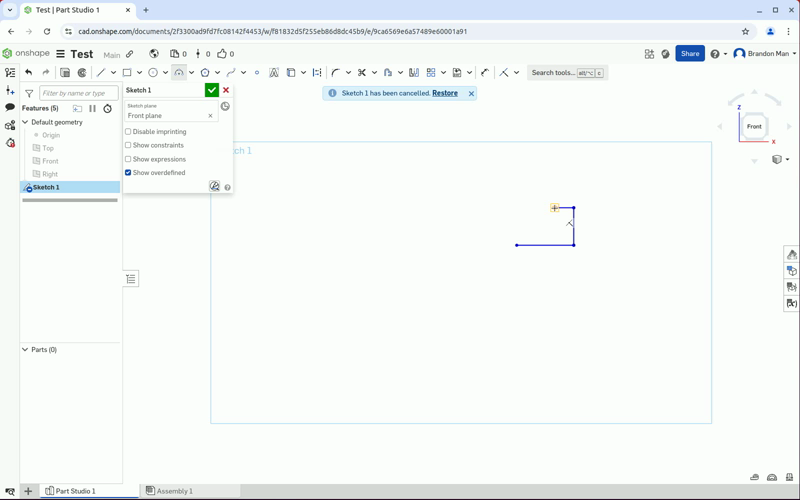
click(554, 207)
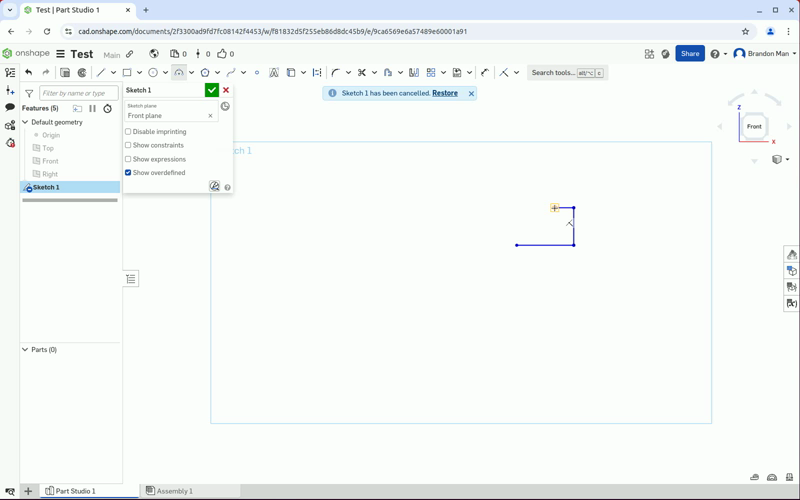
mouse_move(516, 245)
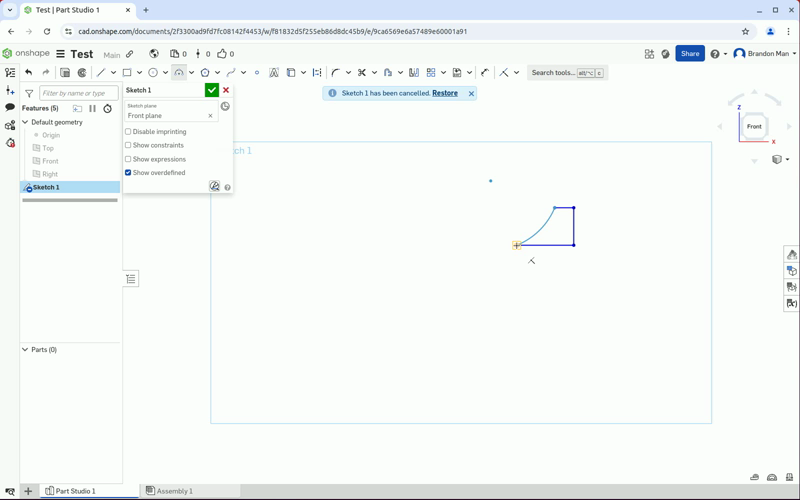
click(516, 245)
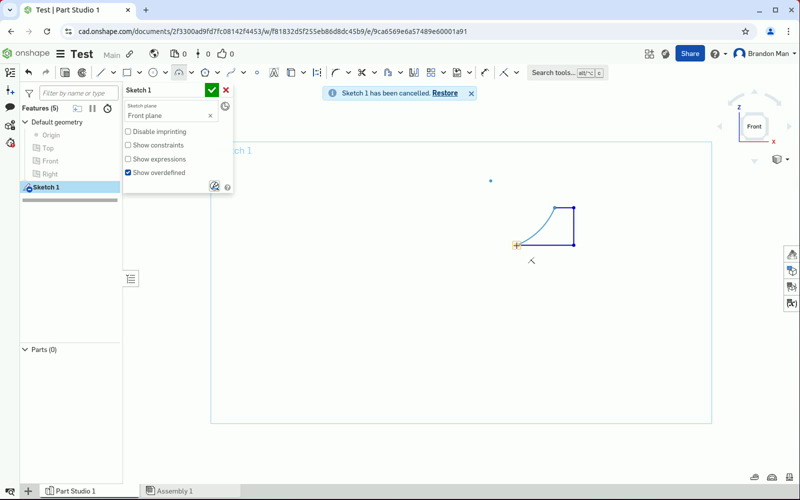
key_down(shift)
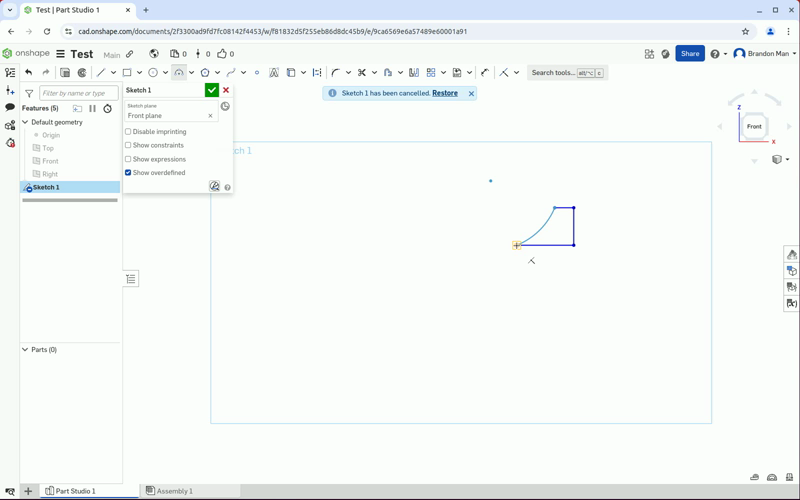
mouse_move(543, 234)
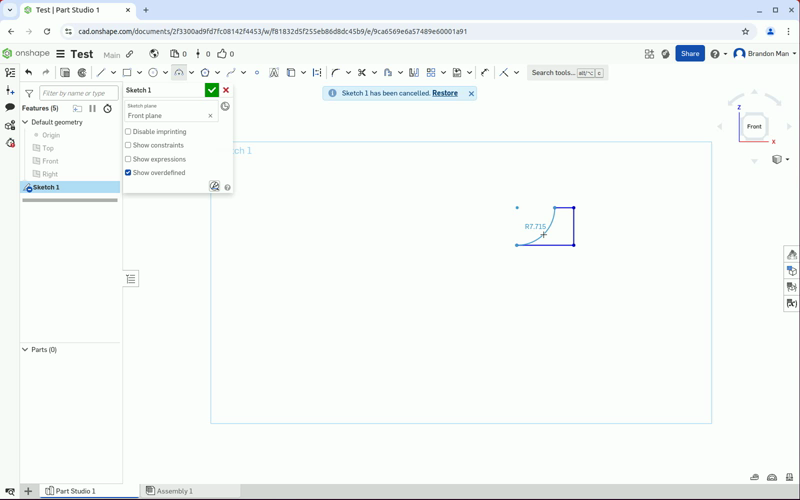
click(543, 234)
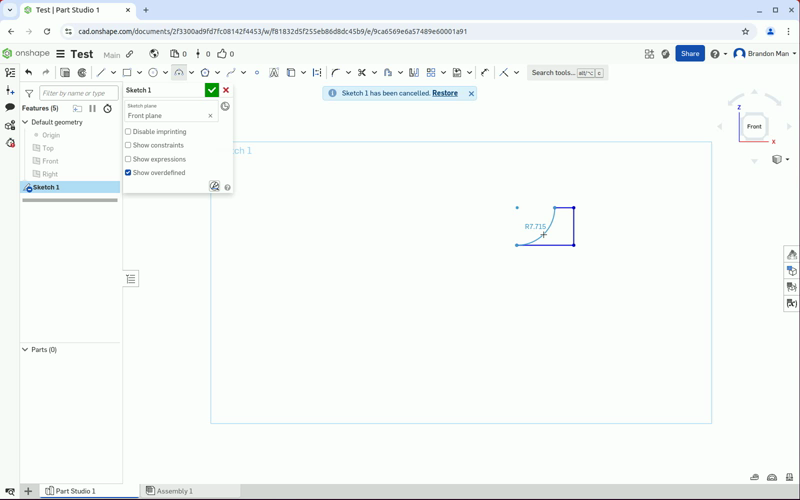
key_up(shift)
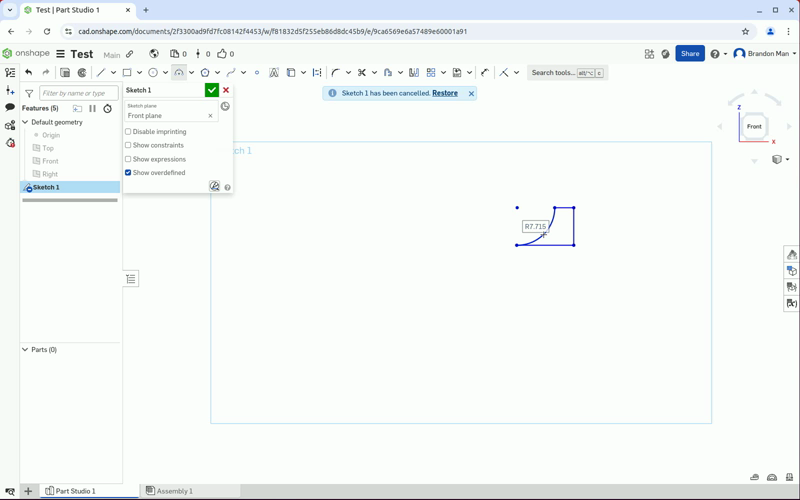
key(esc)
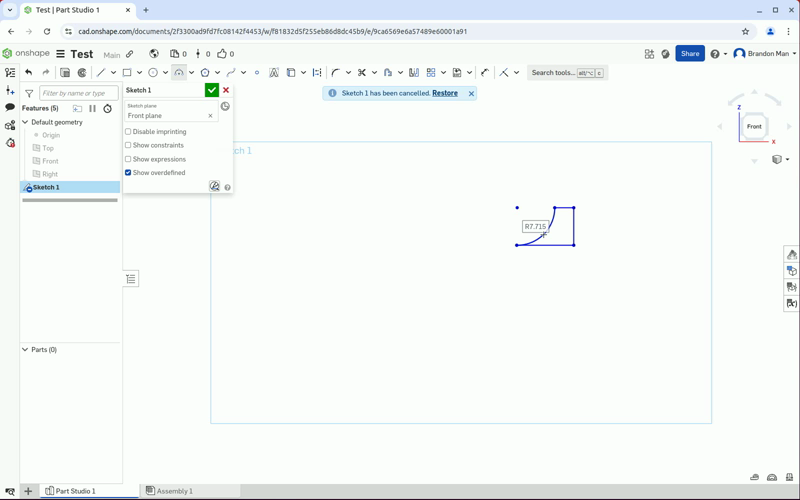
mouse_move(551, 230)
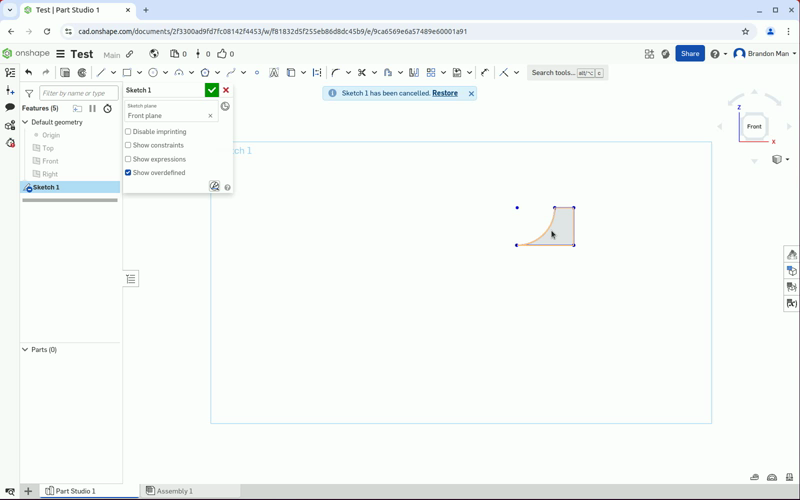
scroll(6)
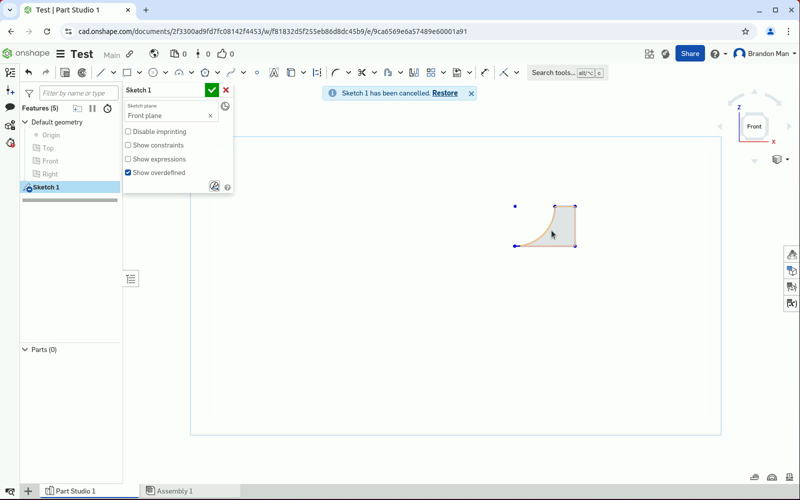
scroll(6)
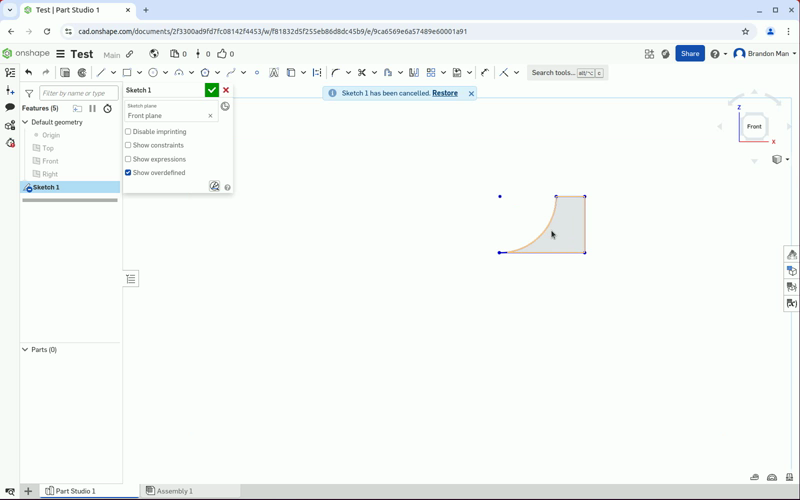
scroll(6)
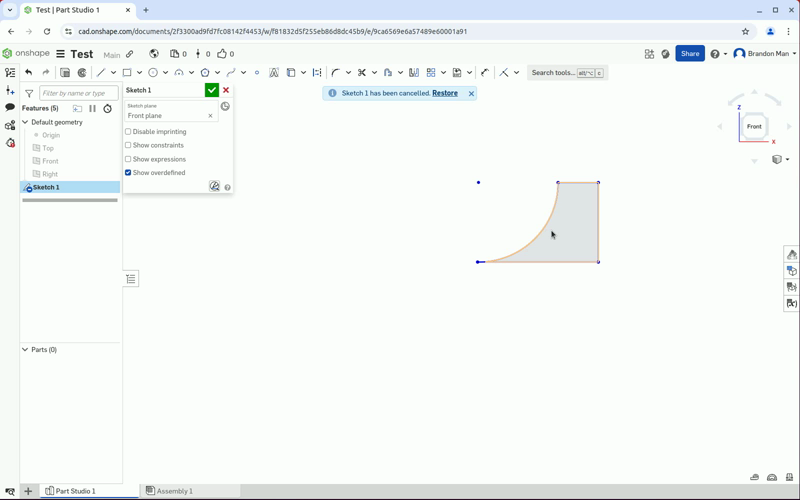
scroll(6)
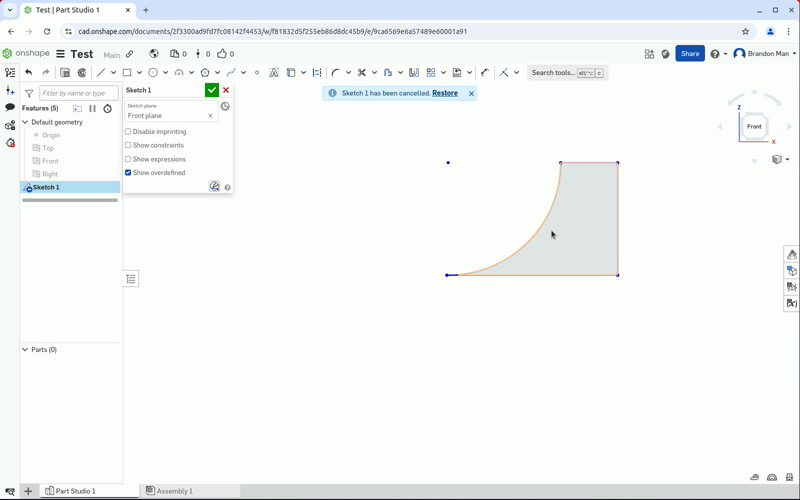
scroll(6)
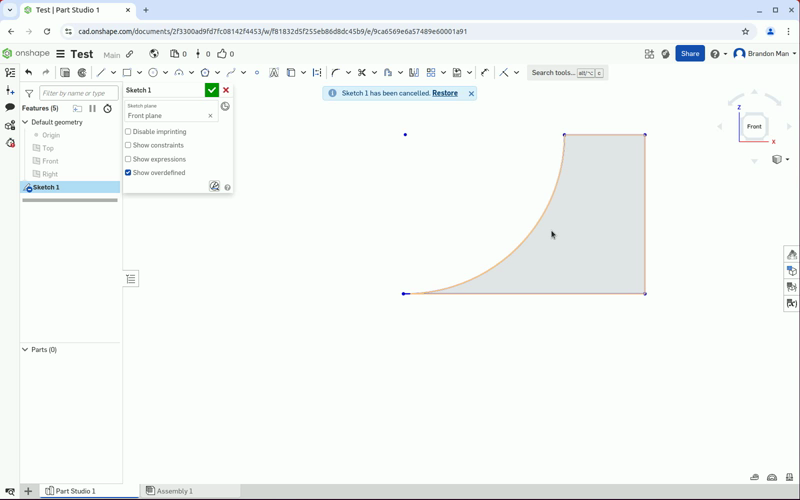
scroll(6)
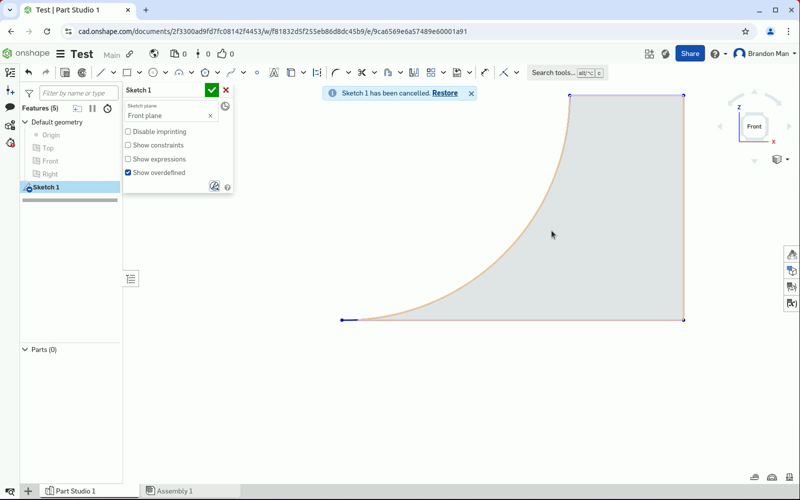
scroll(6)
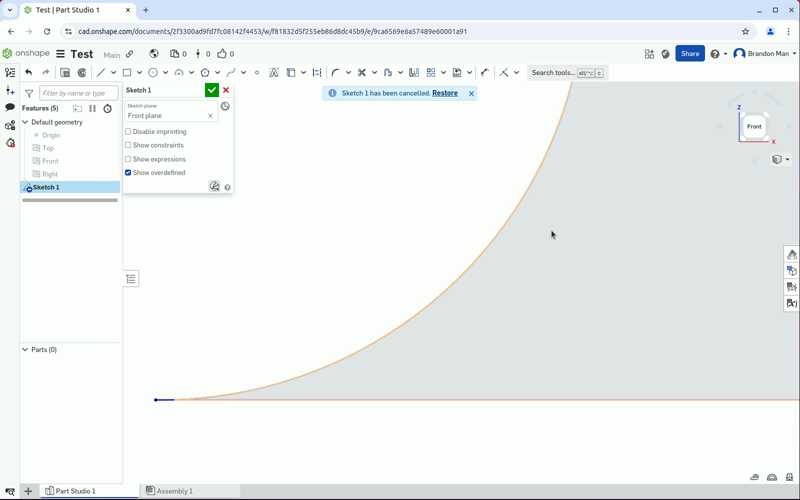
click(551, 230)
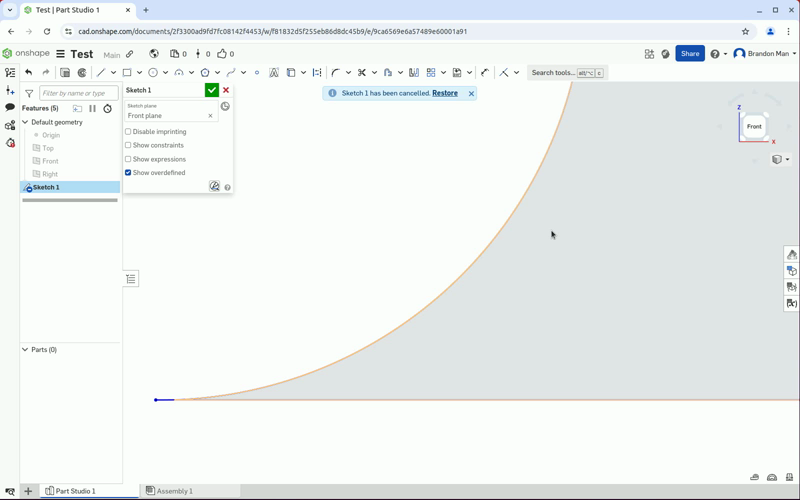
scroll(-6)
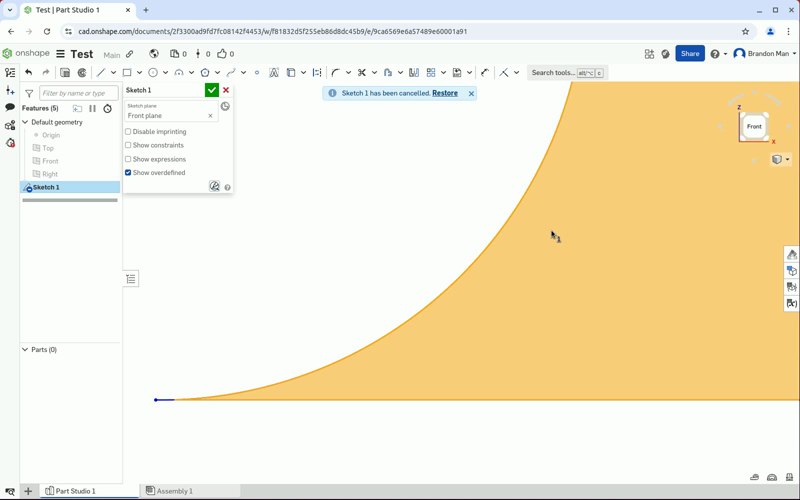
scroll(-6)
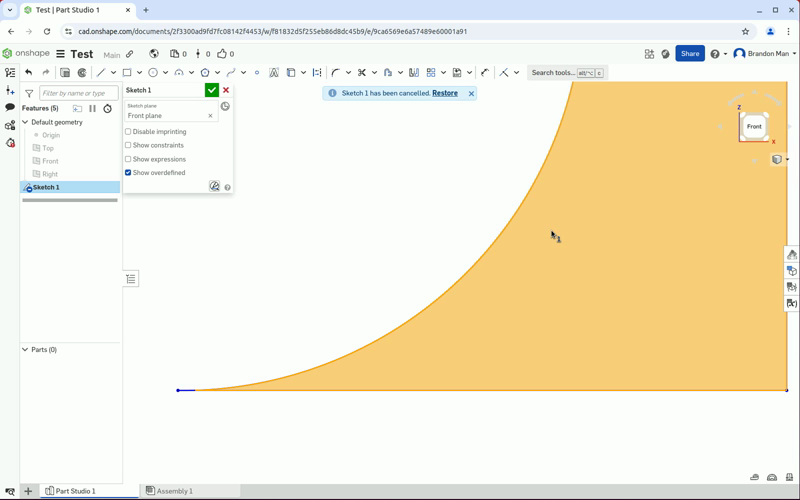
scroll(-6)
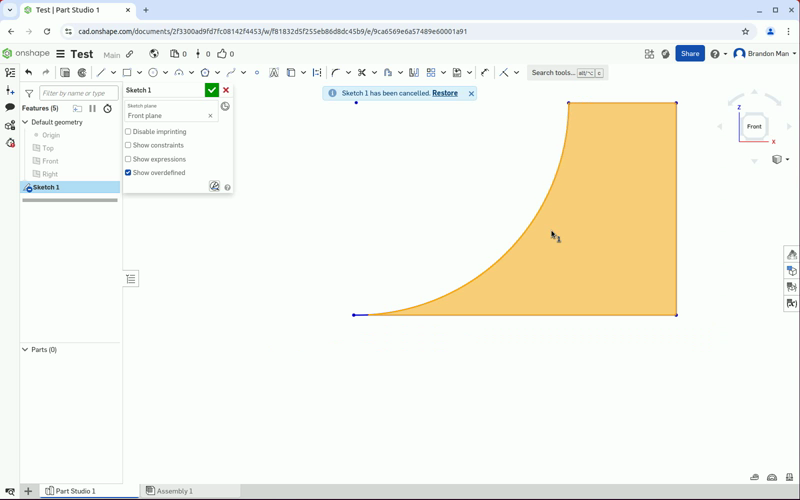
scroll(-6)
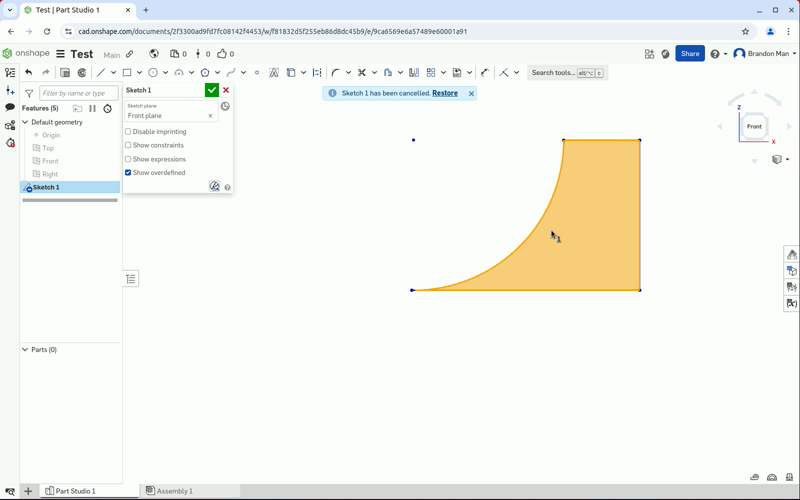
scroll(-6)
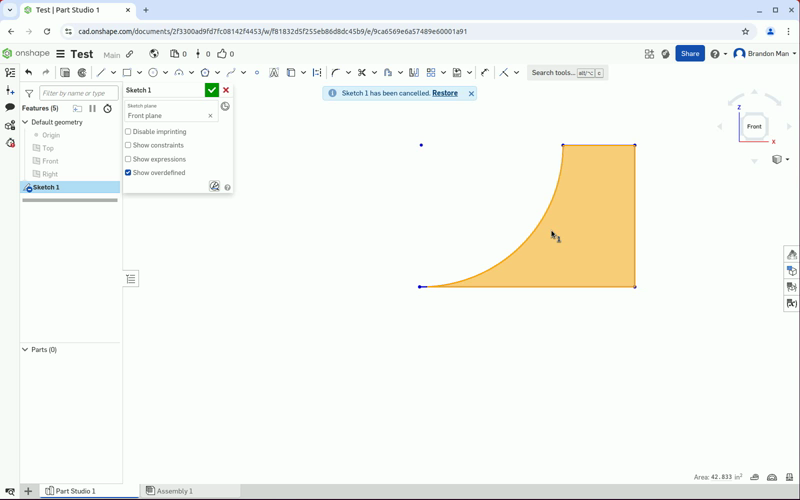
scroll(-6)
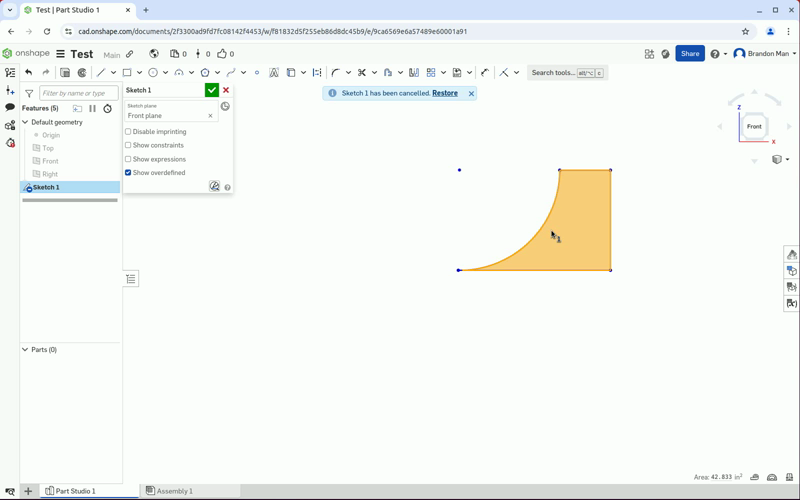
scroll(-6)
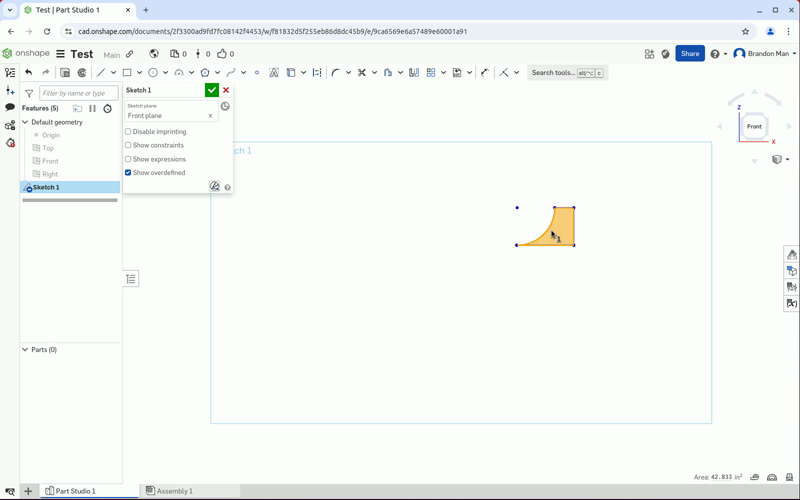
mouse_move(73, 352)
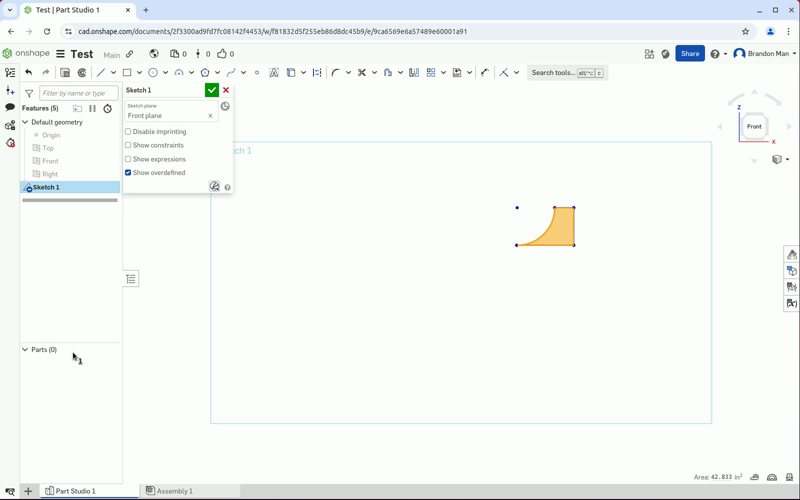
key(shift+y)
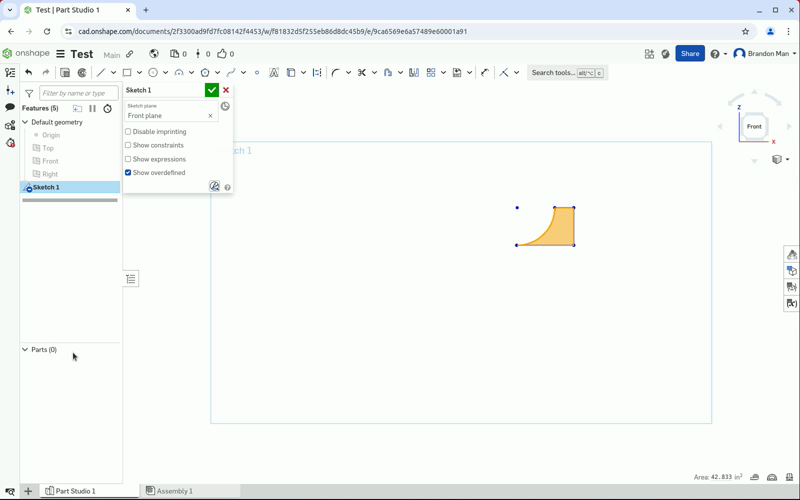
key(shift+e)
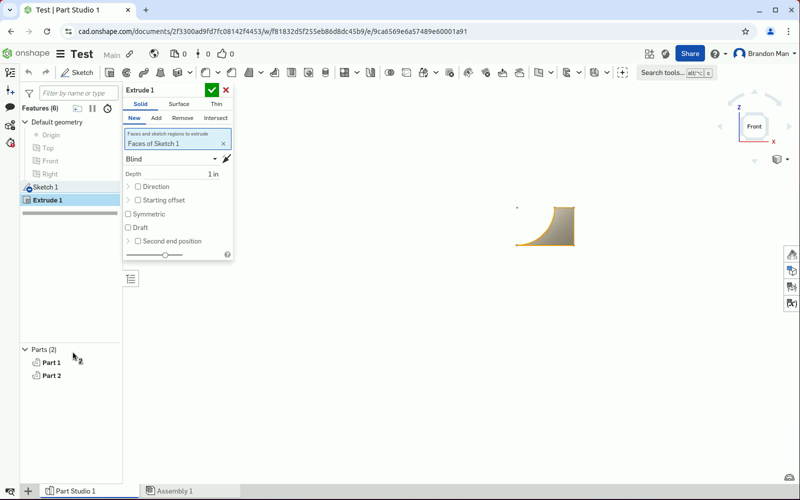
mouse_move(143, 106)
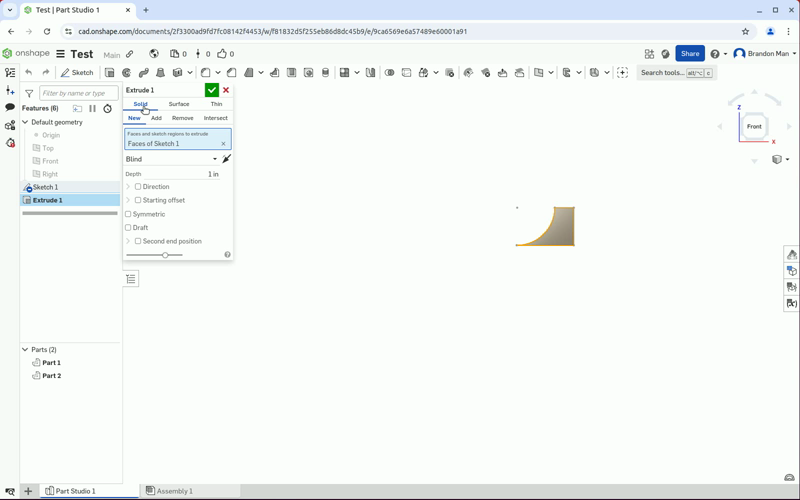
click(143, 106)
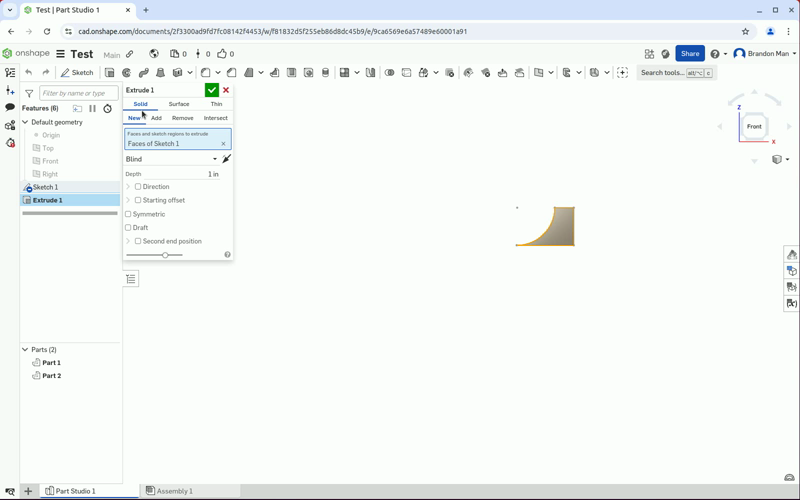
mouse_move(137, 120)
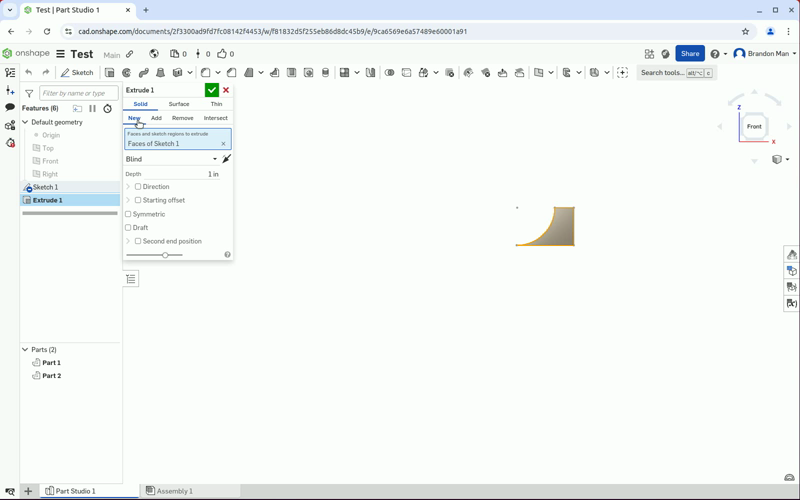
click(137, 120)
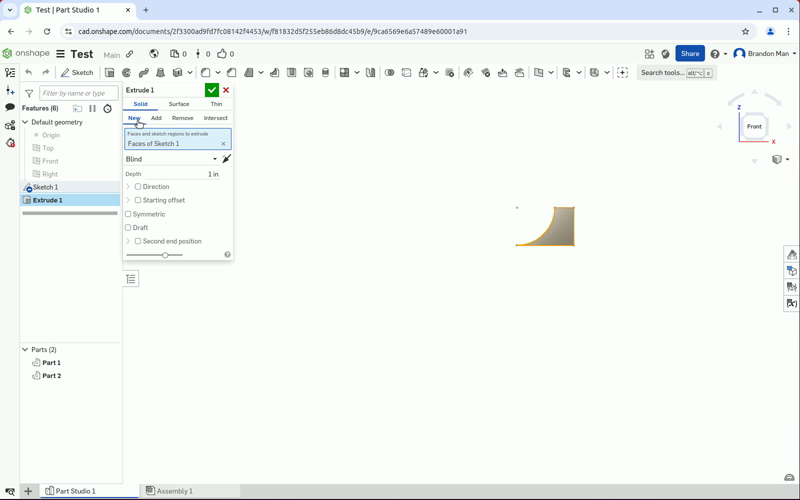
key(tab, 4)
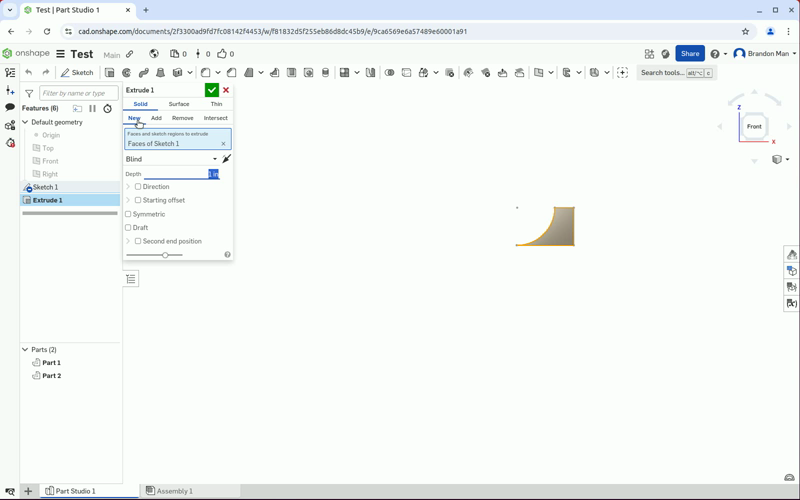
text(15.405)
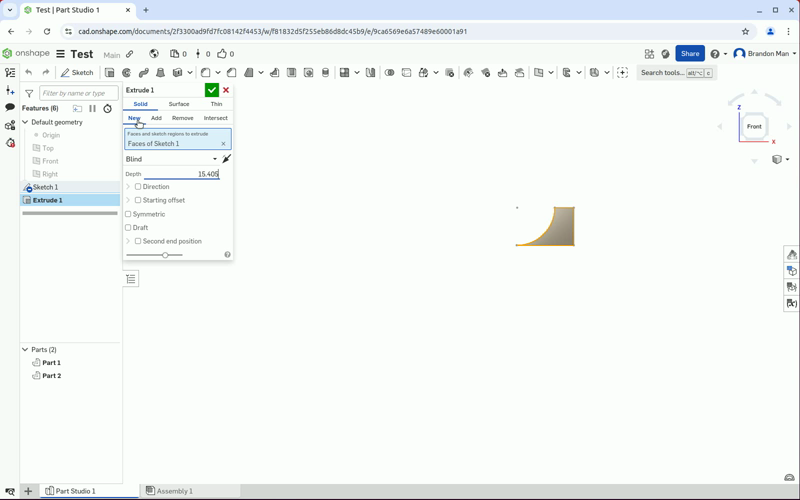
key(enter)
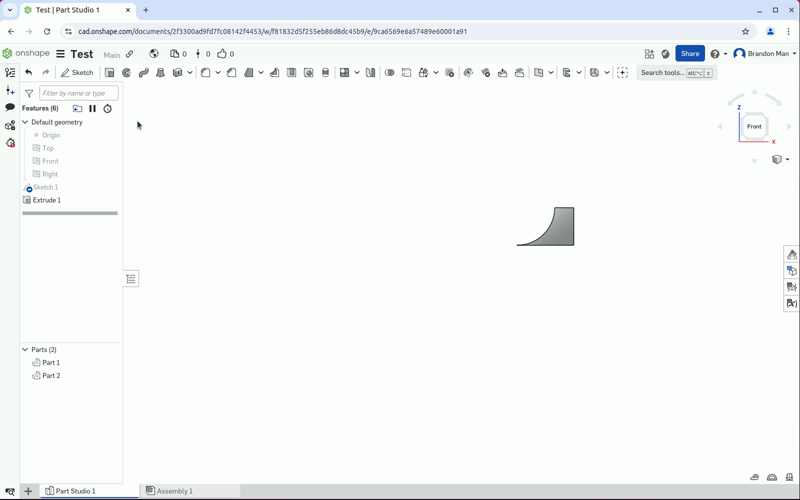
key(shift+h)
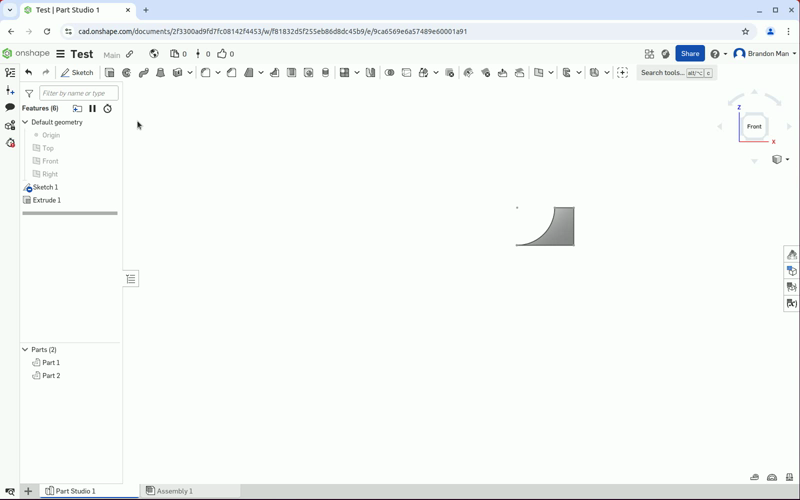
key(shift+h)
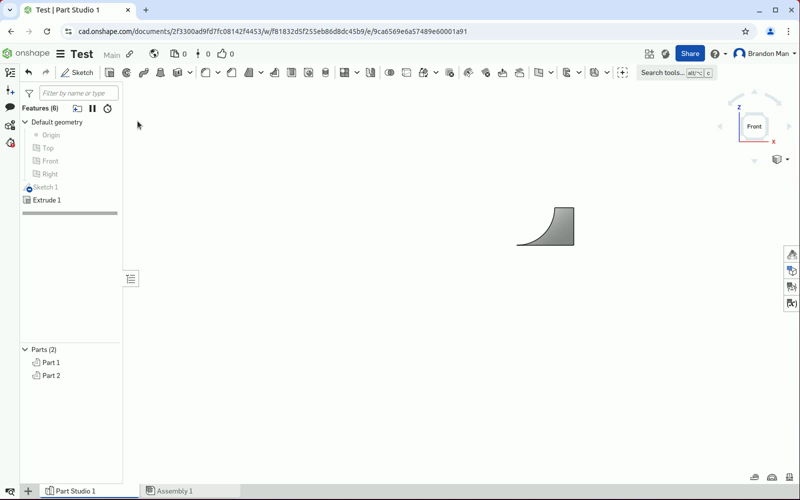
mouse_move(73, 189)
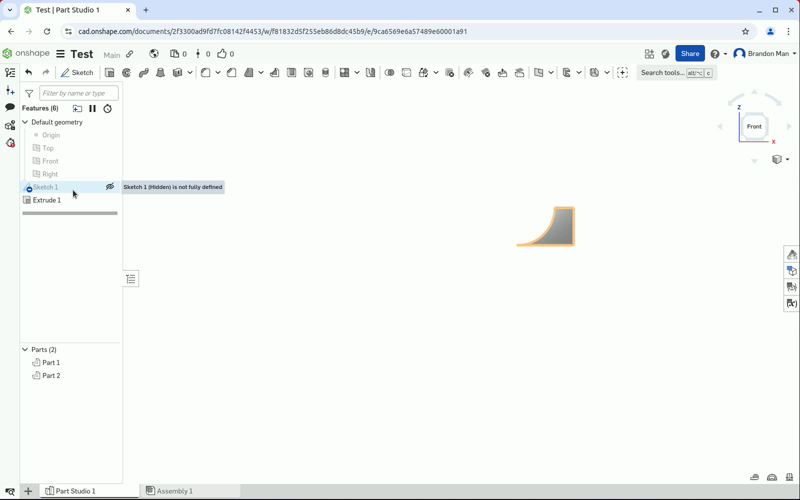
click(73, 189)
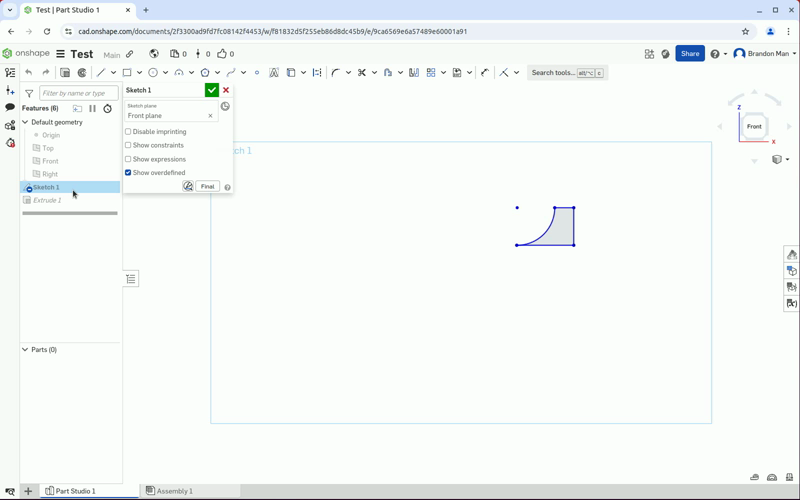
mouse_move(229, 92)
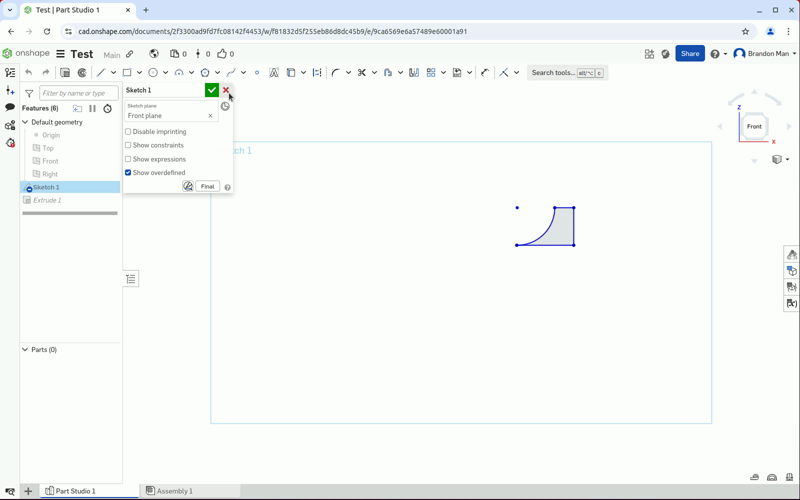
click(229, 92)
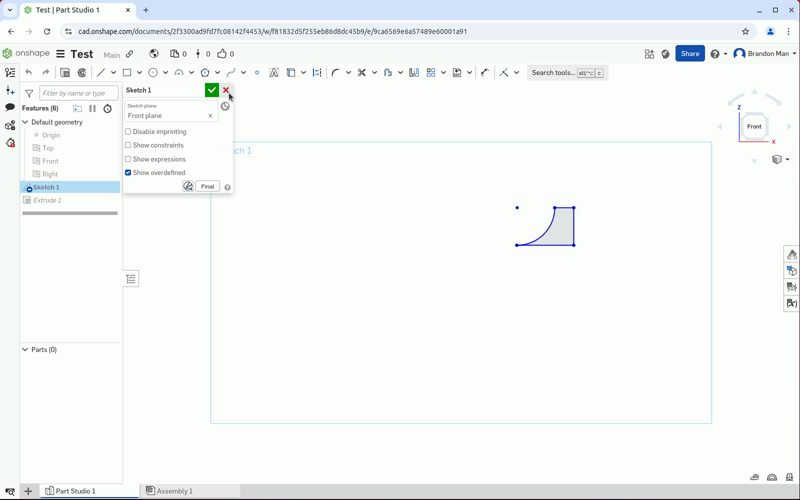
key(shift+s)
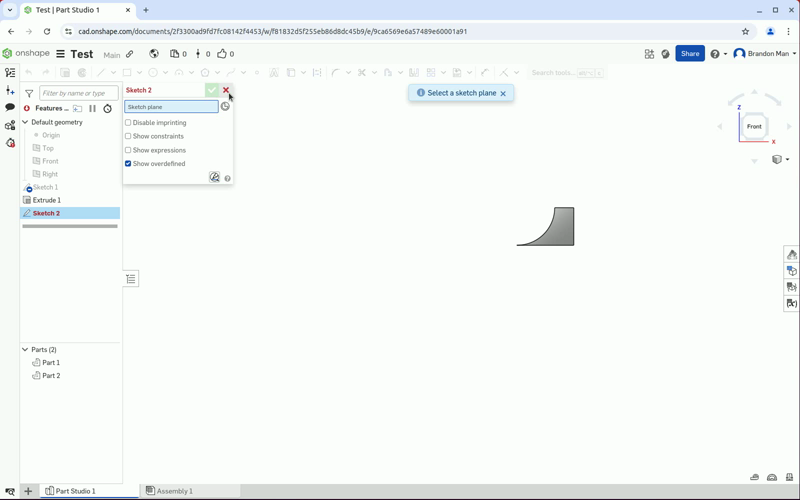
mouse_move(73, 163)
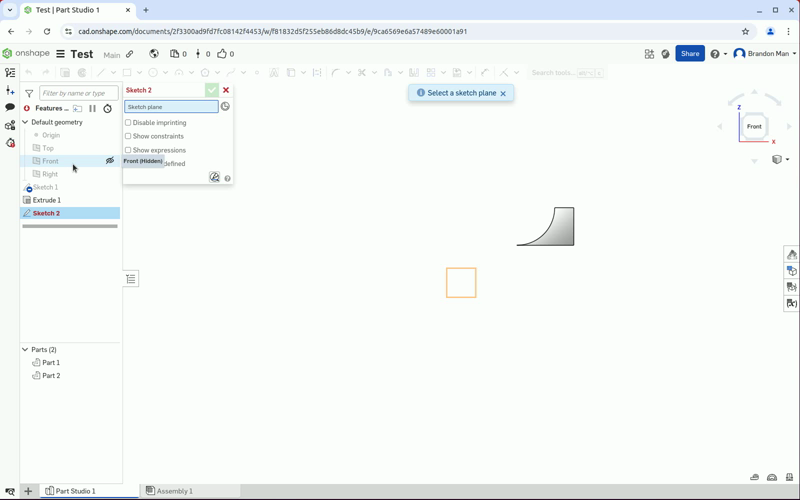
click(73, 163)
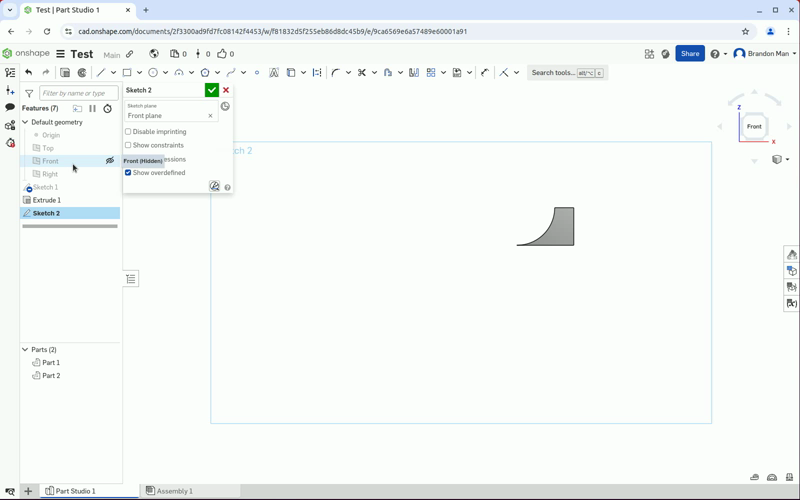
mouse_move(73, 352)
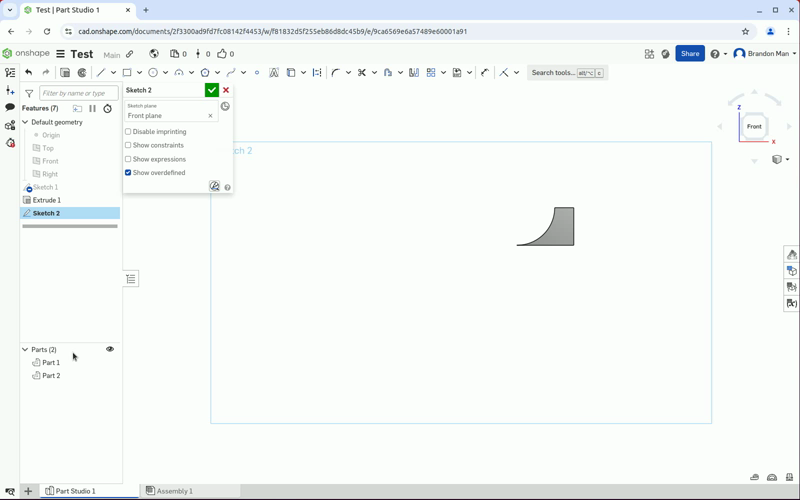
key(y)
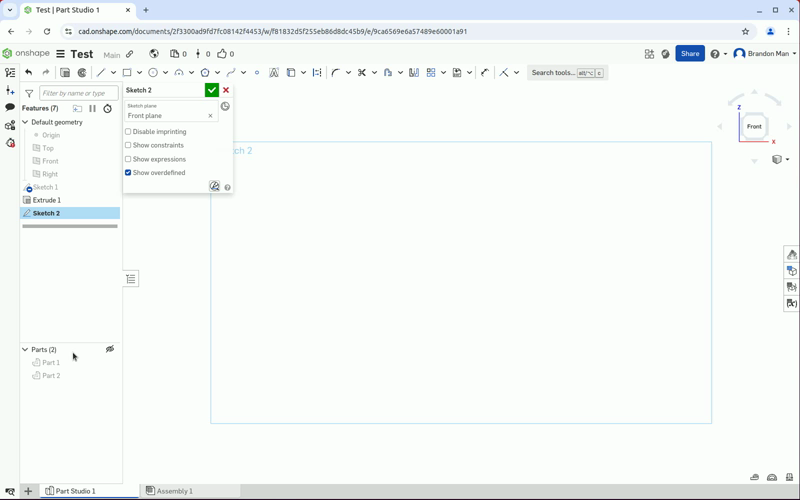
key(l)
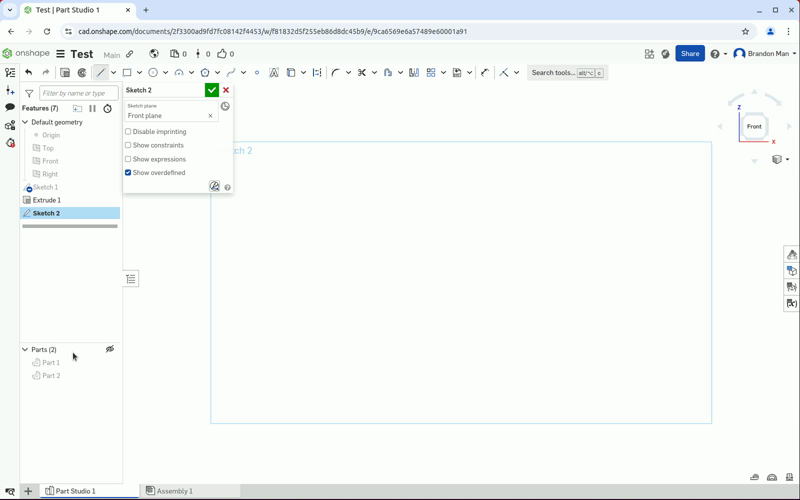
key_down(shift)
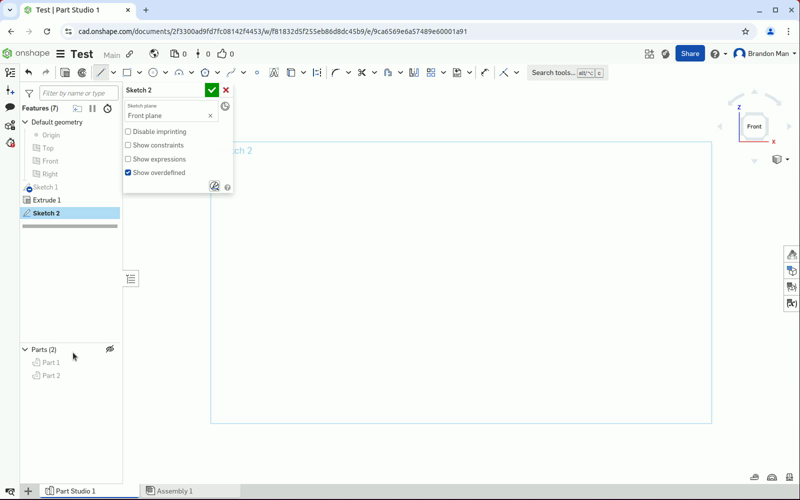
mouse_move(460, 245)
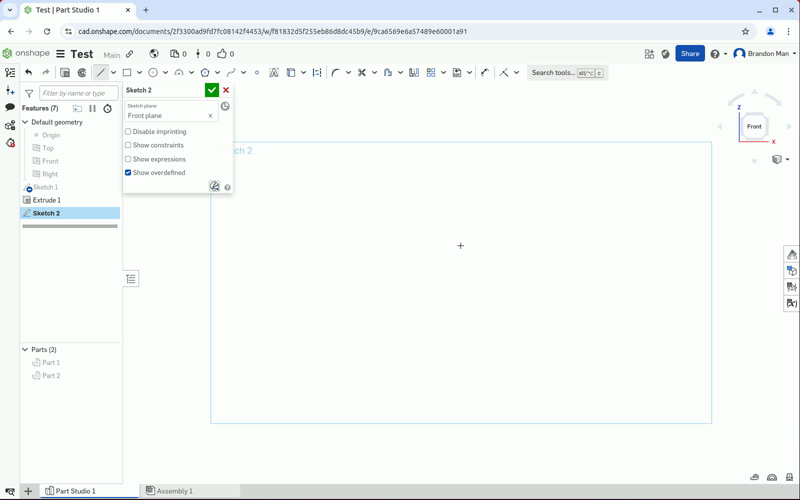
click(460, 245)
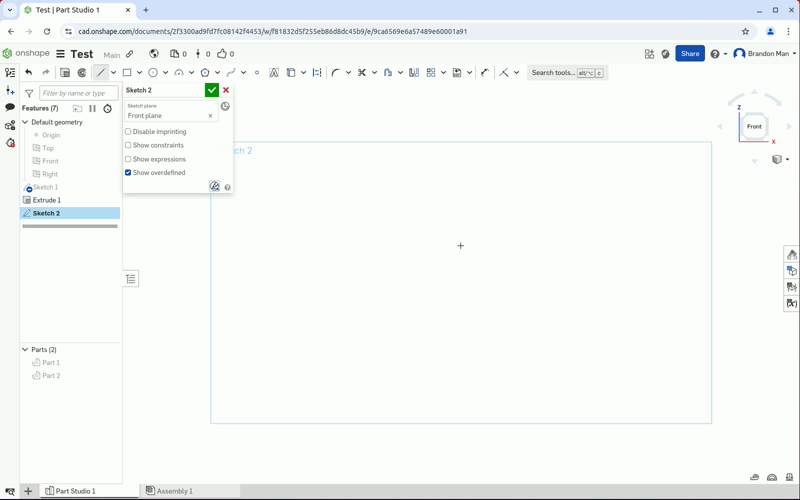
key_up(shift)
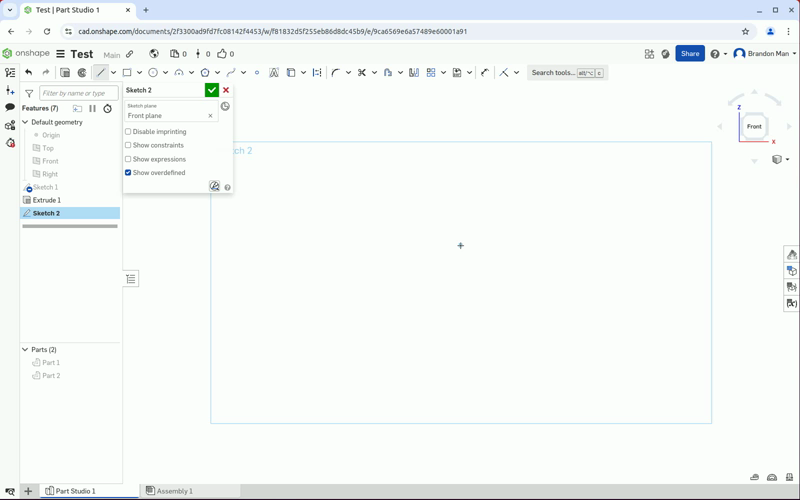
key_down(shift)
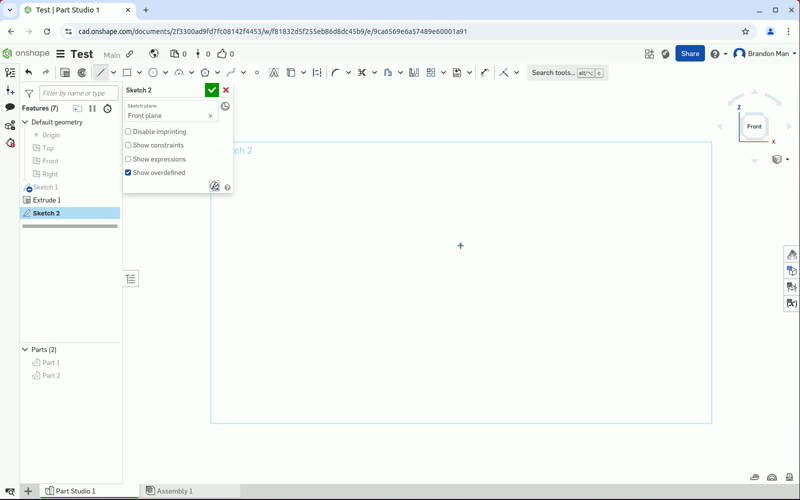
mouse_move(490, 245)
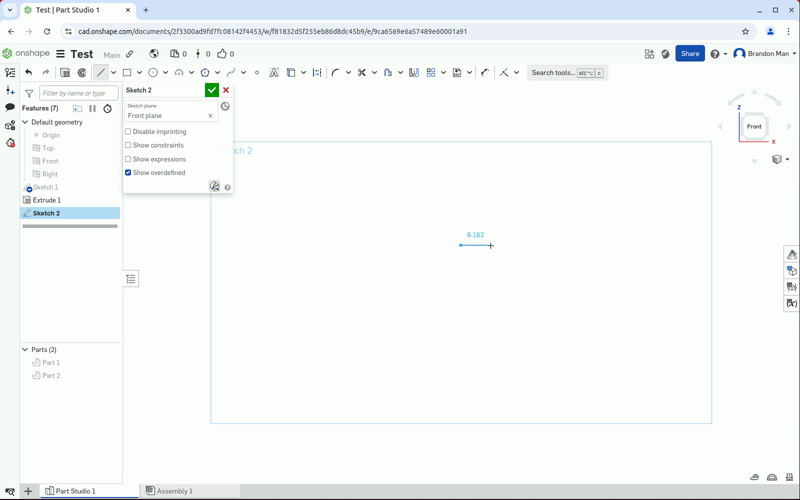
mouse_move(517, 245)
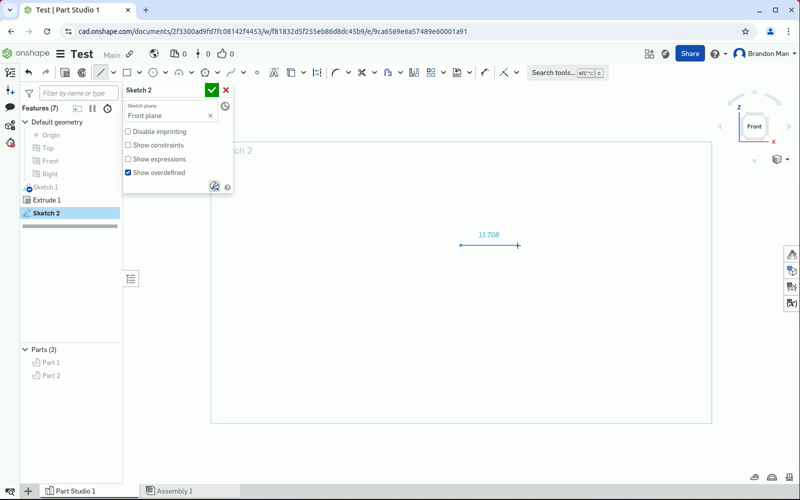
click(517, 245)
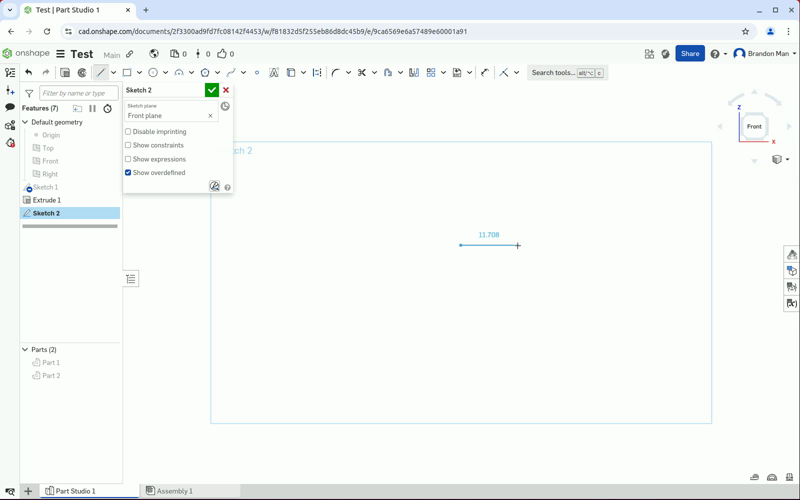
key_up(shift)
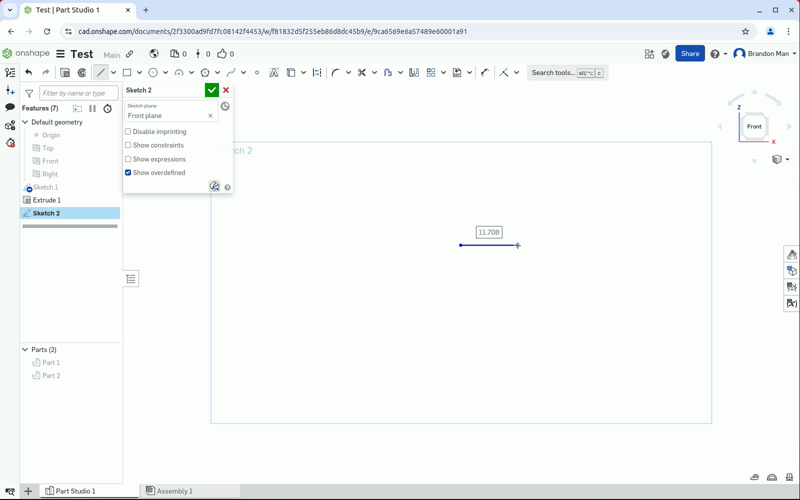
key(esc)
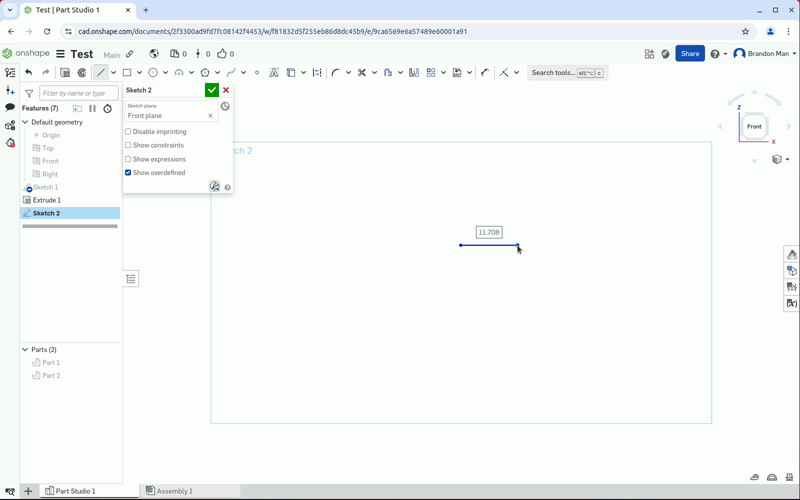
key(a)
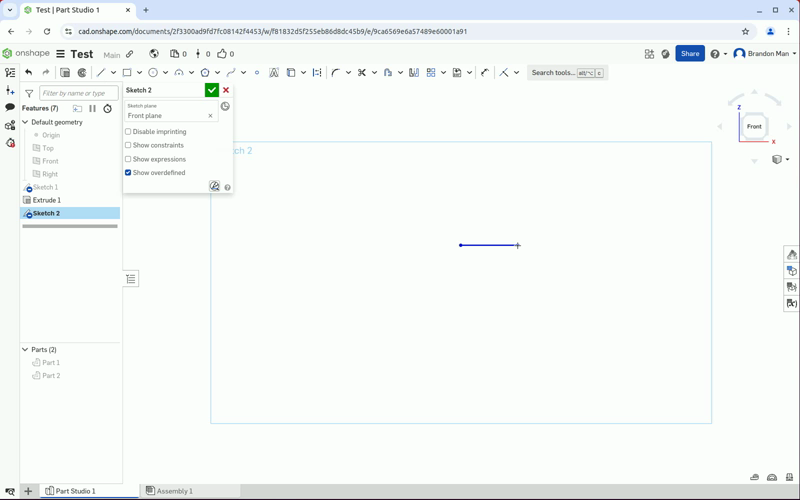
mouse_move(517, 245)
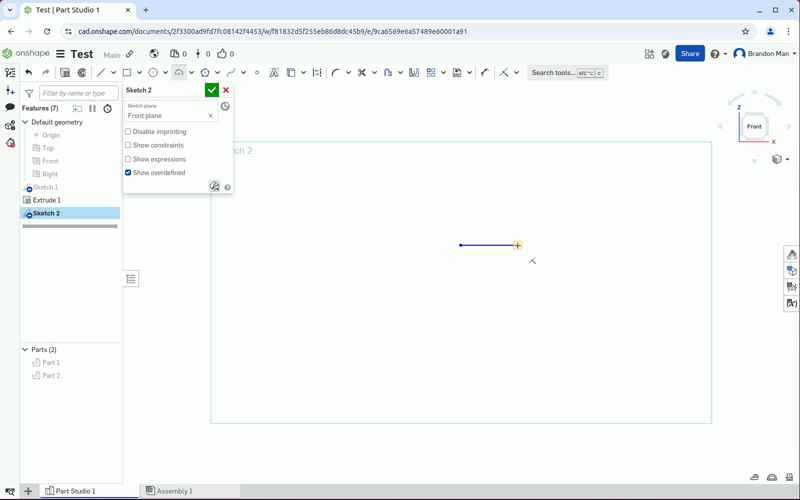
click(517, 245)
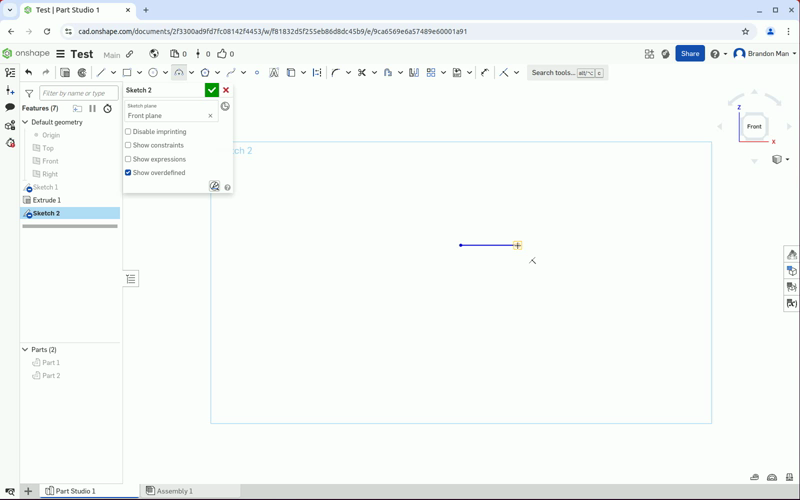
key_down(shift)
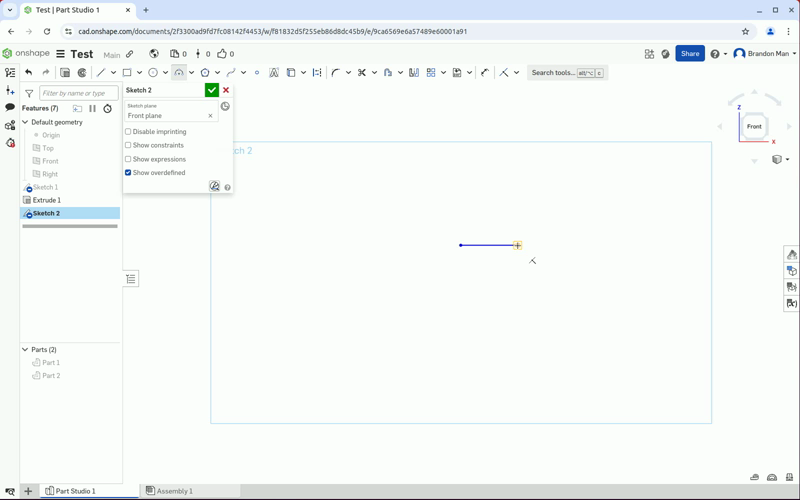
mouse_move(480, 207)
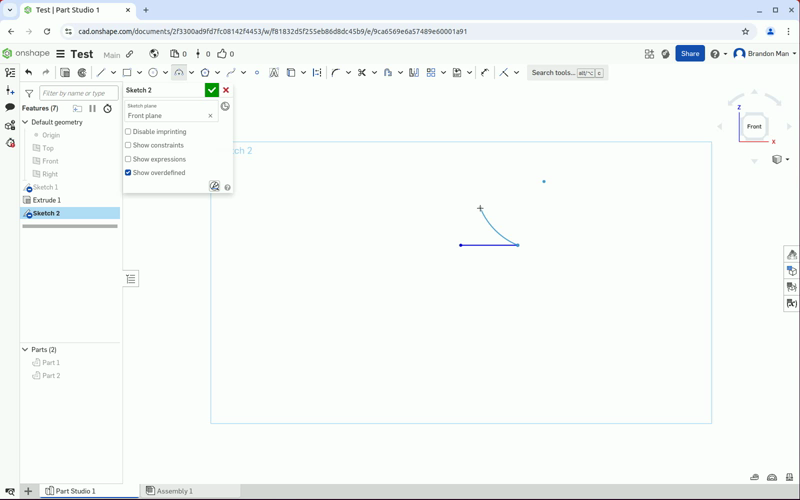
click(480, 207)
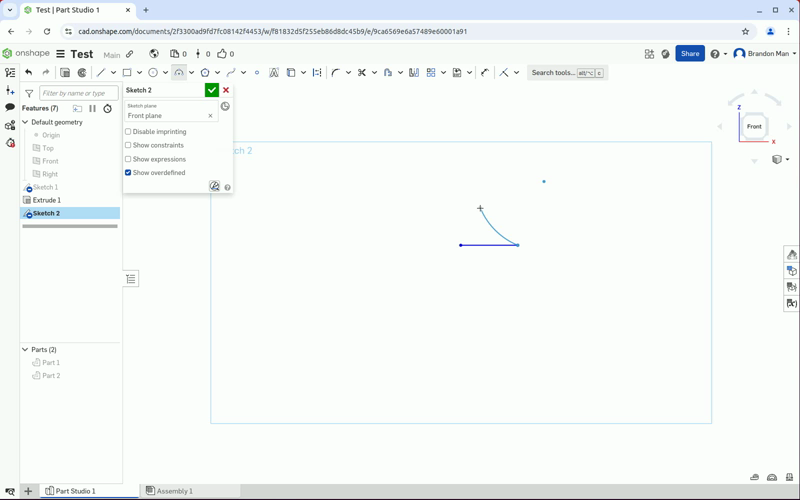
mouse_move(491, 234)
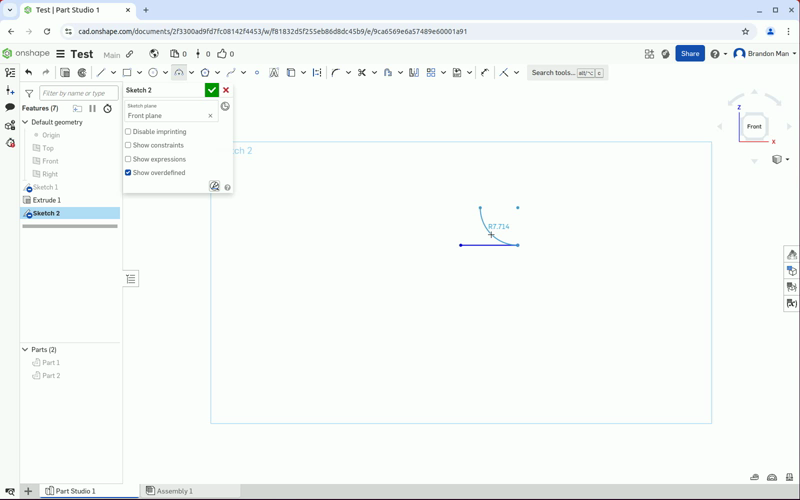
click(491, 234)
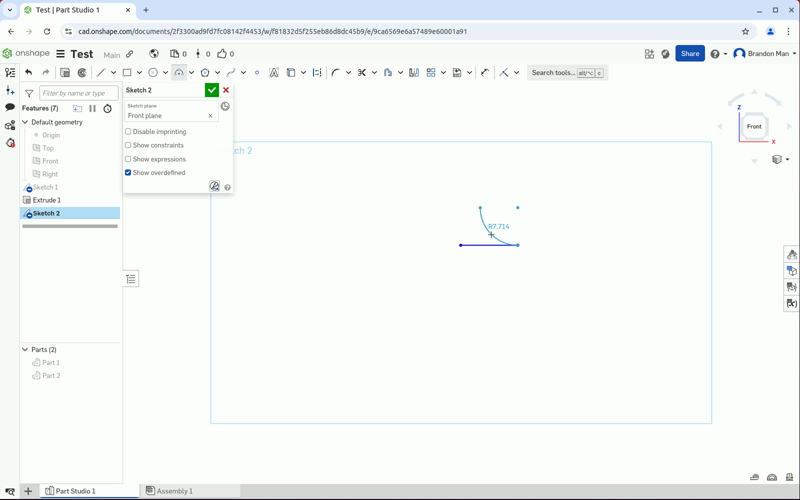
key_up(shift)
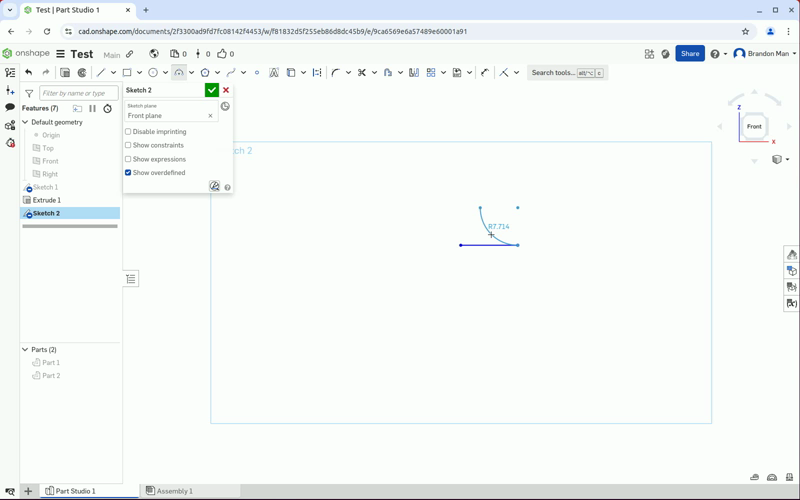
key(esc)
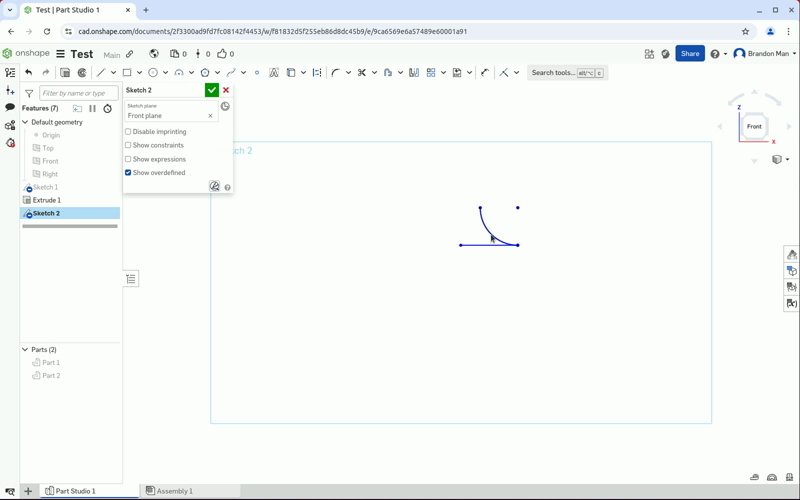
key(l)
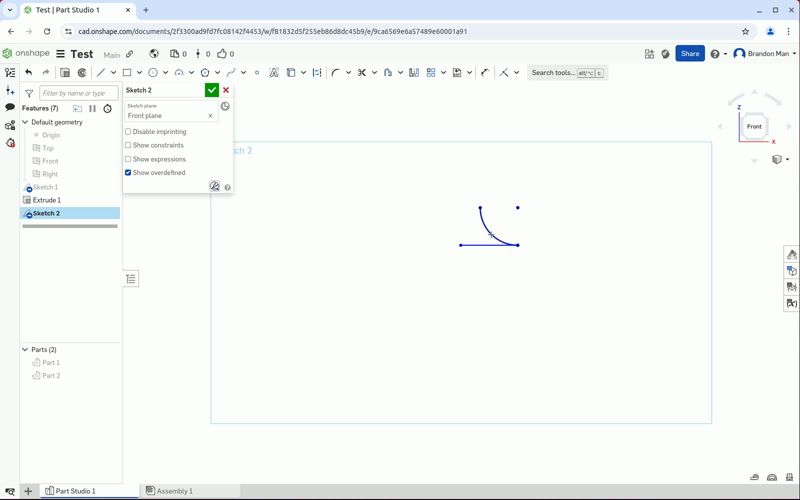
mouse_move(480, 207)
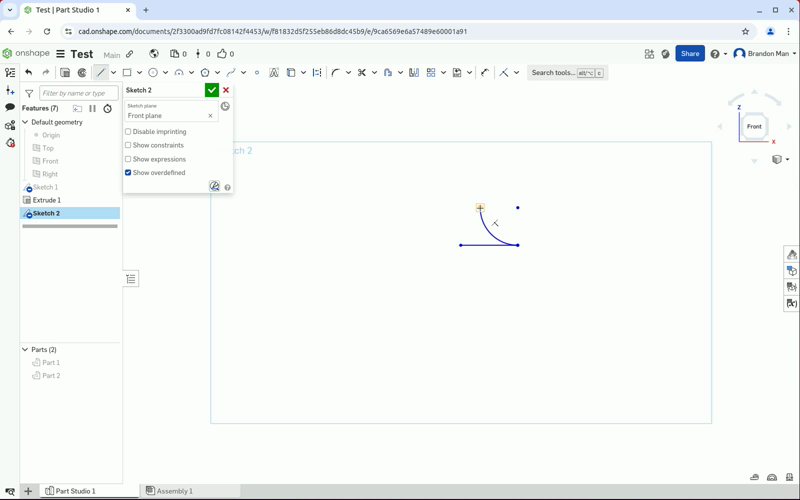
click(480, 207)
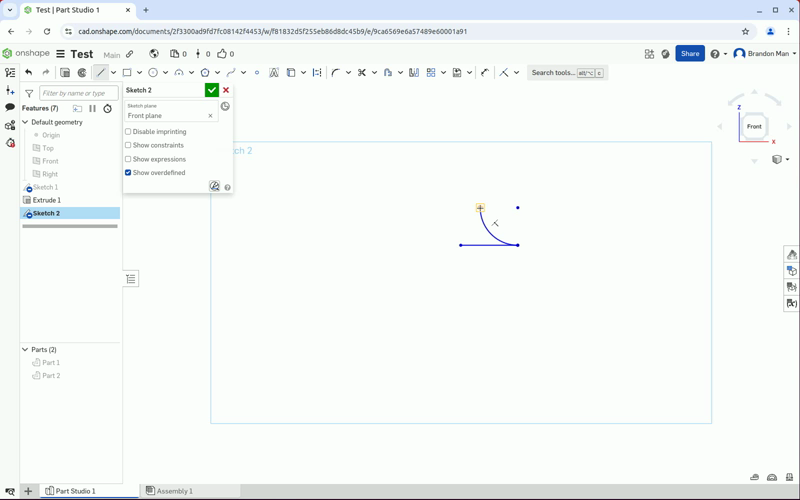
key_down(shift)
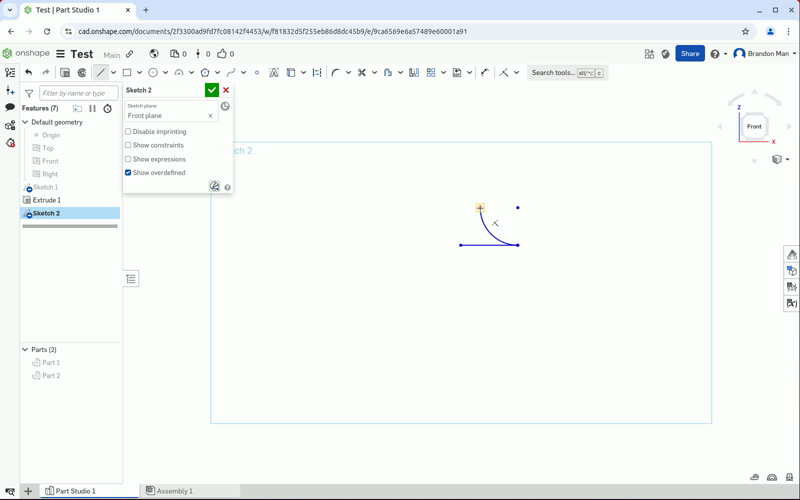
mouse_move(510, 207)
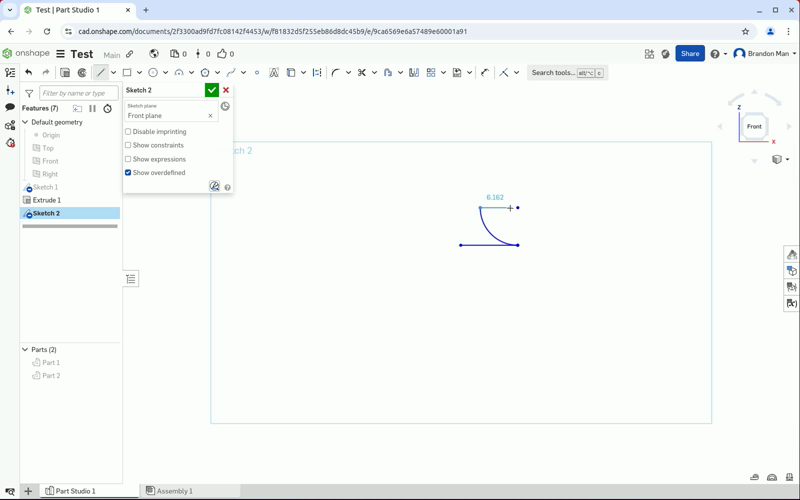
mouse_move(460, 207)
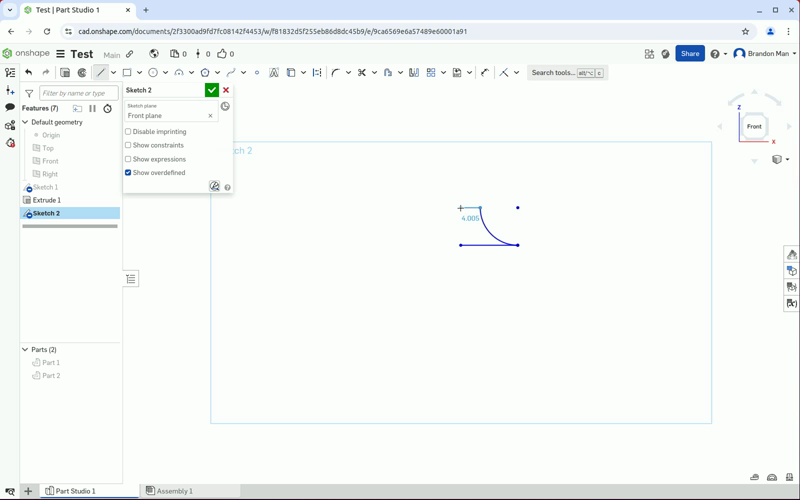
click(460, 207)
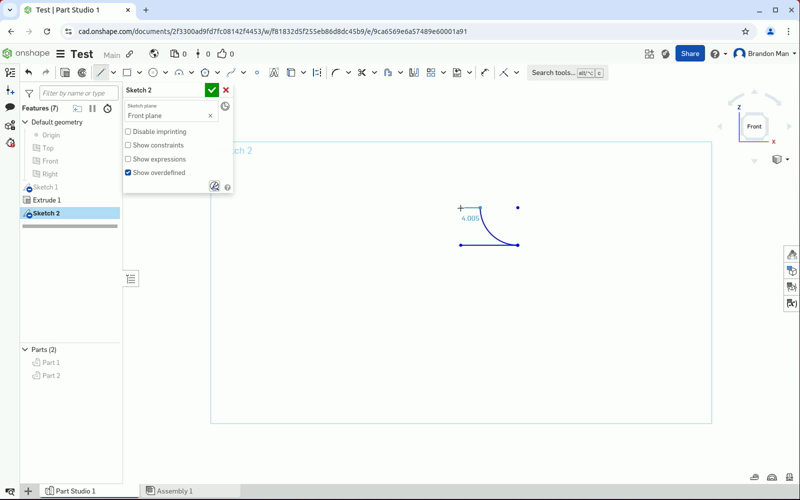
key_up(shift)
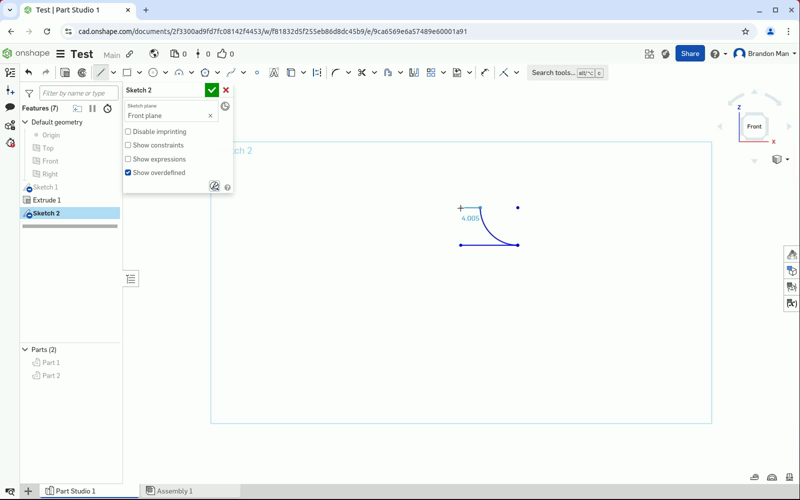
mouse_move(490, 207)
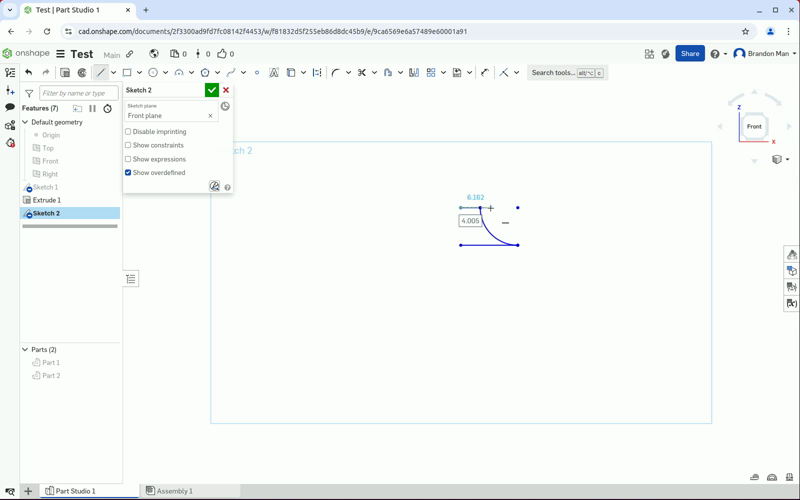
key_down(shift)
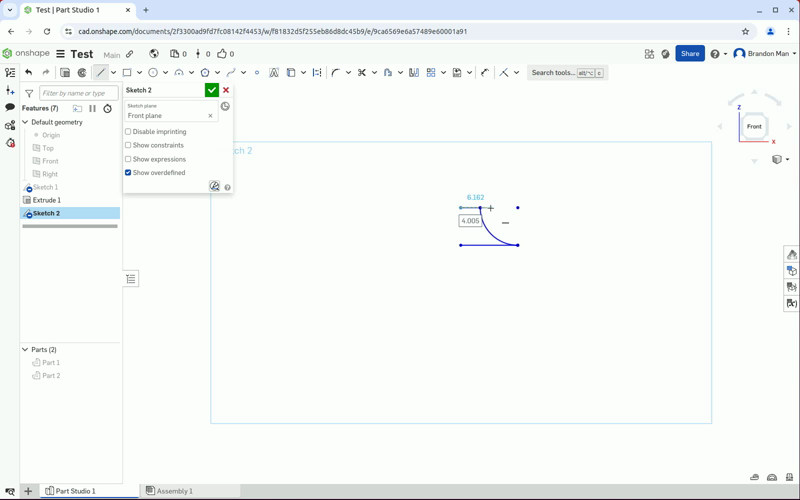
mouse_move(460, 245)
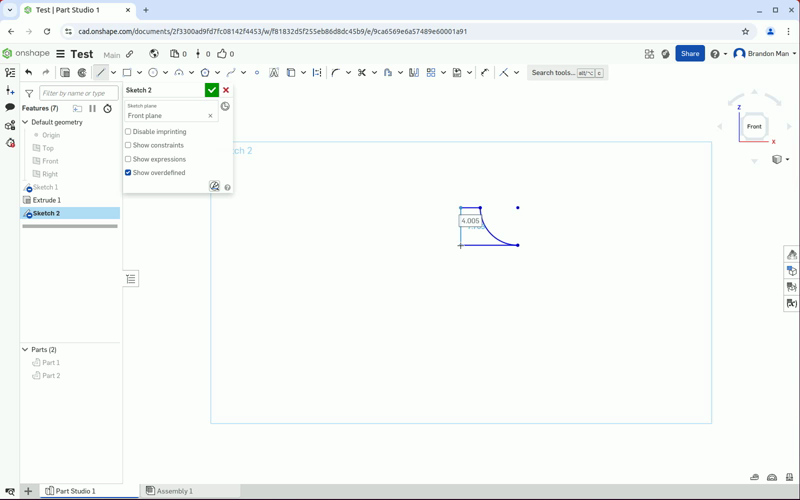
key_up(shift)
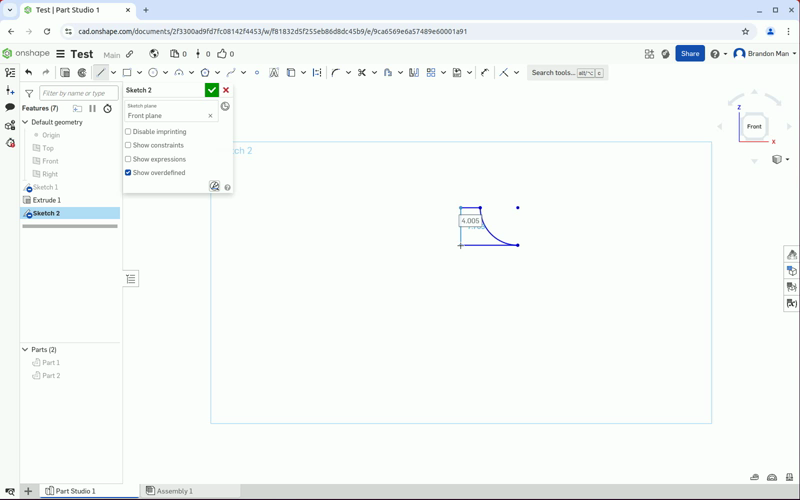
click(460, 245)
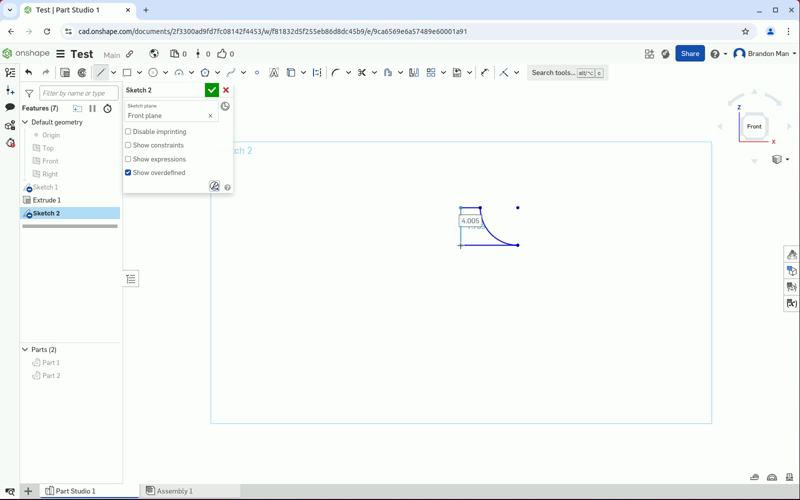
key(esc)
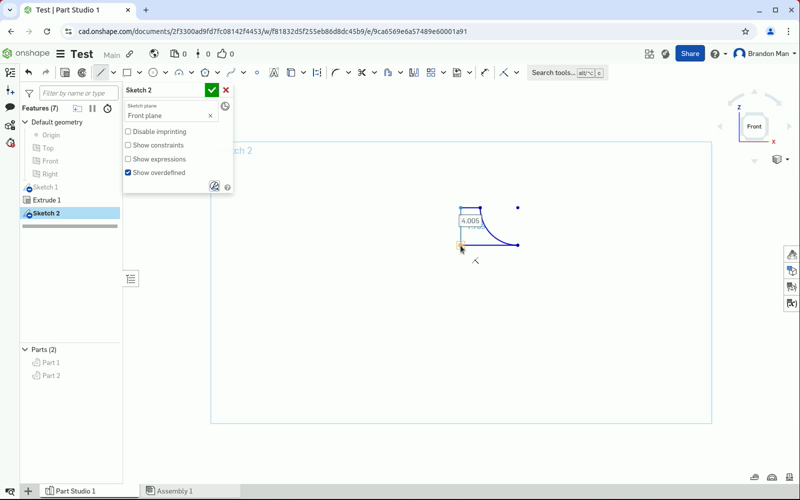
mouse_move(467, 230)
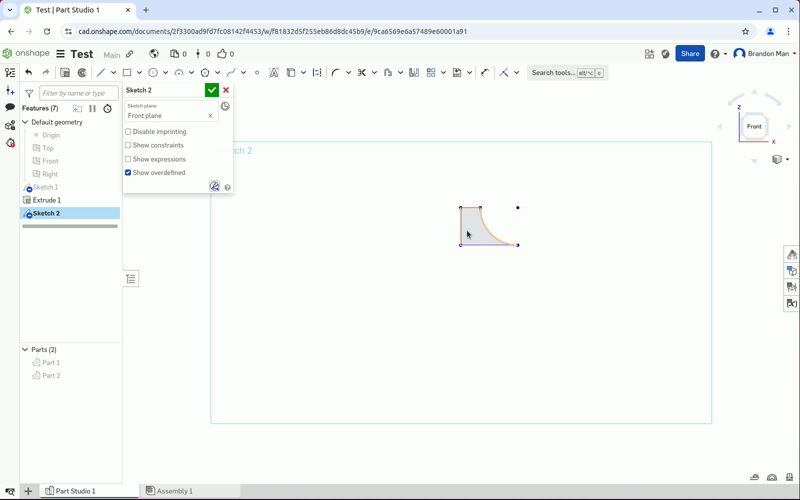
scroll(6)
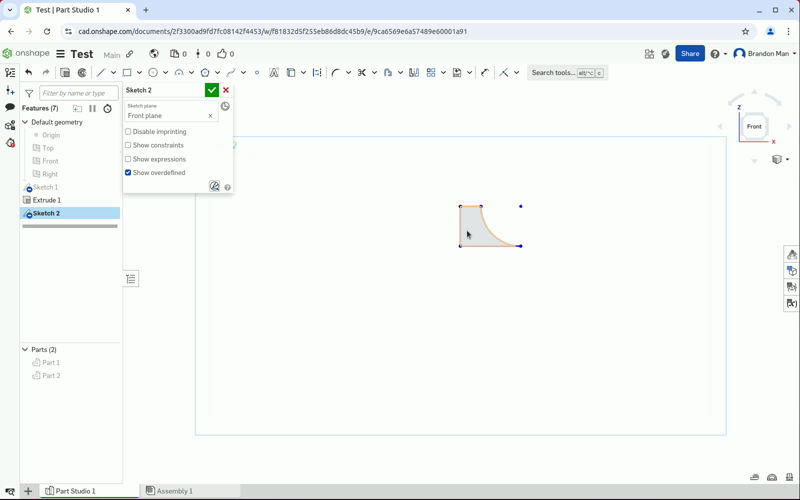
scroll(6)
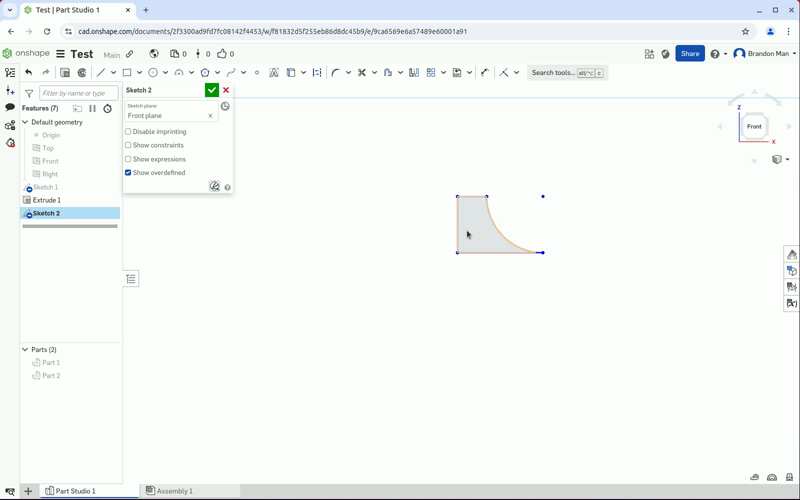
scroll(6)
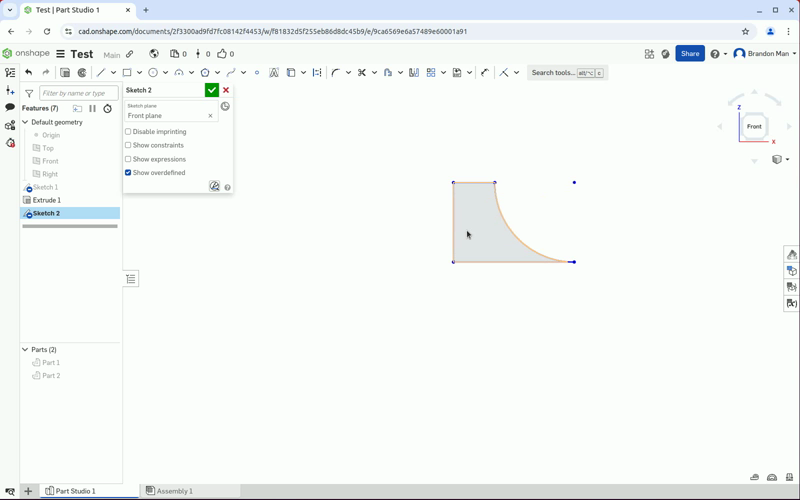
scroll(6)
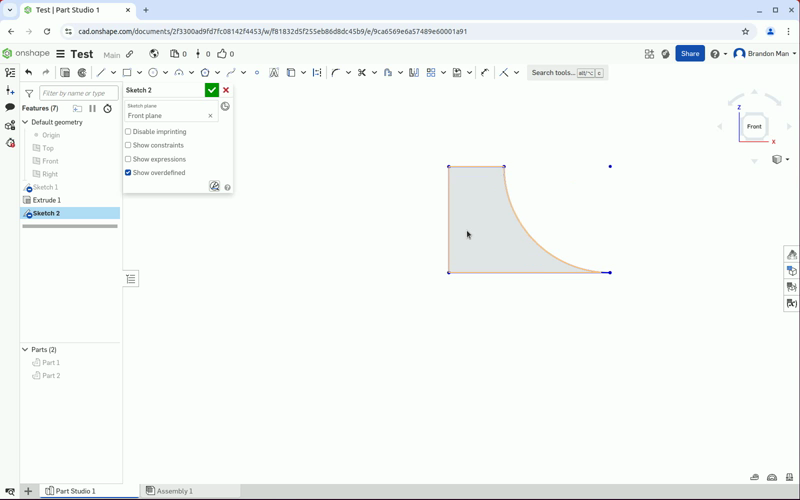
scroll(6)
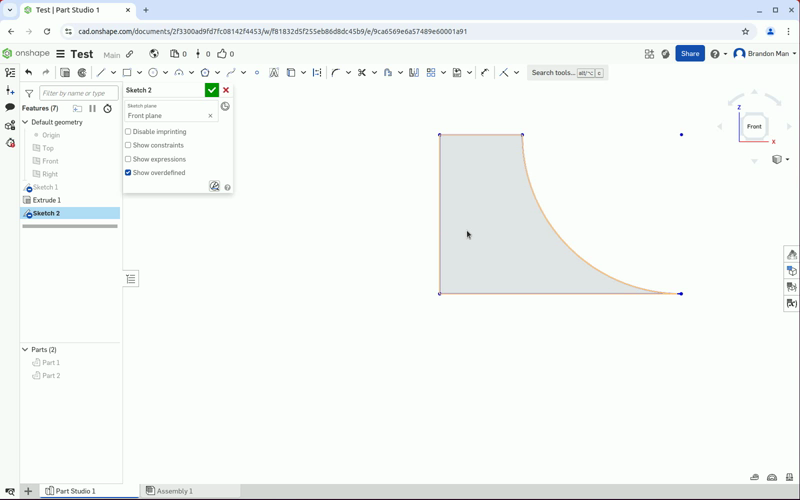
scroll(6)
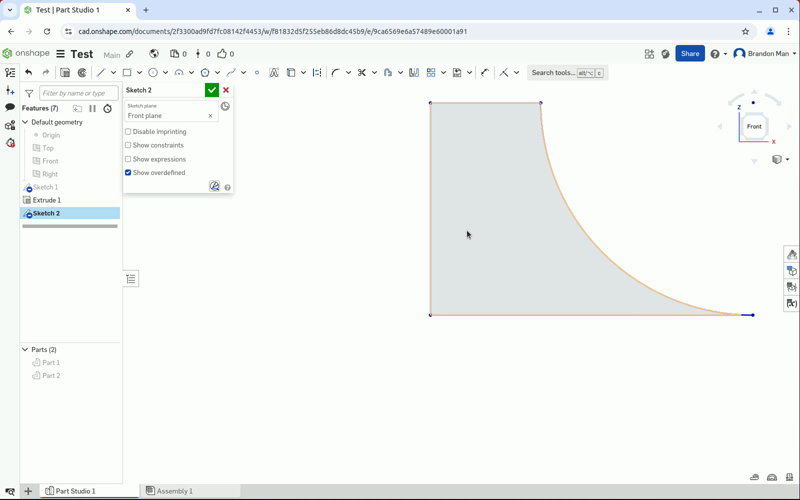
scroll(6)
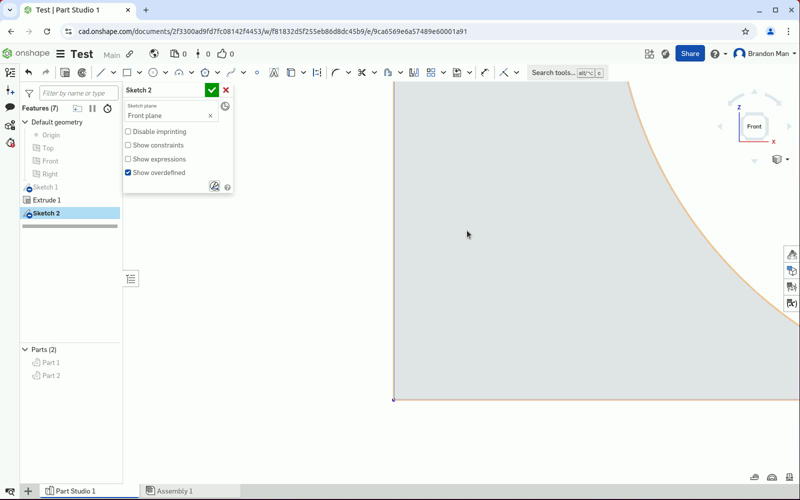
click(467, 230)
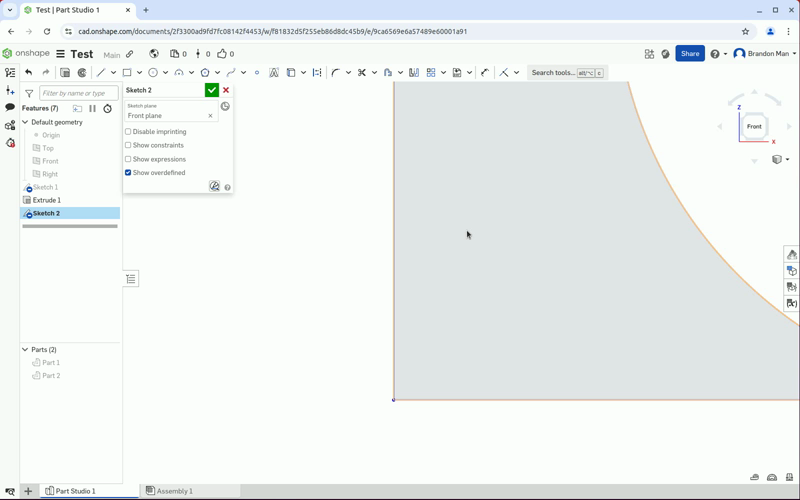
scroll(-6)
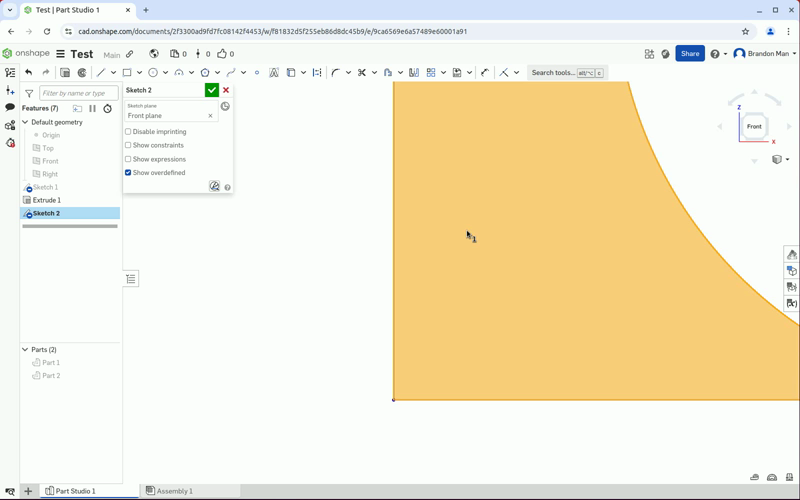
scroll(-6)
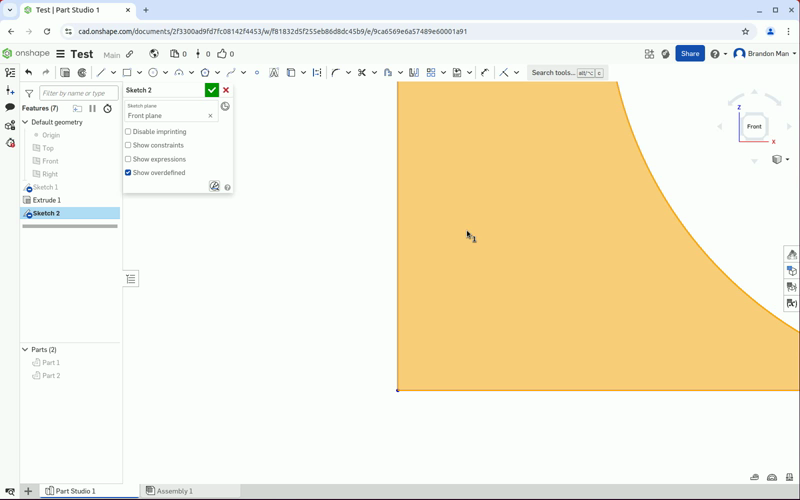
scroll(-6)
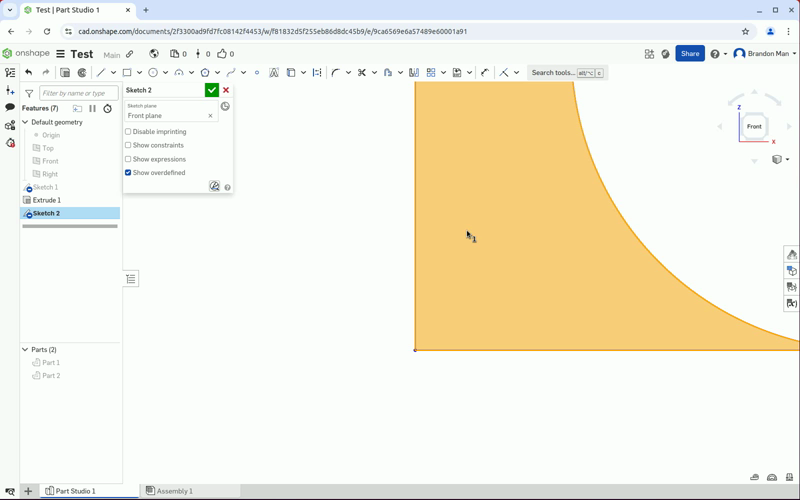
scroll(-6)
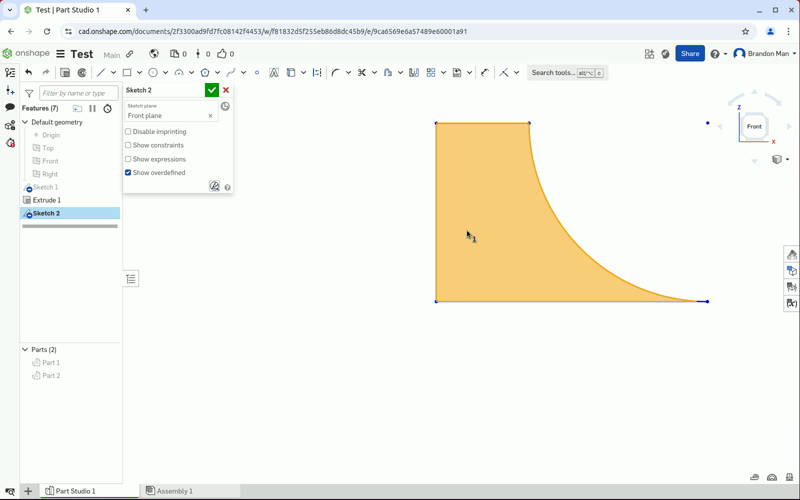
scroll(-6)
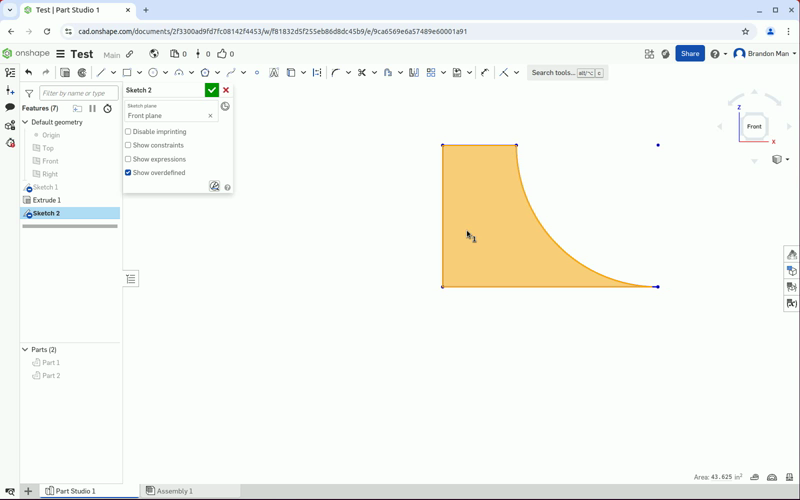
scroll(-6)
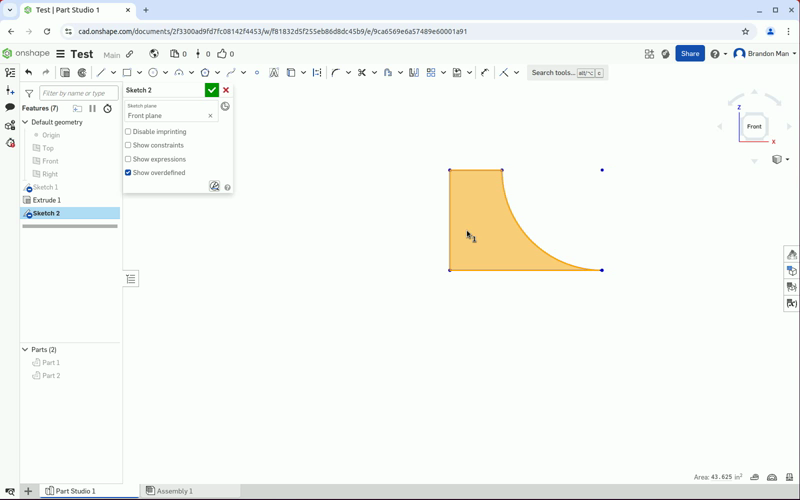
scroll(-6)
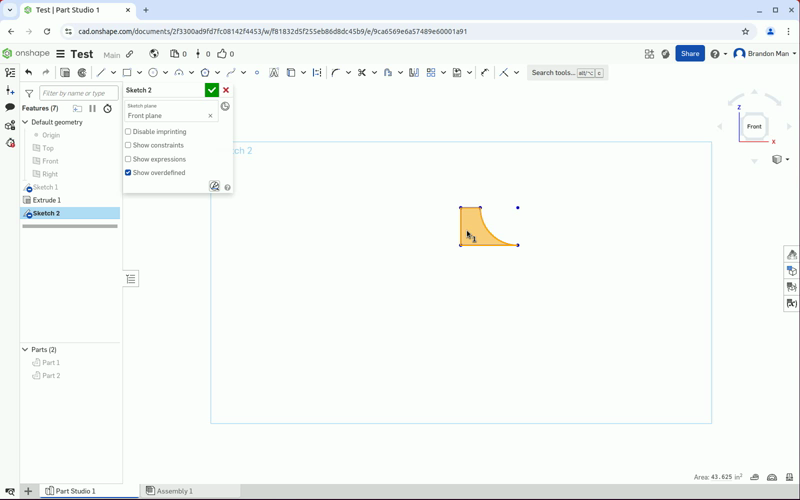
mouse_move(73, 352)
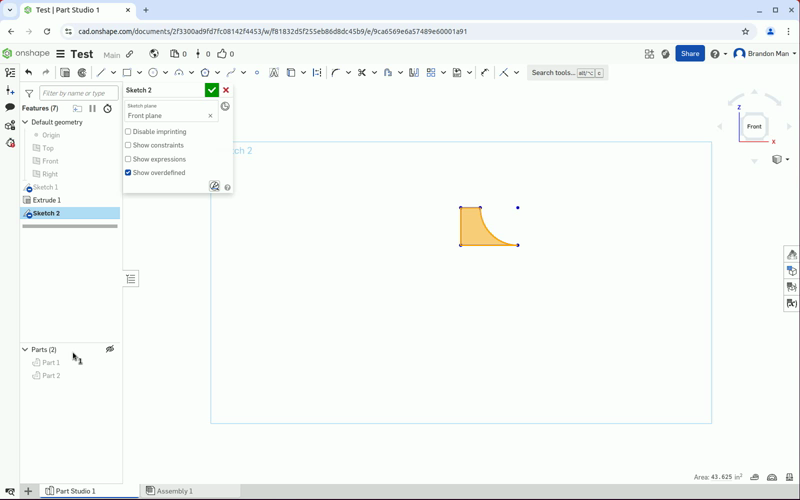
key(shift+y)
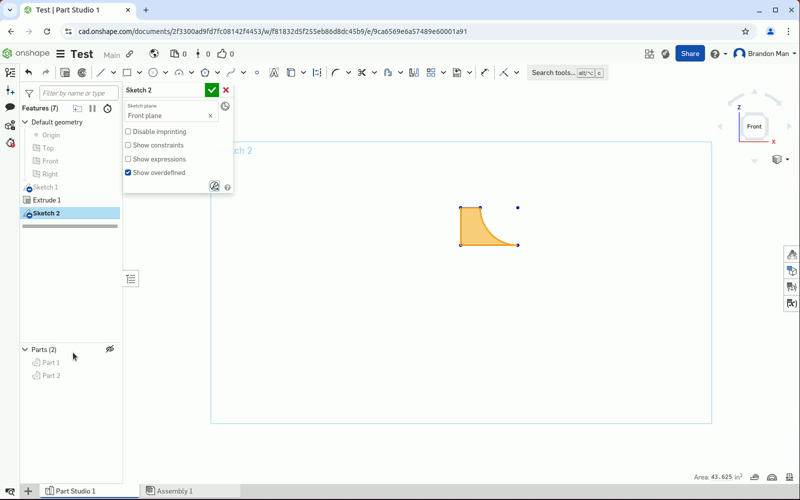
key(shift+e)
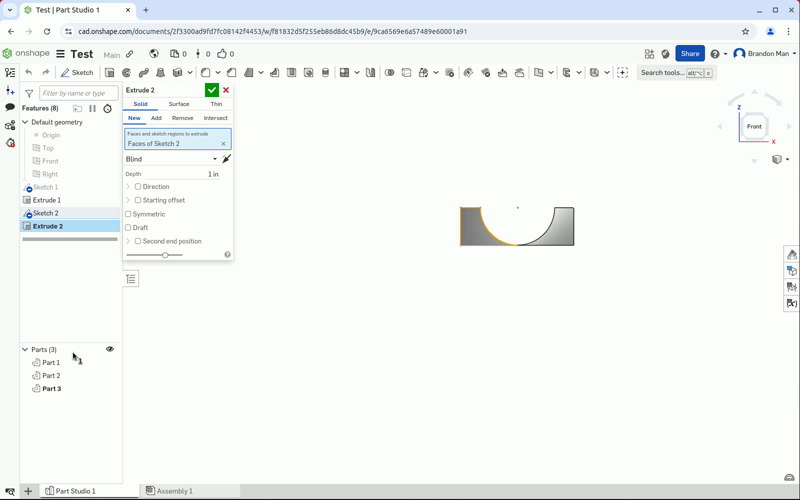
mouse_move(143, 106)
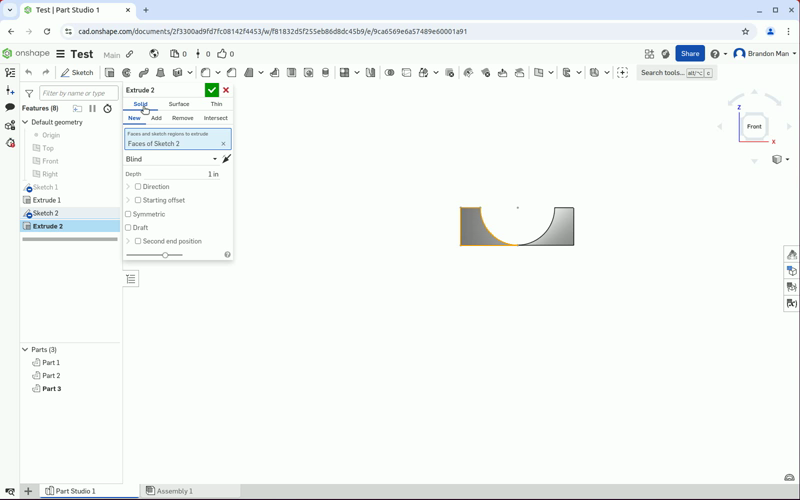
click(143, 106)
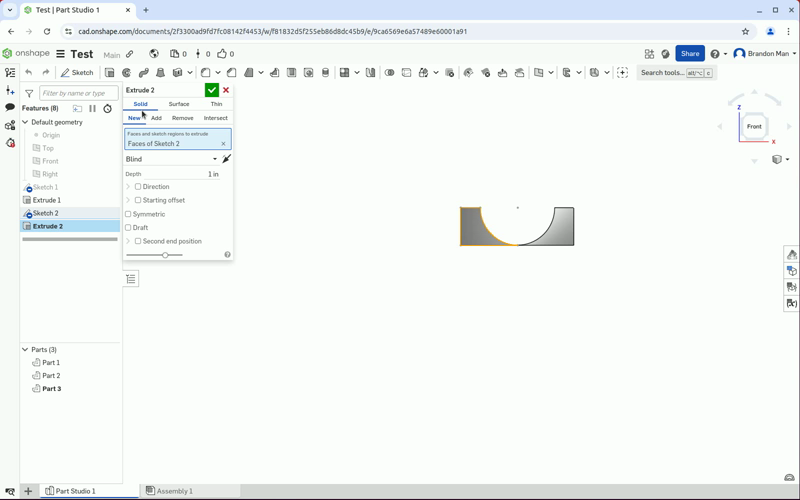
mouse_move(137, 120)
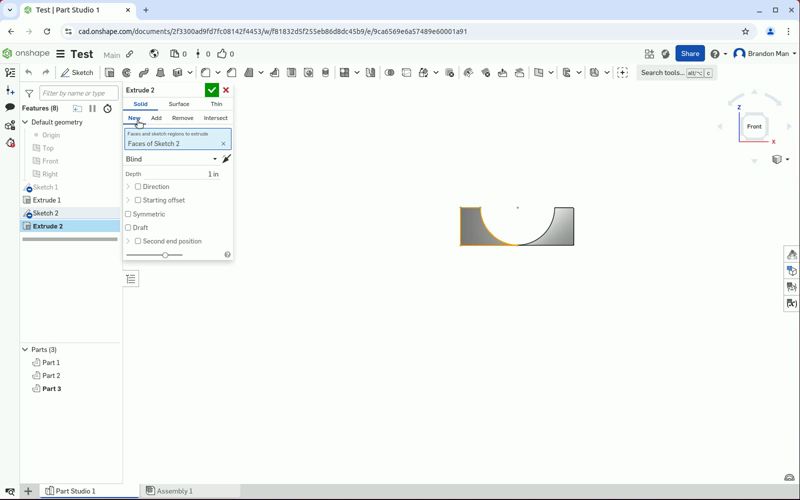
click(137, 120)
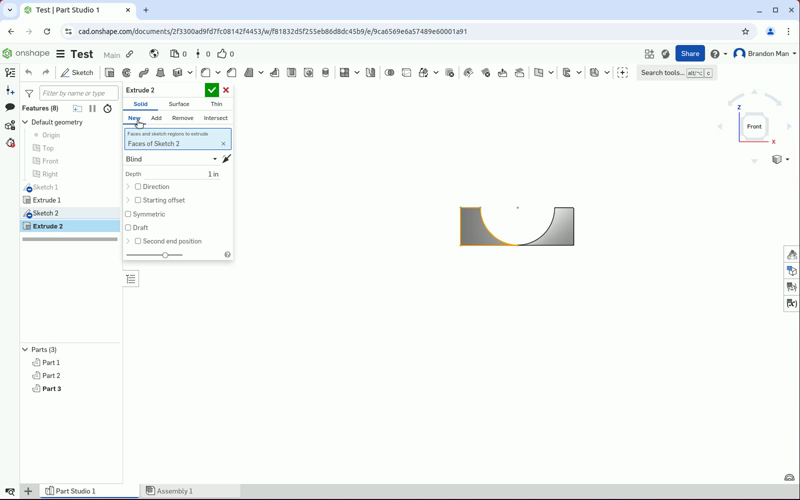
key(tab, 4)
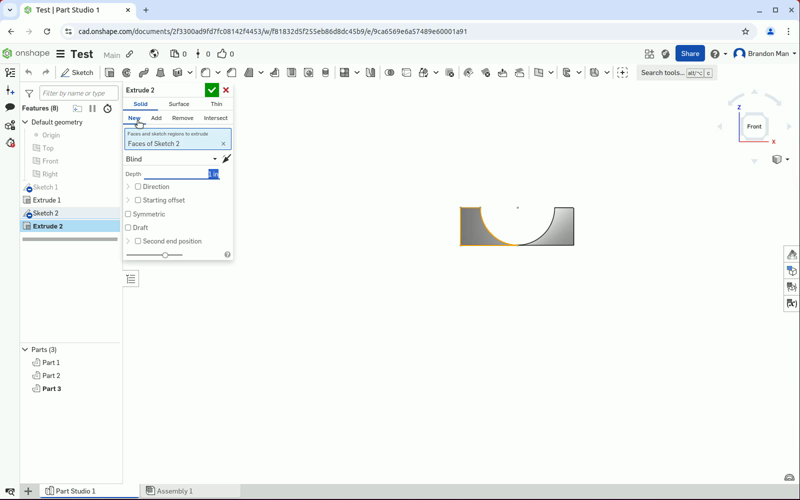
text(15.405)
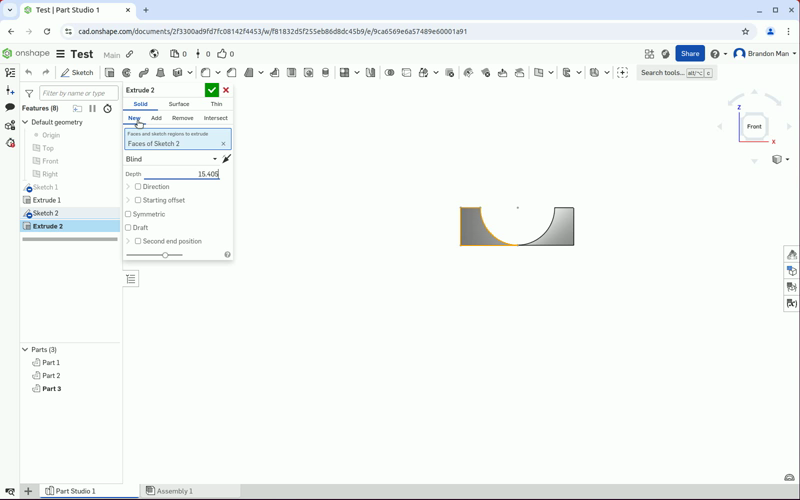
key(enter)
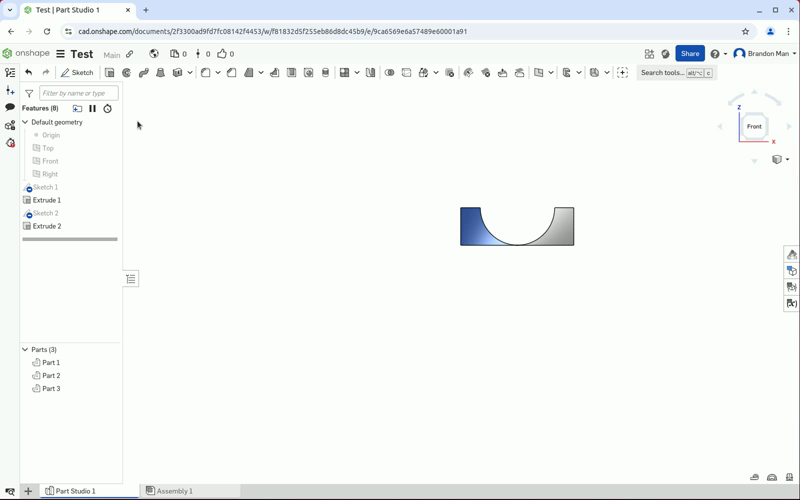
key(shift+h)
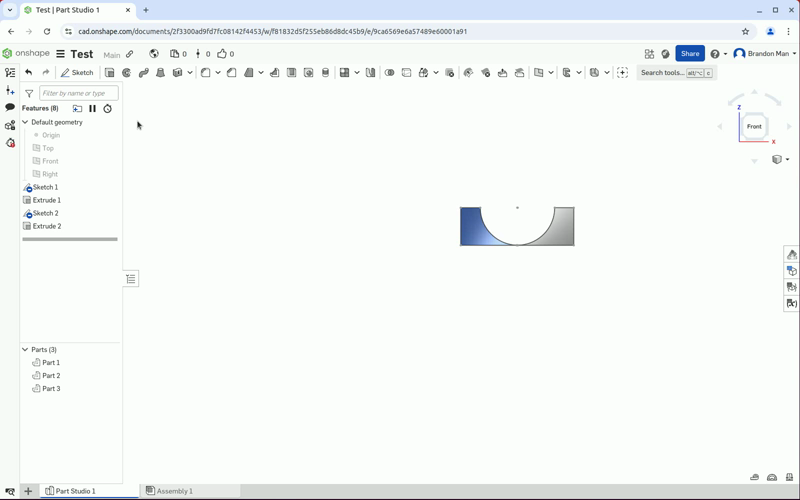
key(shift+h)
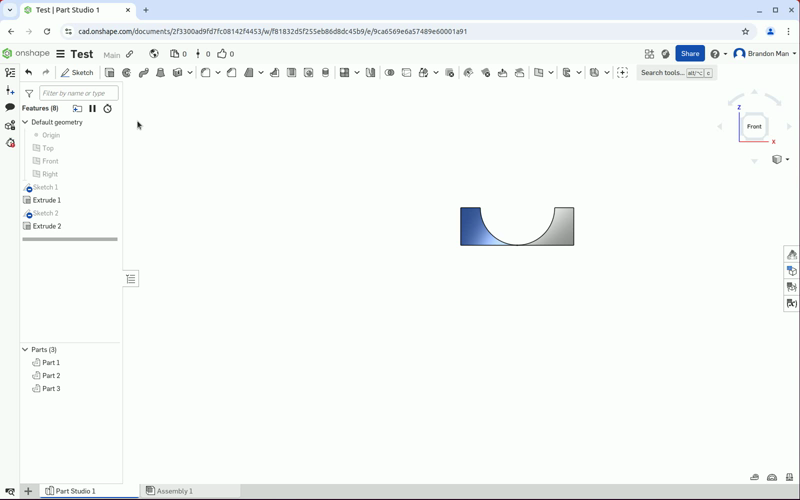
mouse_move(73, 189)
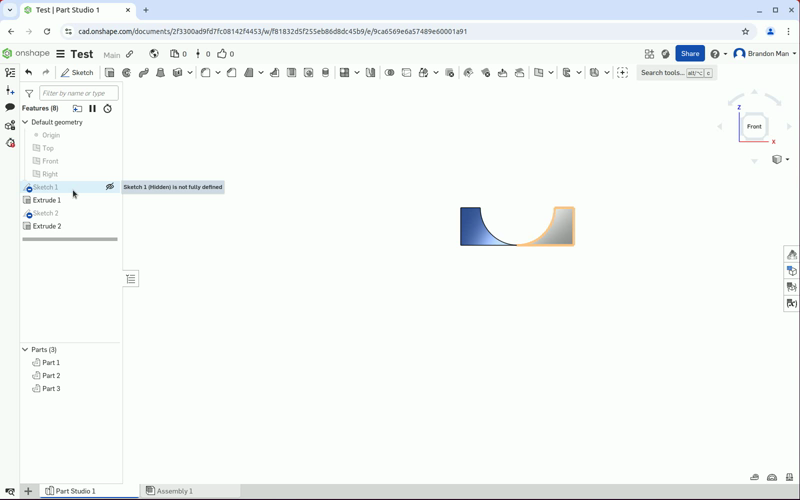
click(73, 189)
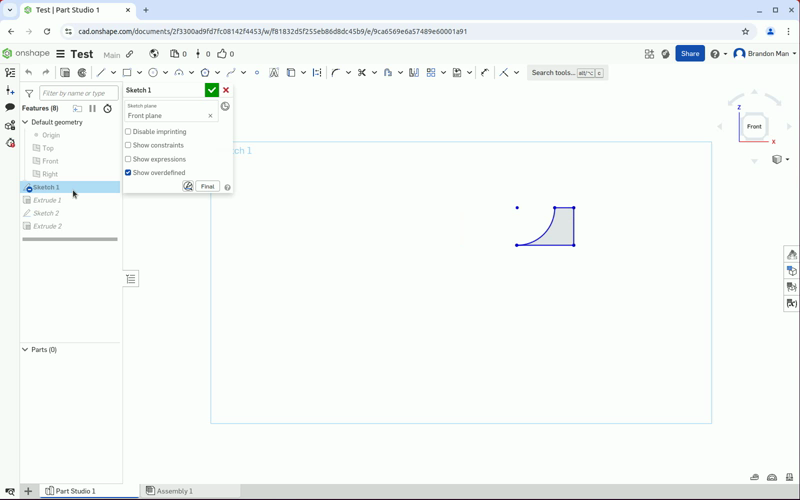
mouse_move(229, 92)
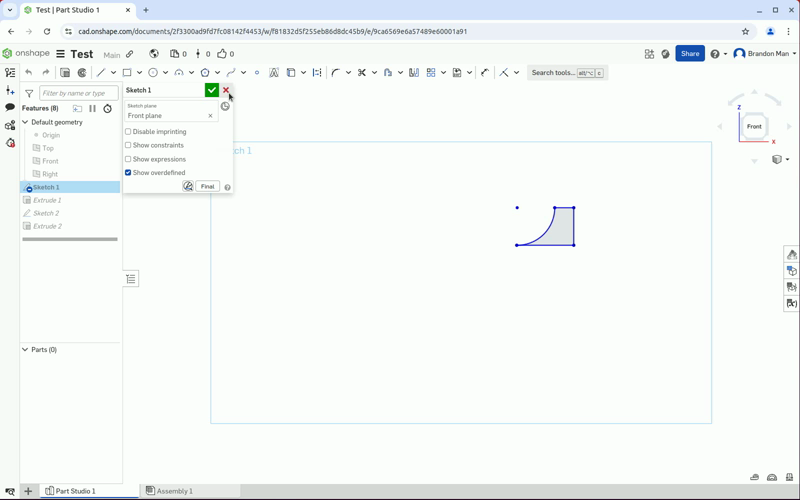
click(229, 92)
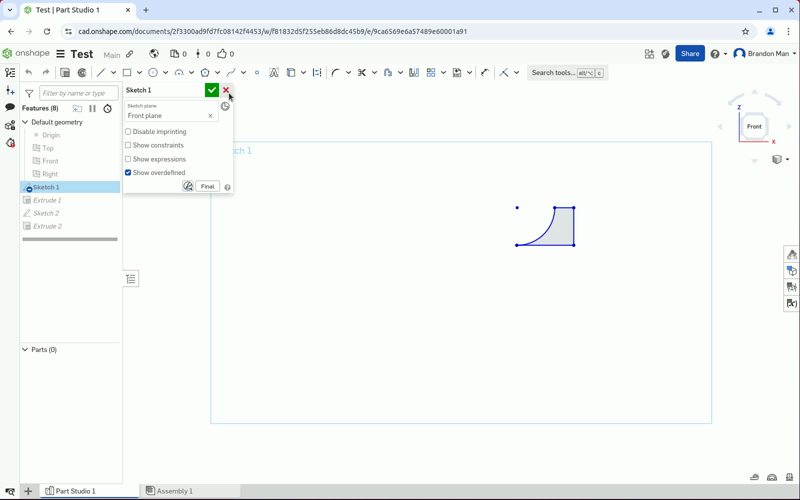
key(shift+s)
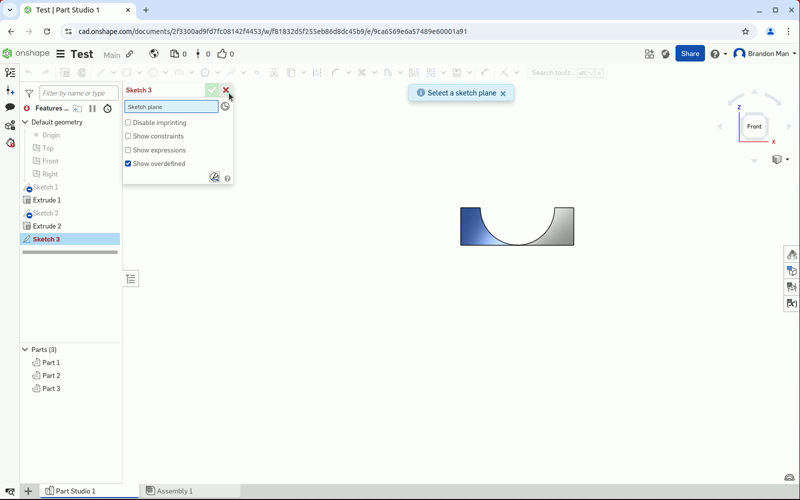
mouse_move(73, 163)
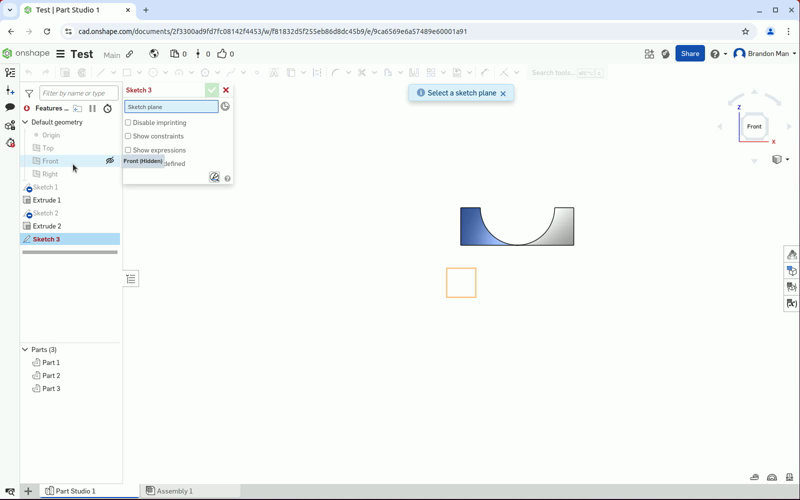
click(73, 163)
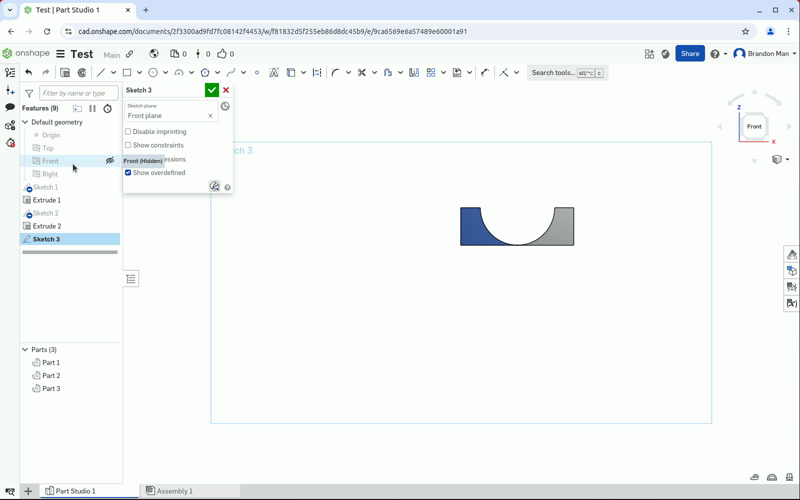
mouse_move(73, 352)
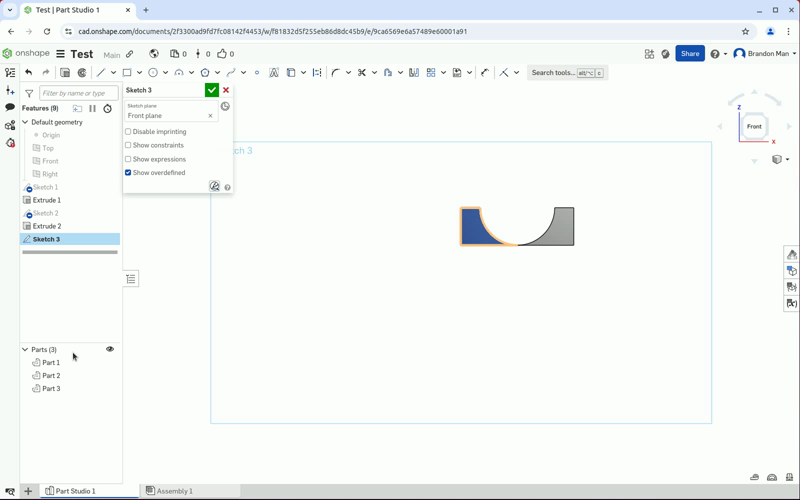
key(y)
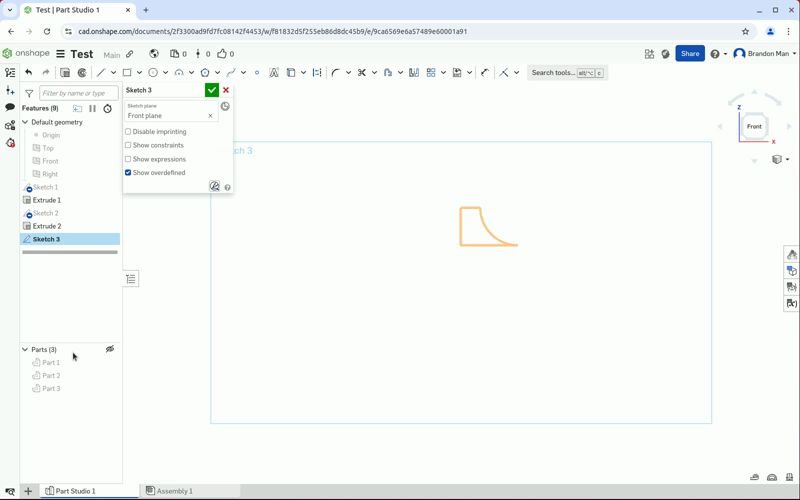
key(l)
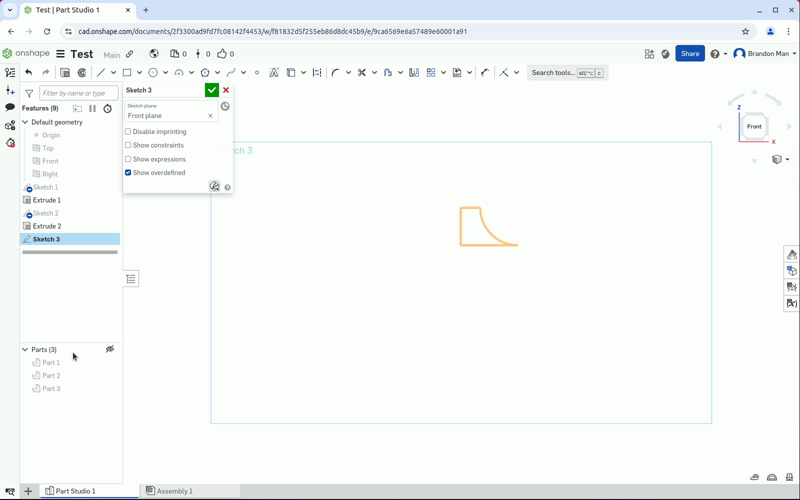
key_down(shift)
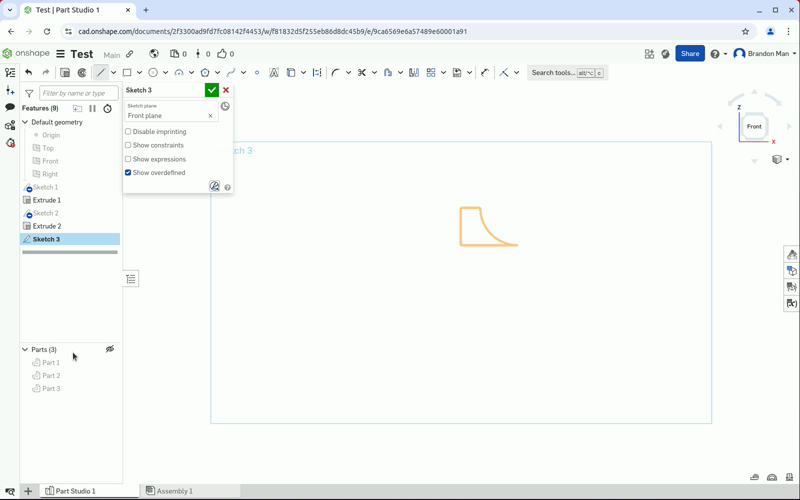
mouse_move(460, 282)
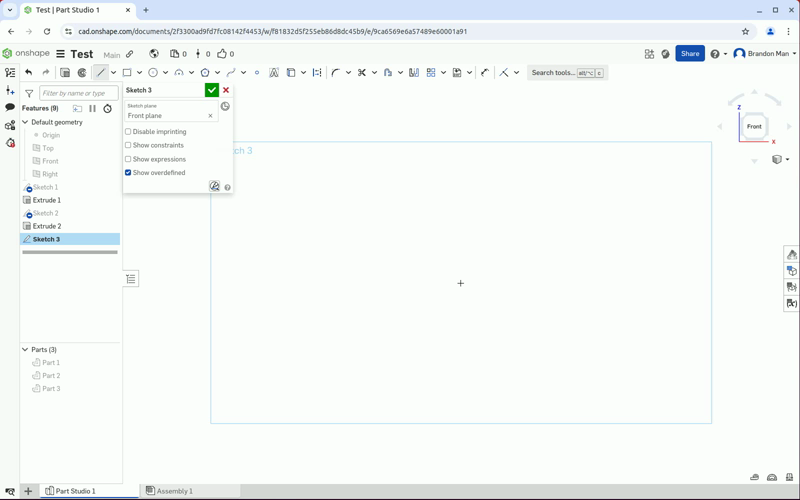
click(460, 282)
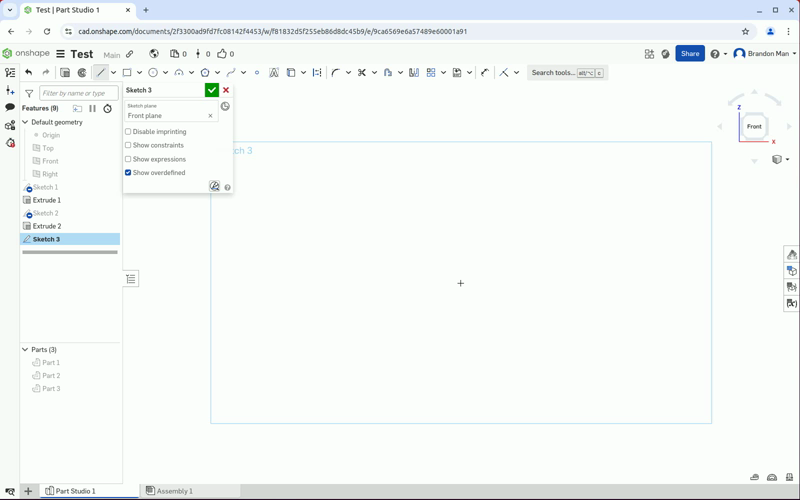
key_up(shift)
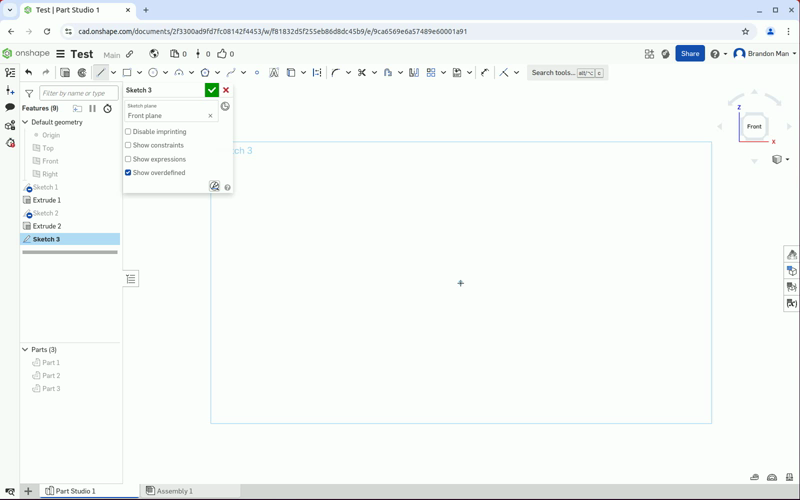
key_down(shift)
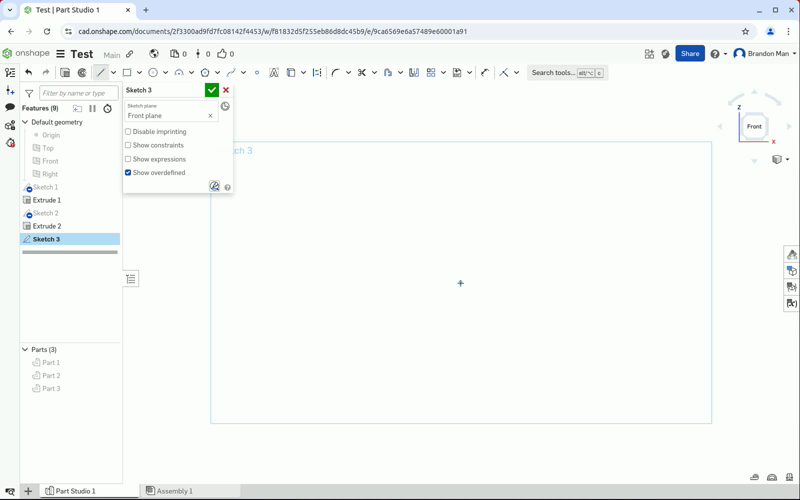
mouse_move(573, 282)
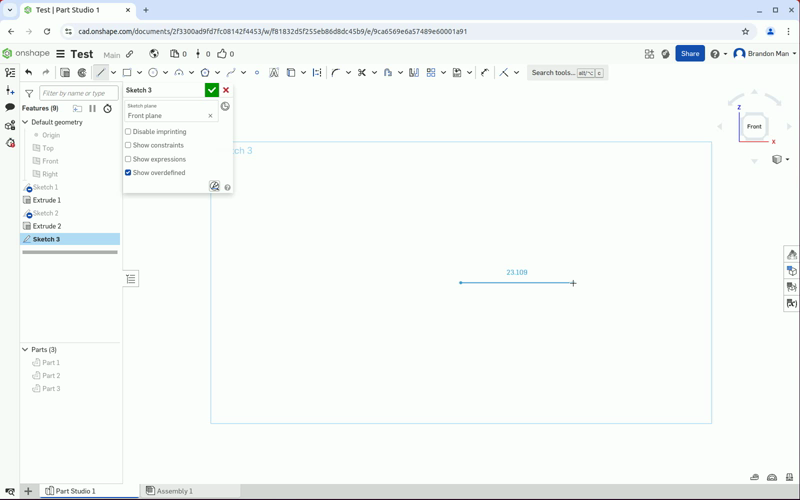
click(573, 282)
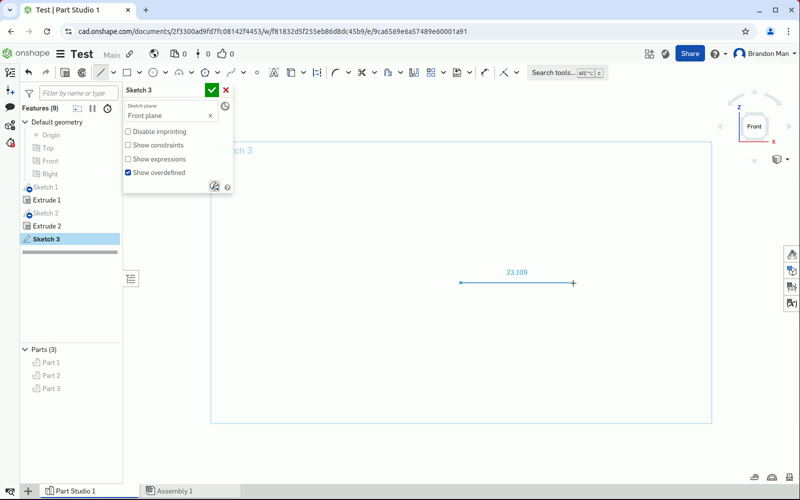
key_up(shift)
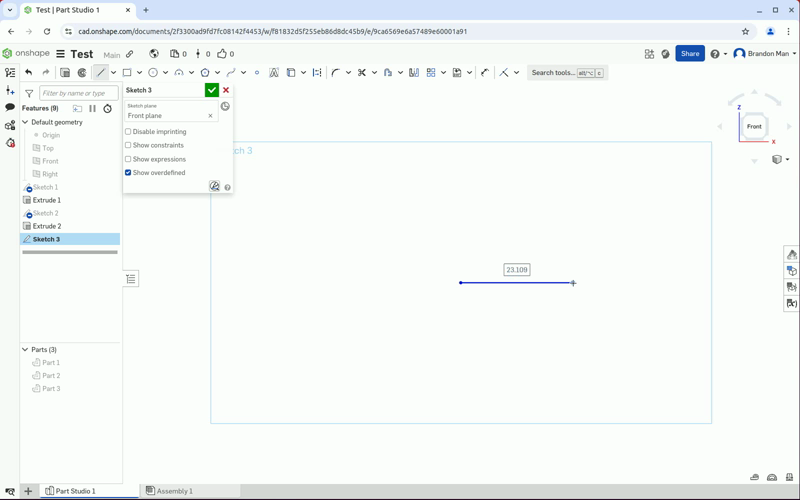
key_down(shift)
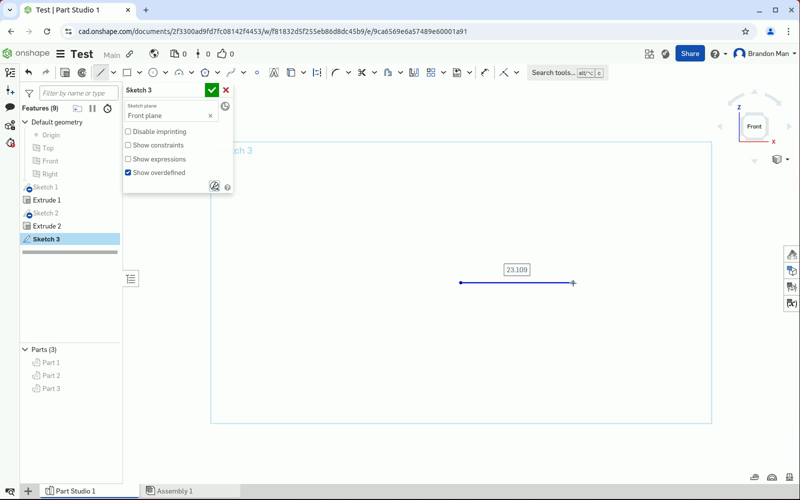
mouse_move(589, 282)
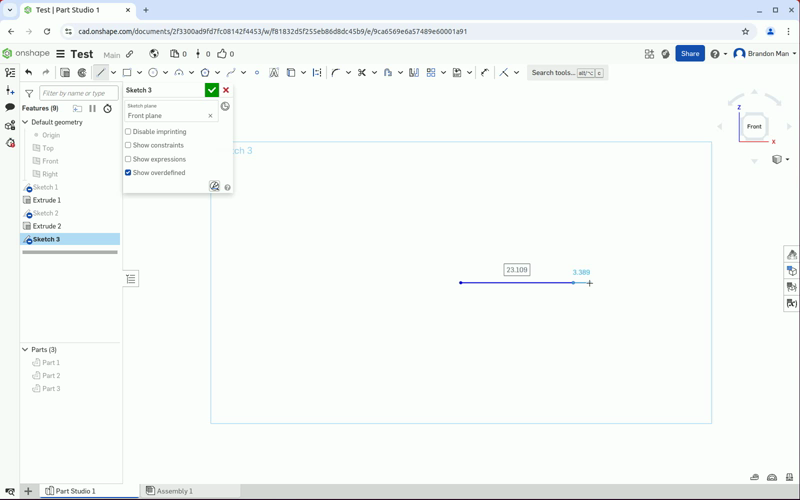
mouse_move(573, 245)
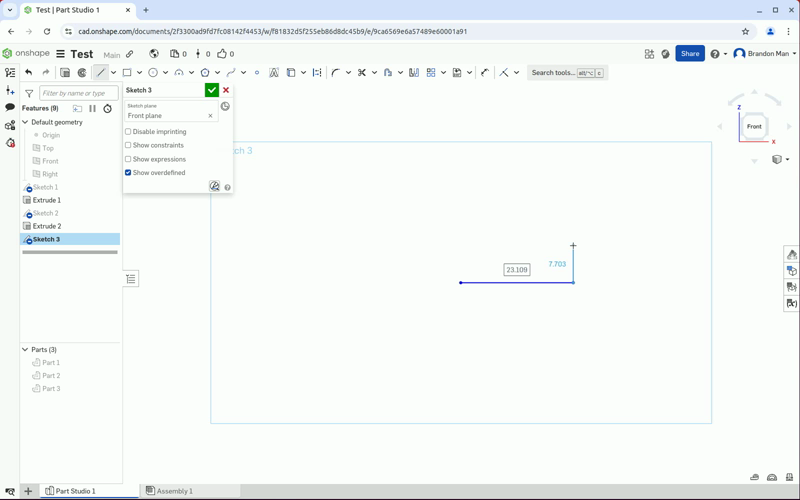
click(573, 245)
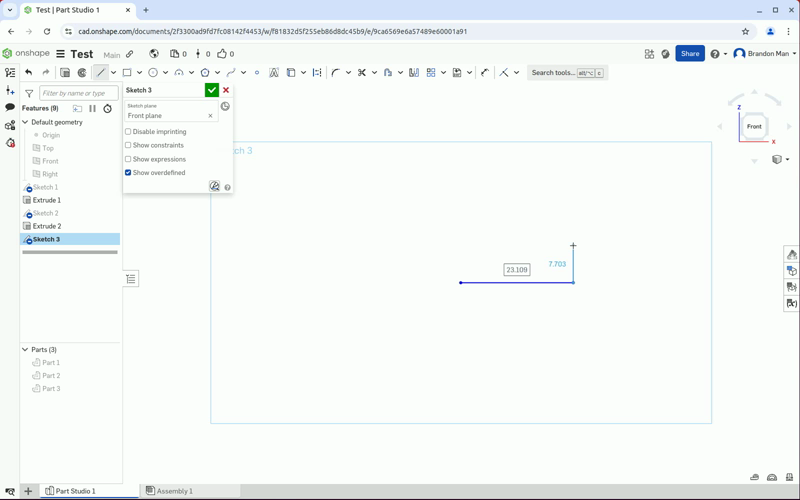
key_up(shift)
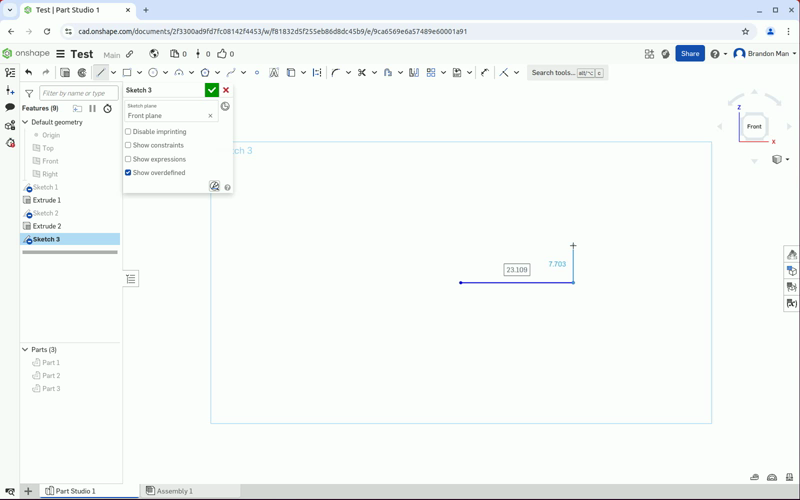
key_down(shift)
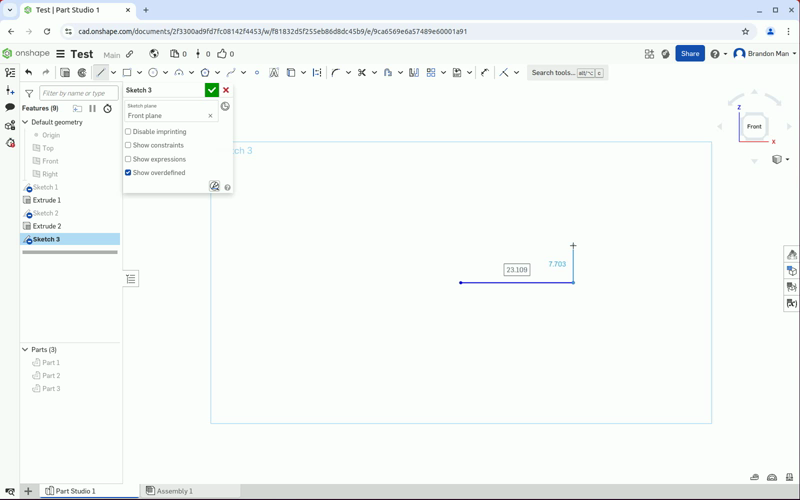
mouse_move(589, 245)
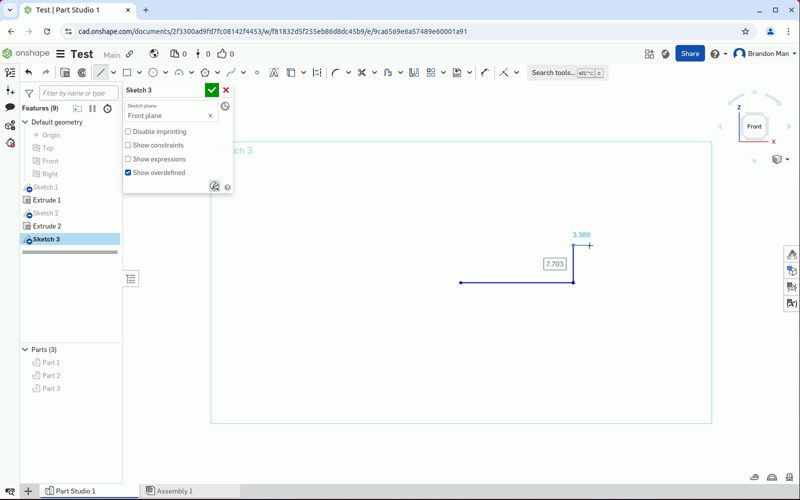
mouse_move(517, 245)
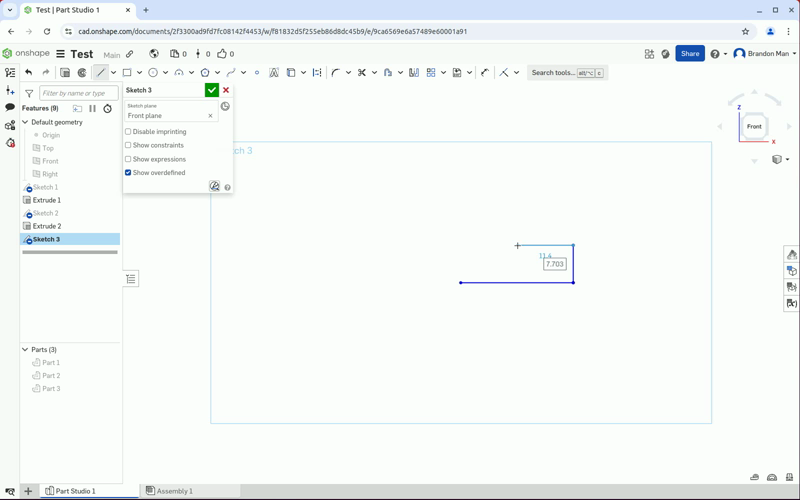
click(517, 245)
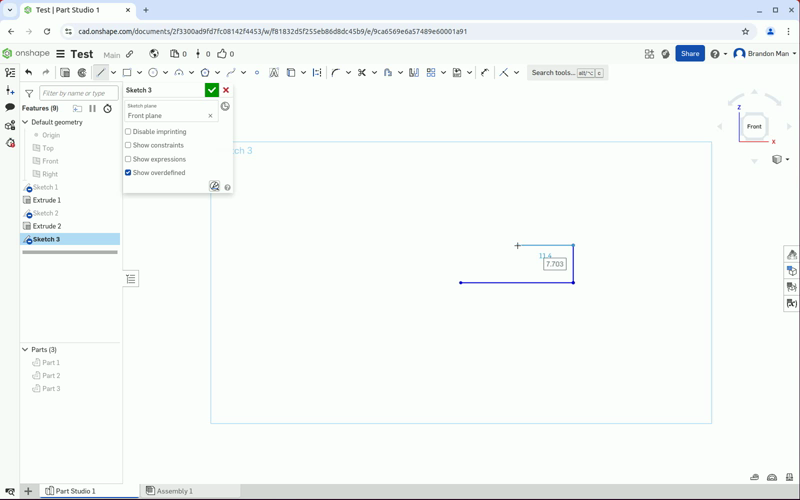
key_up(shift)
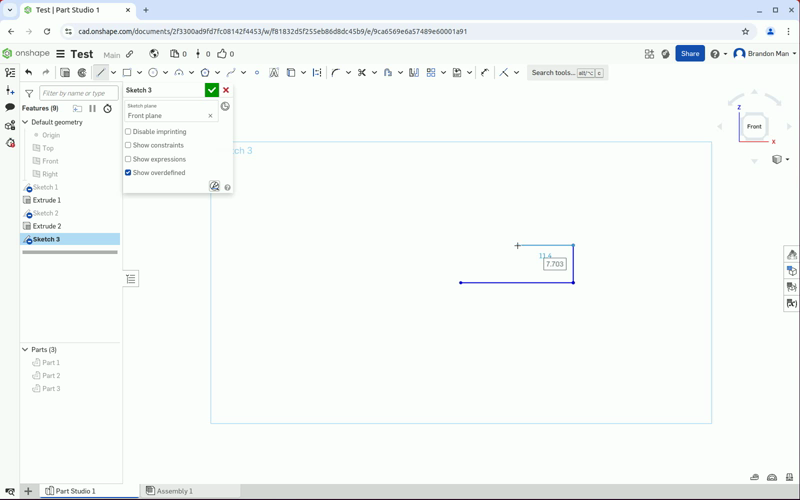
key_down(shift)
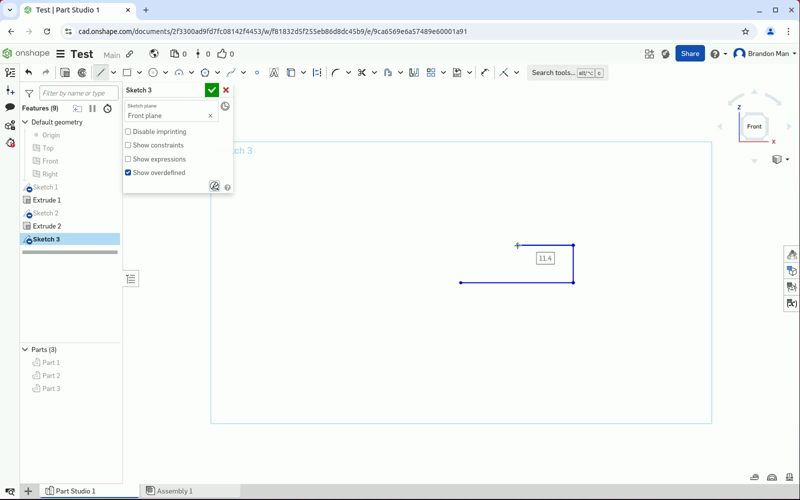
mouse_move(547, 245)
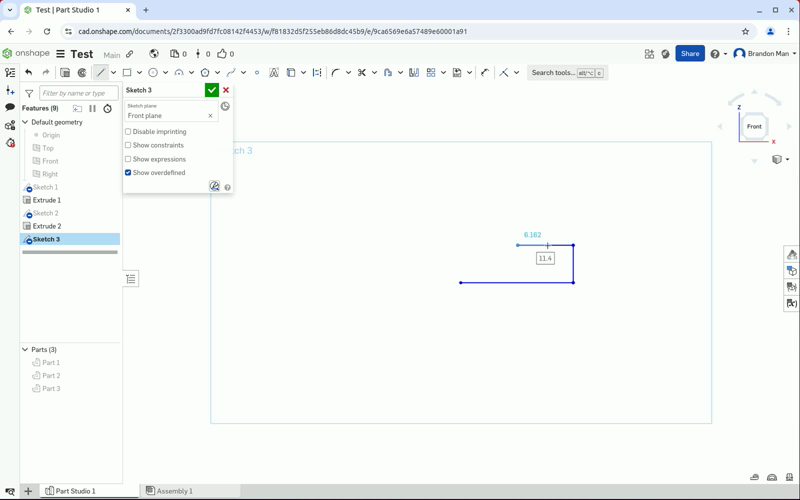
mouse_move(460, 245)
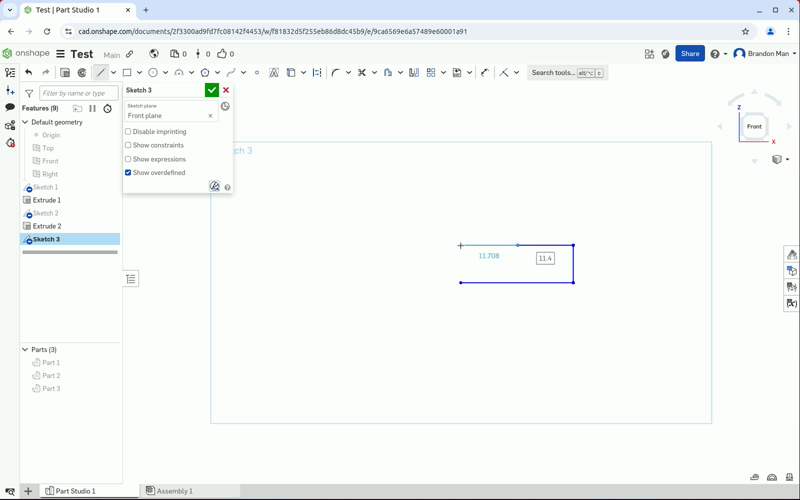
click(460, 245)
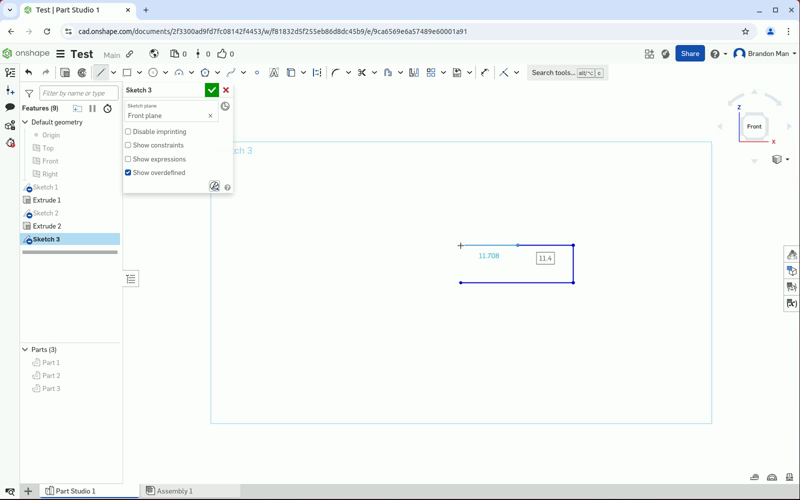
key_up(shift)
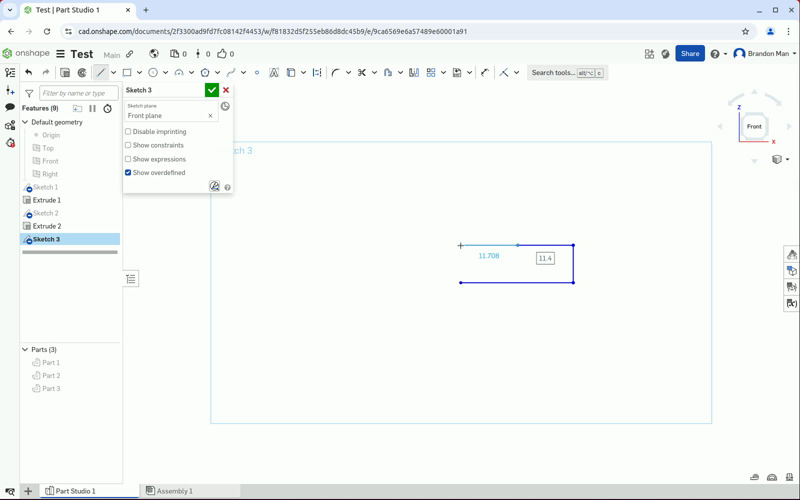
mouse_move(490, 245)
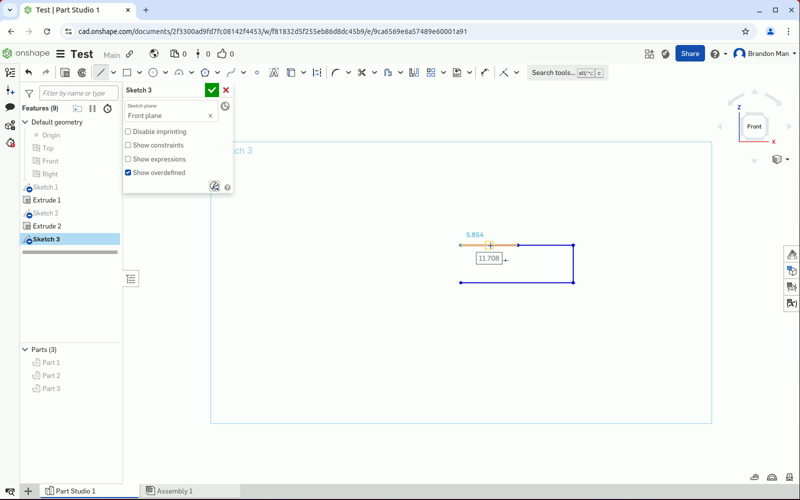
key_down(shift)
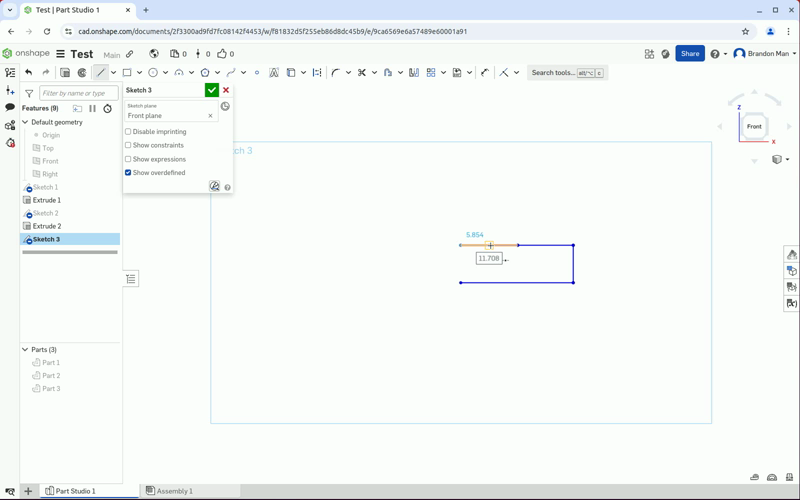
mouse_move(460, 282)
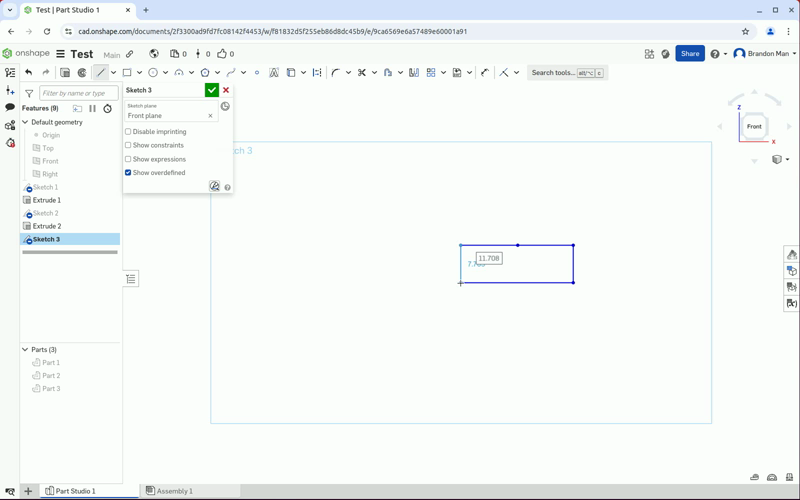
key_up(shift)
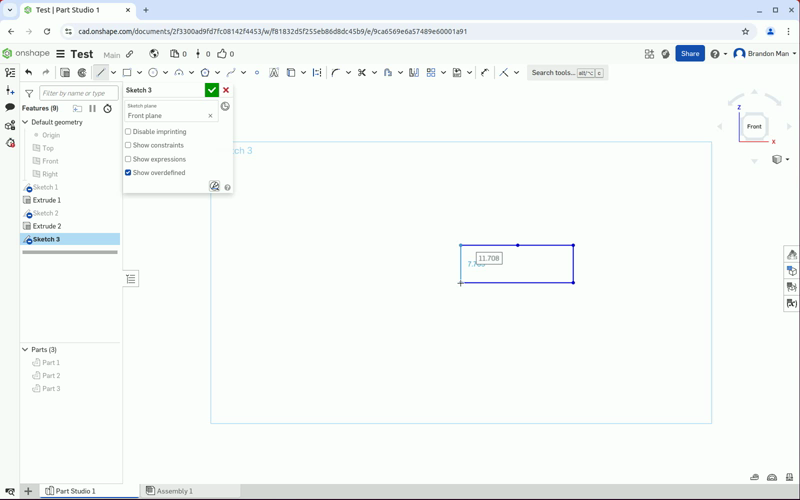
click(460, 282)
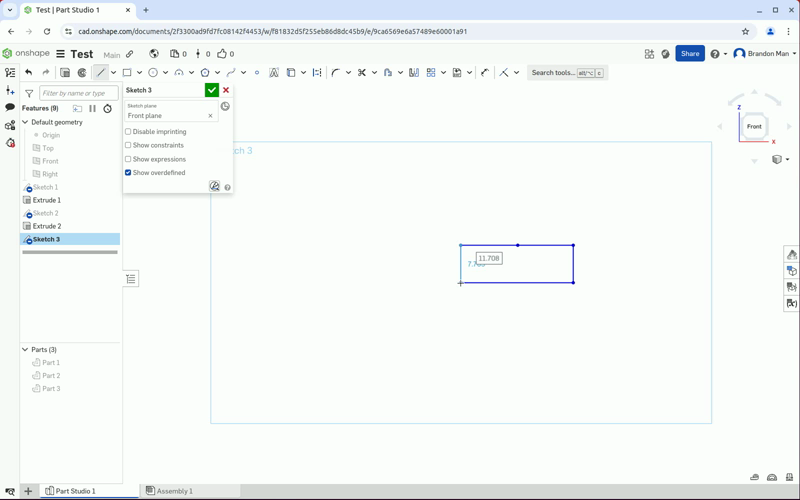
key(esc)
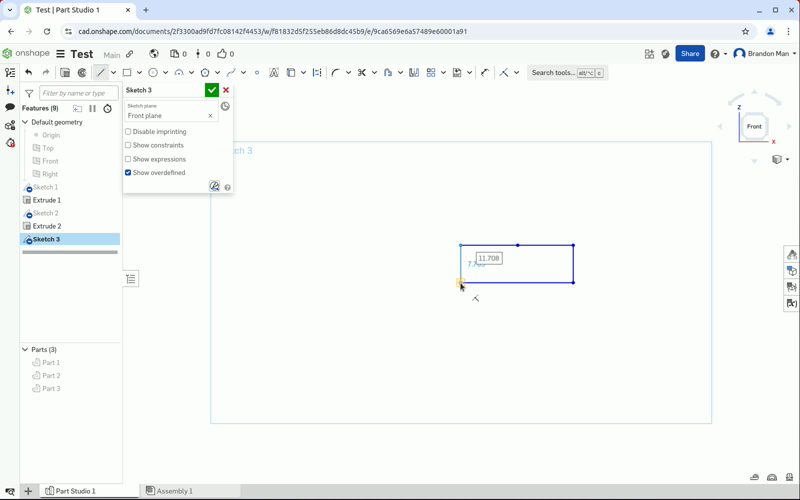
mouse_move(478, 253)
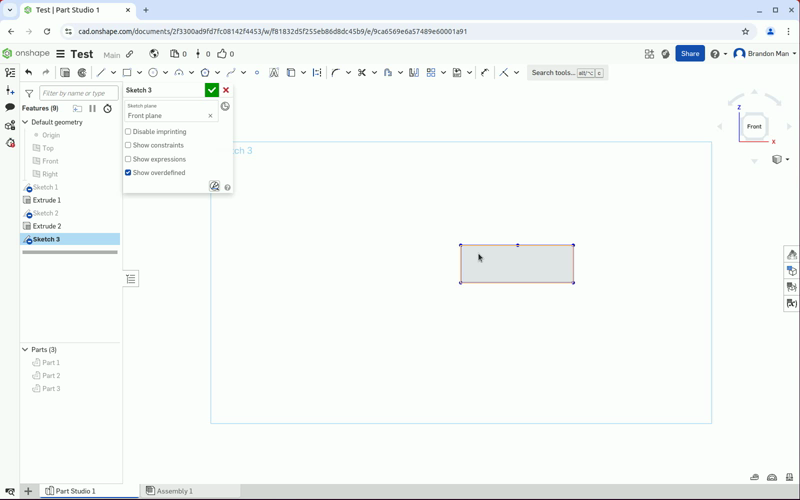
click(478, 253)
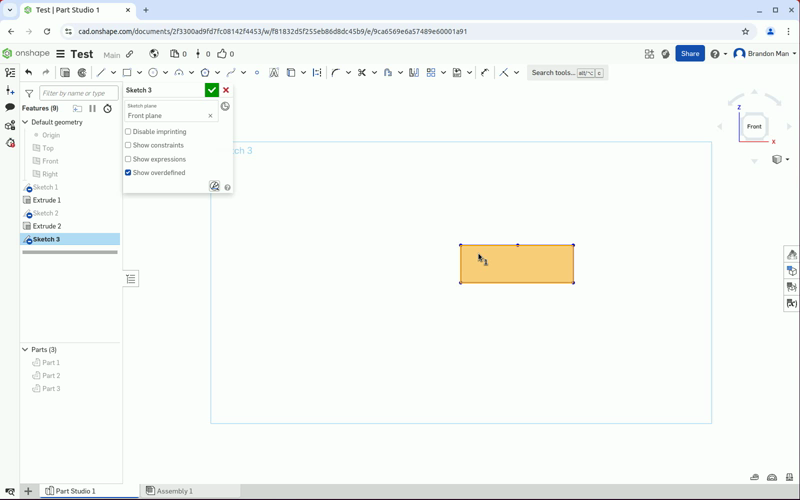
mouse_move(73, 352)
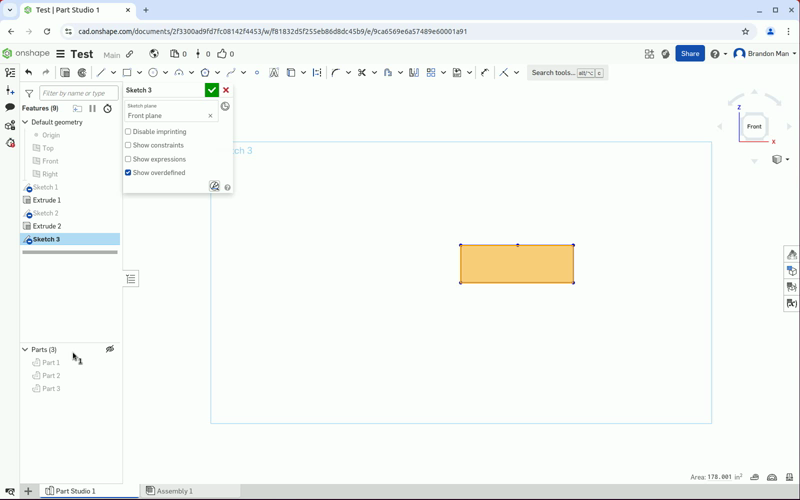
key(shift+y)
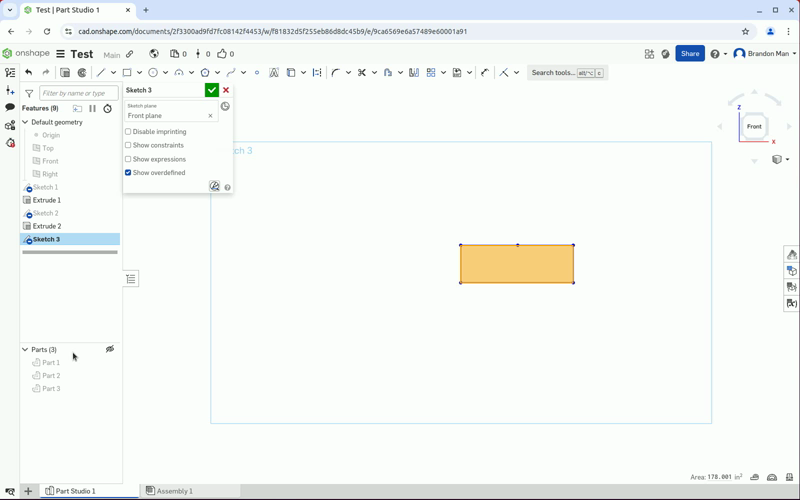
key(shift+e)
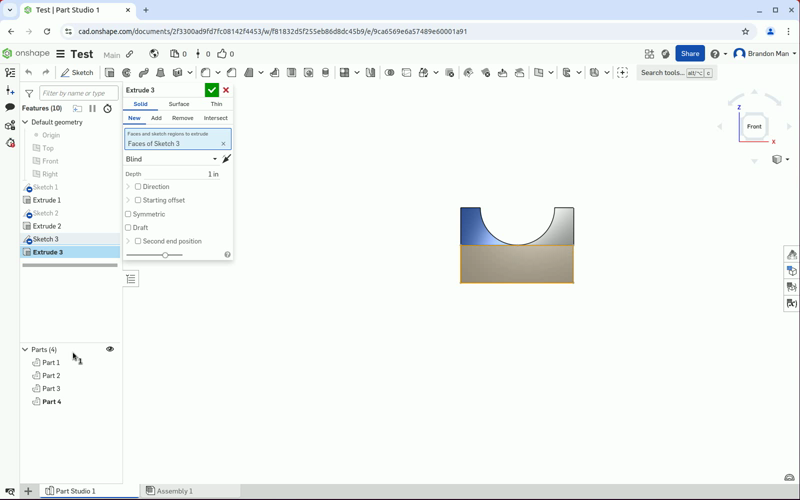
mouse_move(143, 106)
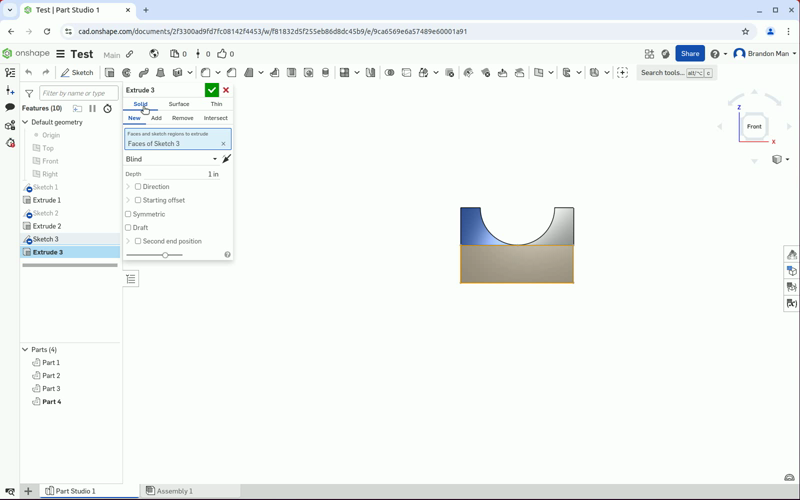
click(143, 106)
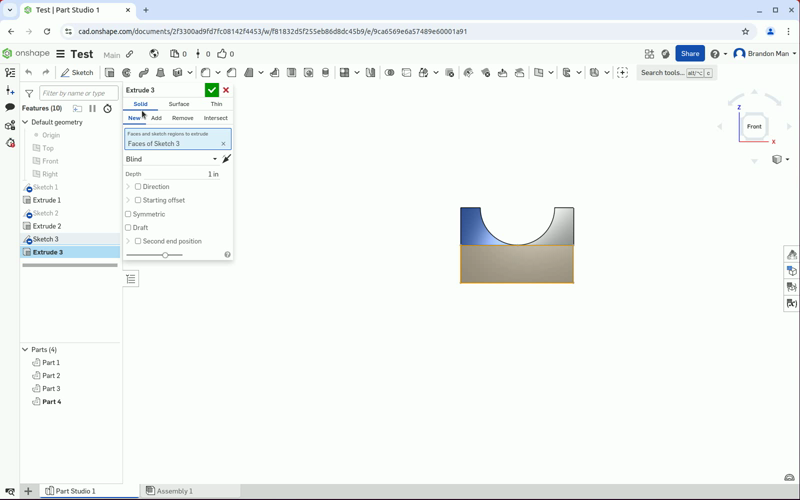
mouse_move(137, 120)
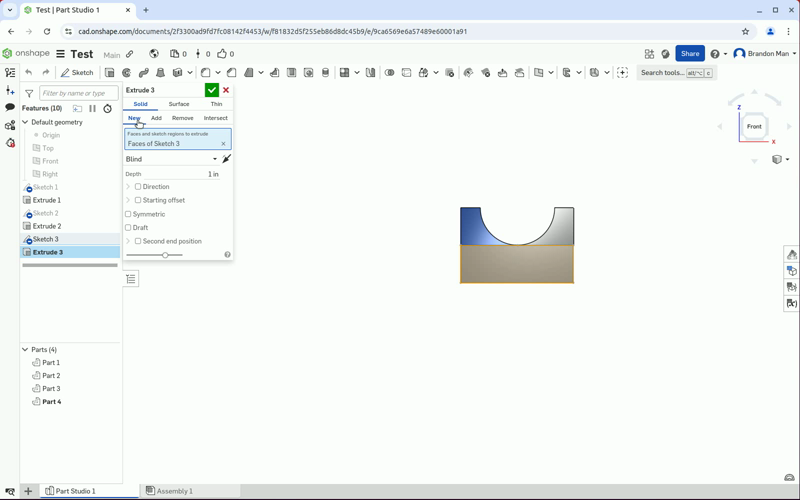
click(137, 120)
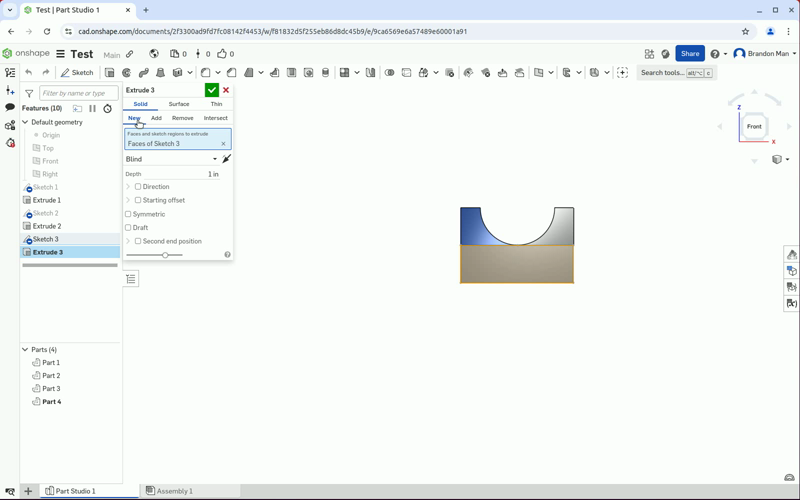
key(tab, 4)
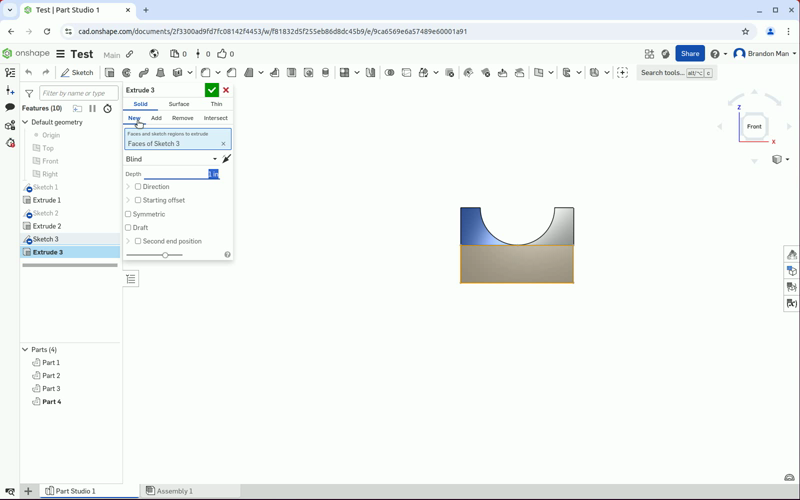
text(15.405)
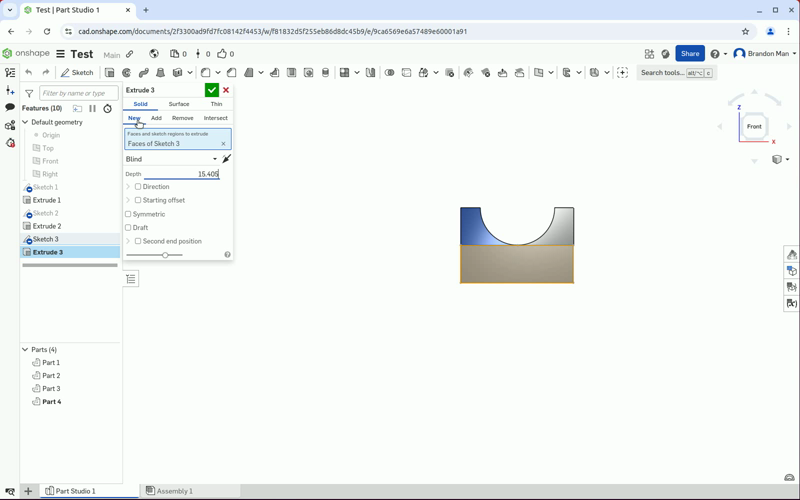
key(enter)
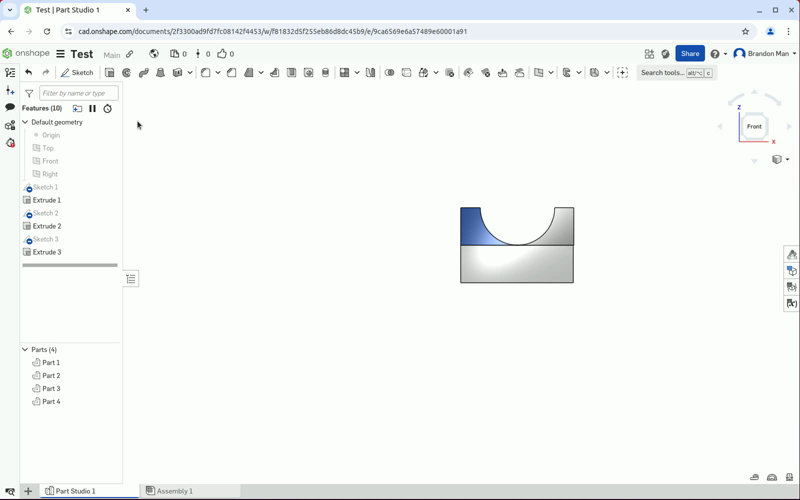
key(shift+h)
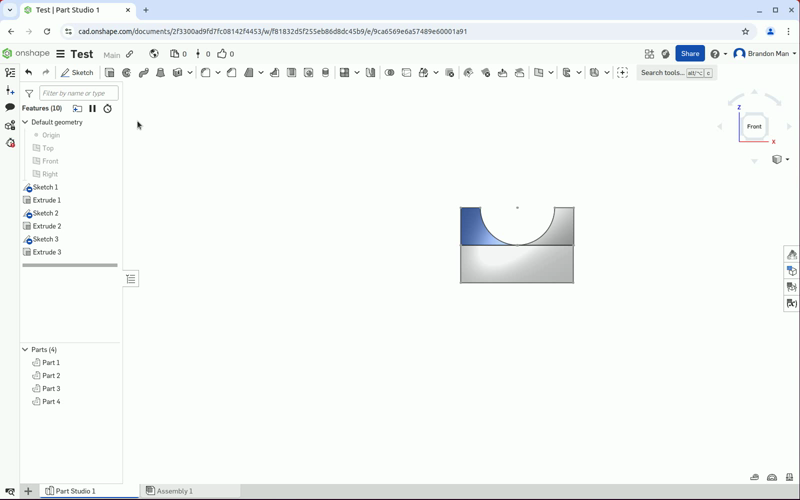
key(shift+h)
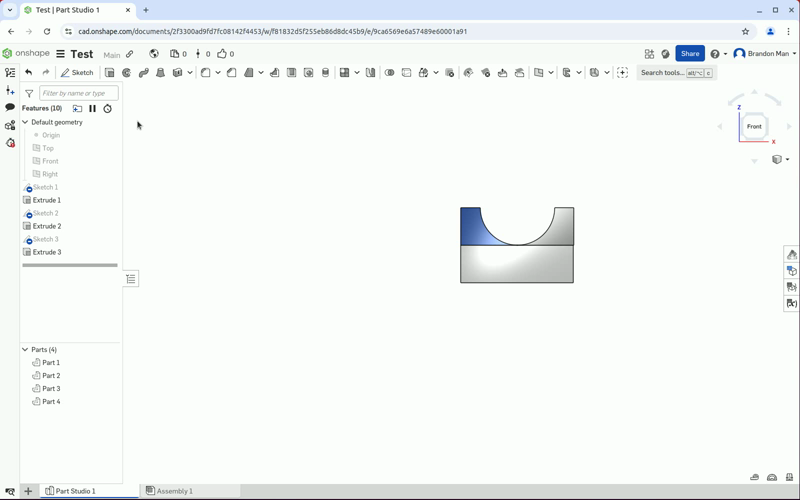
mouse_move(73, 189)
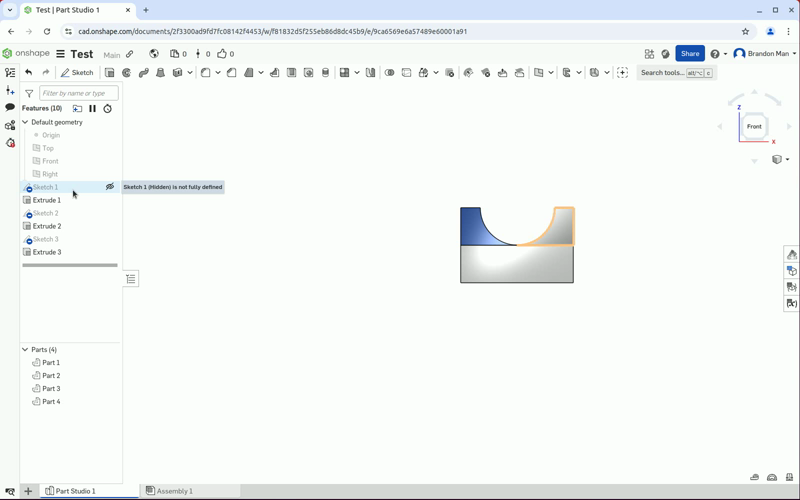
click(73, 189)
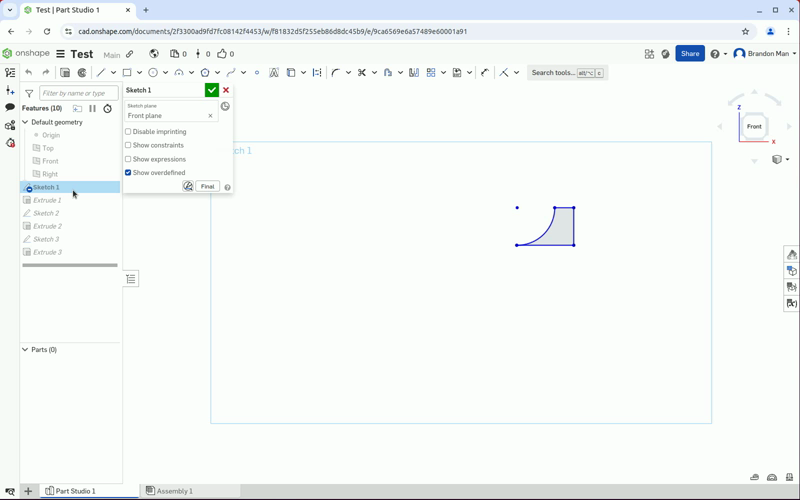
mouse_move(229, 92)
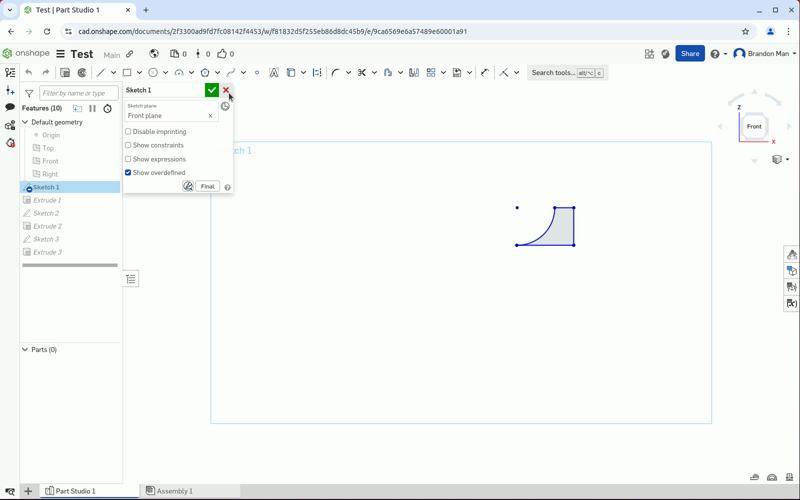
click(229, 92)
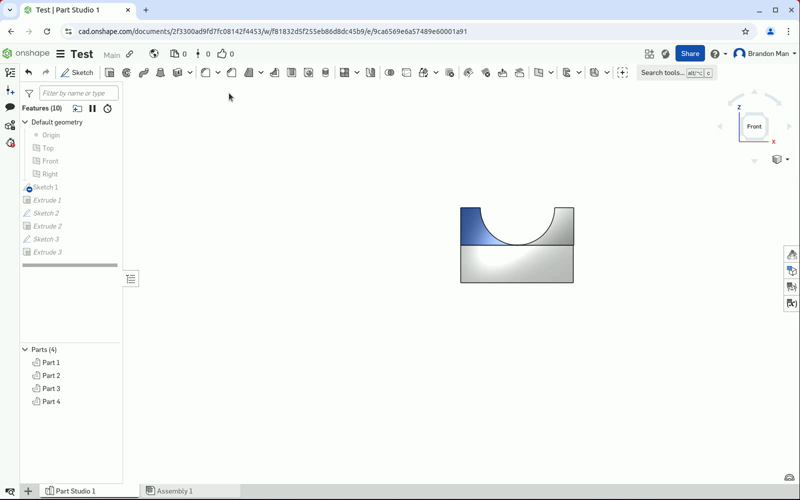
mouse_move(73, 352)
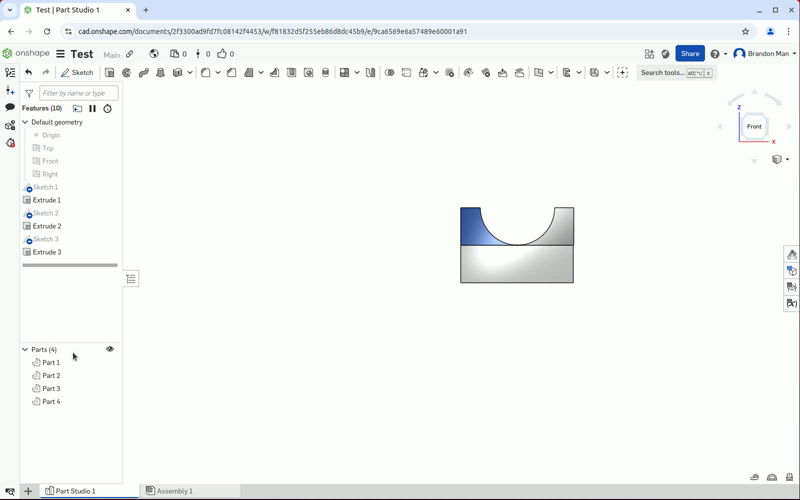
key(y)
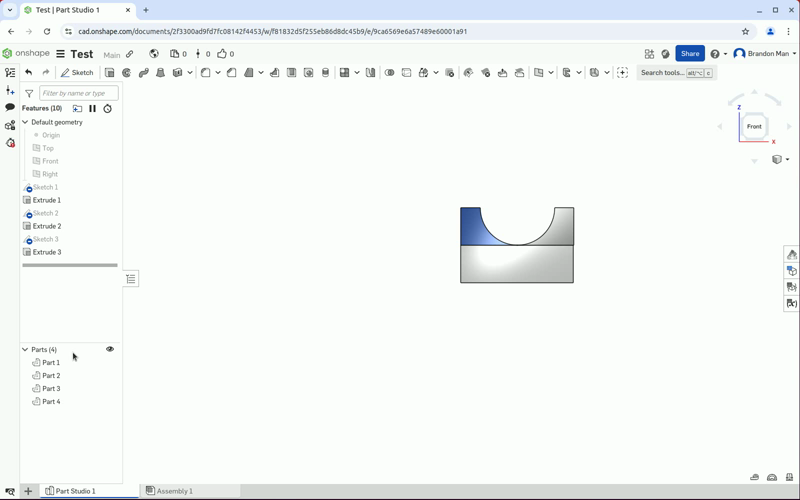
key(shift+p)
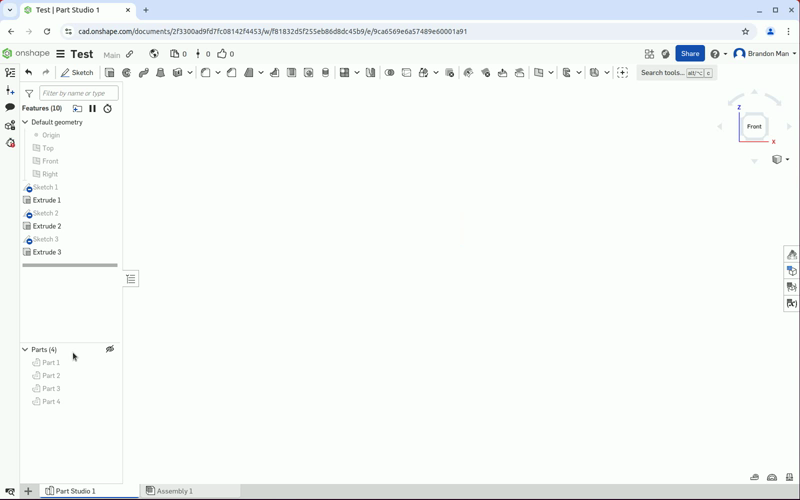
key(space)
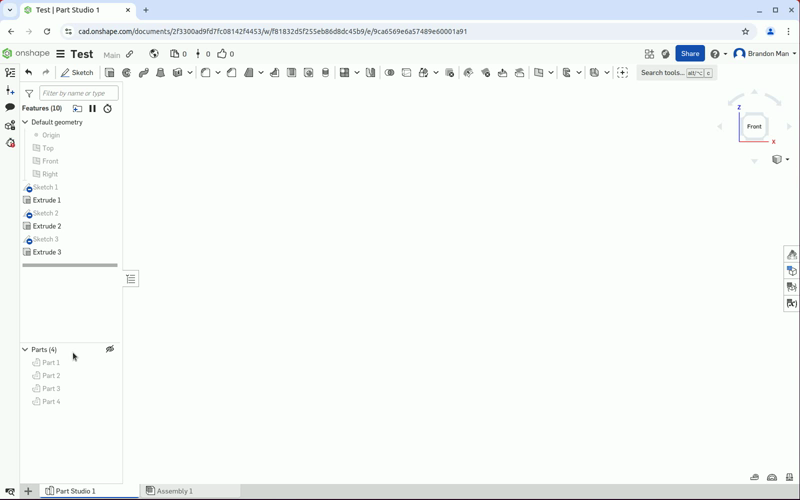
key_down(shift)
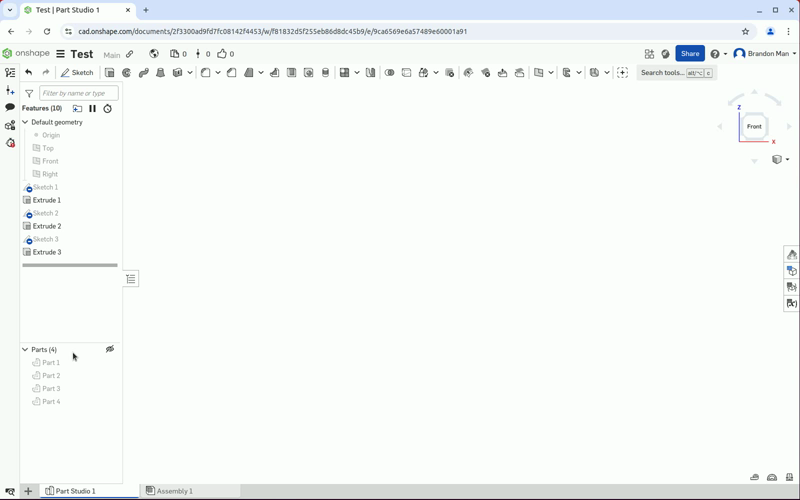
key(left)
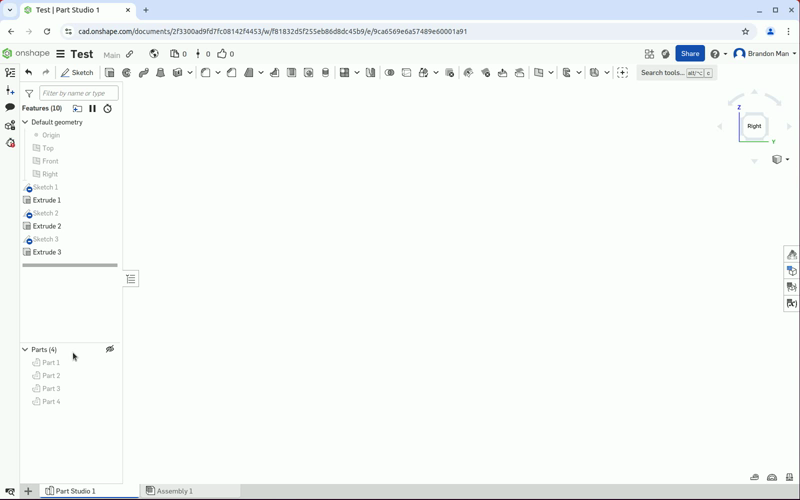
key_up(shift)
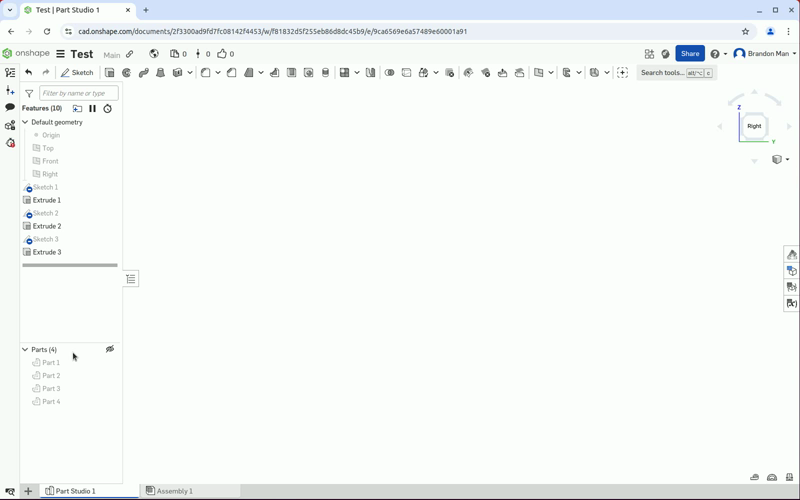
mouse_move(73, 352)
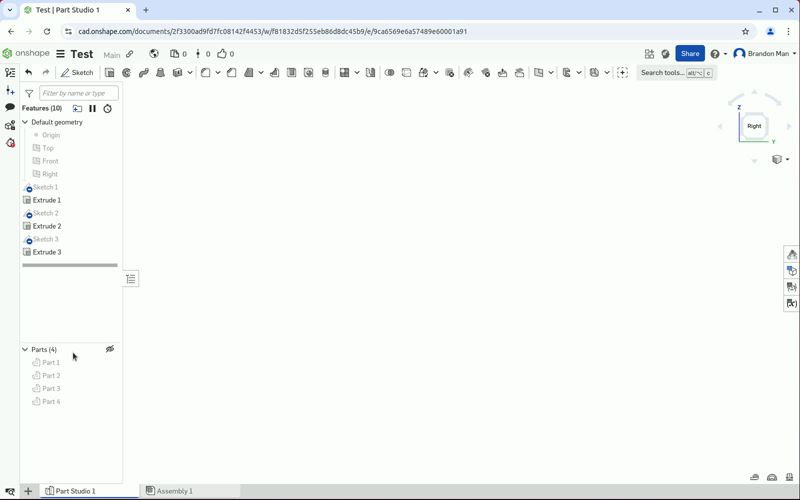
key(shift+y)
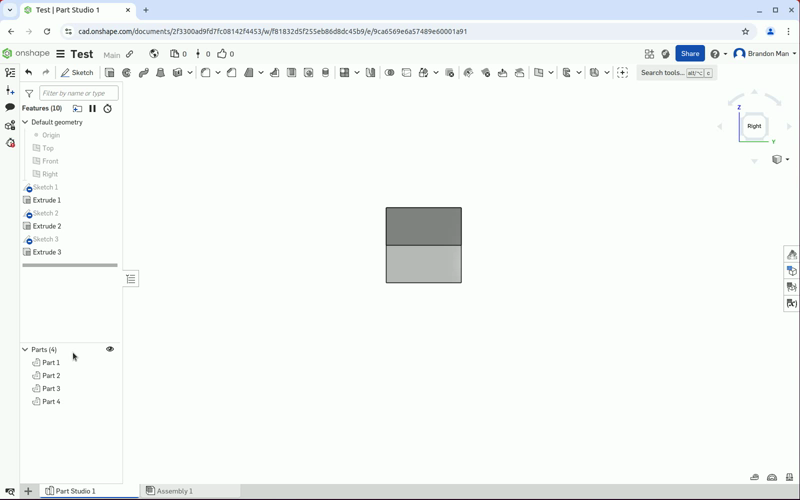
mouse_move(541, 75)
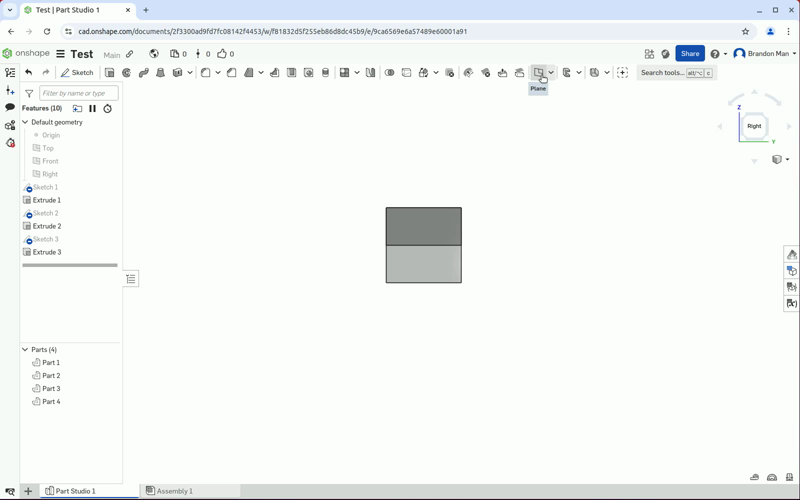
click(541, 75)
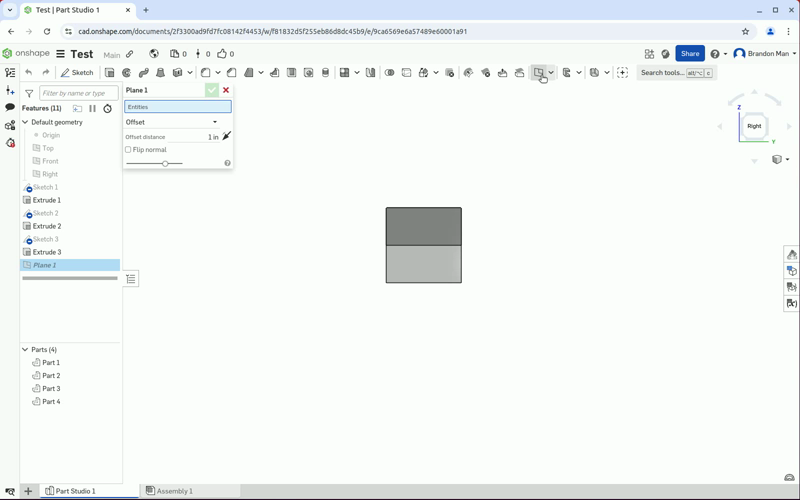
mouse_move(73, 176)
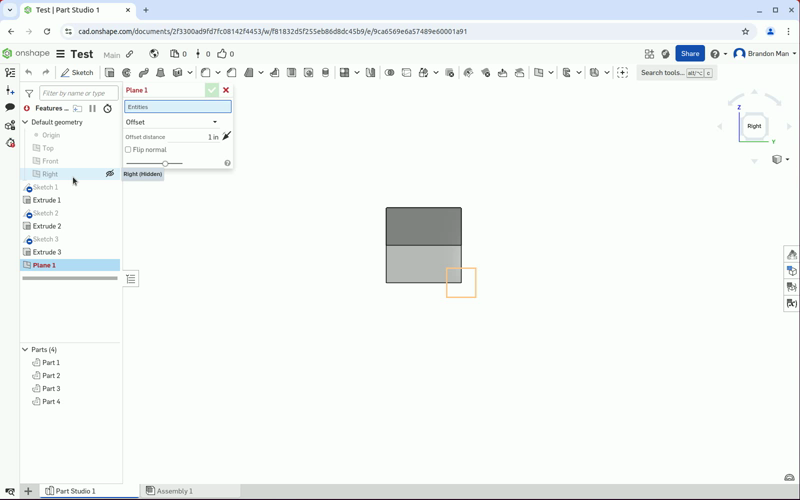
click(73, 176)
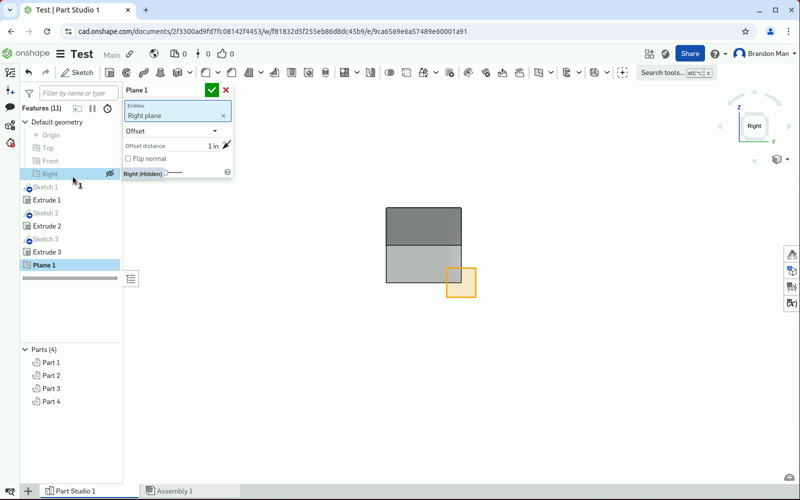
key(tab, 2)
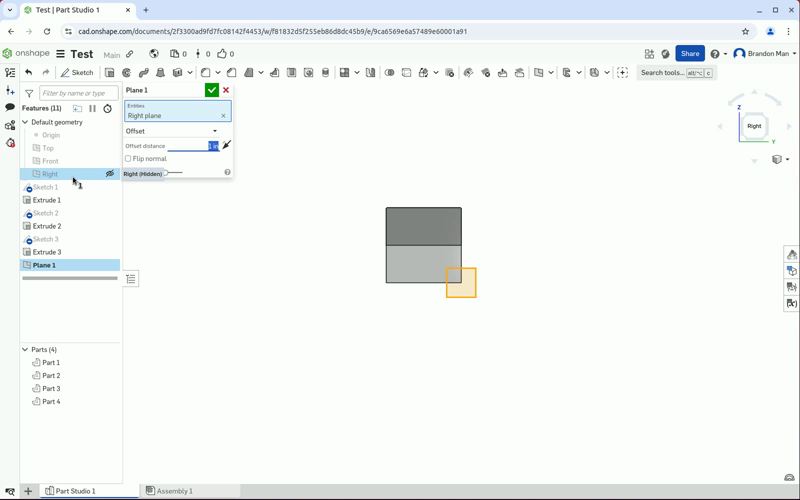
text(23.108)
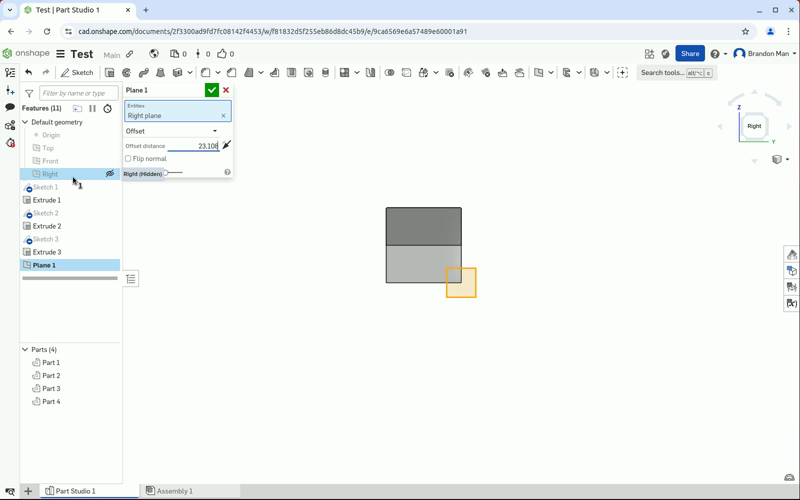
key(enter, 2)
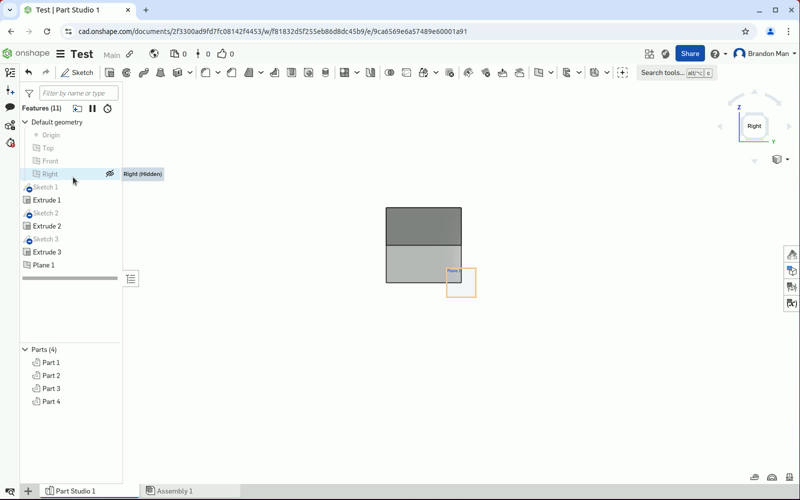
key(shift+s)
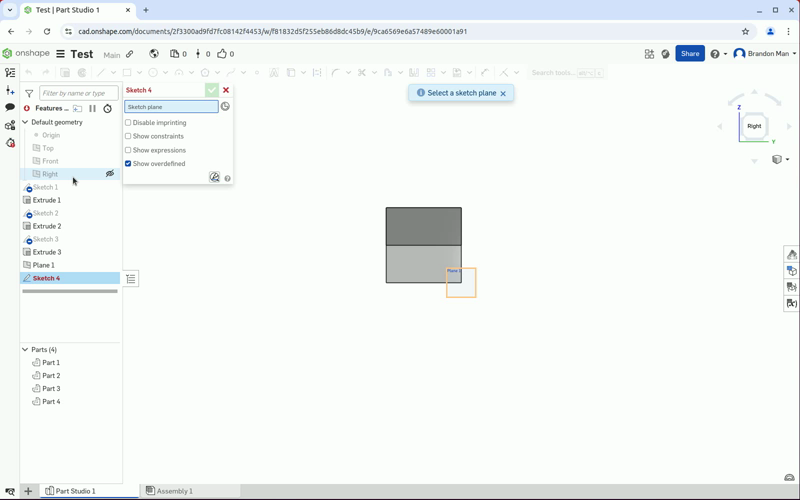
mouse_move(73, 267)
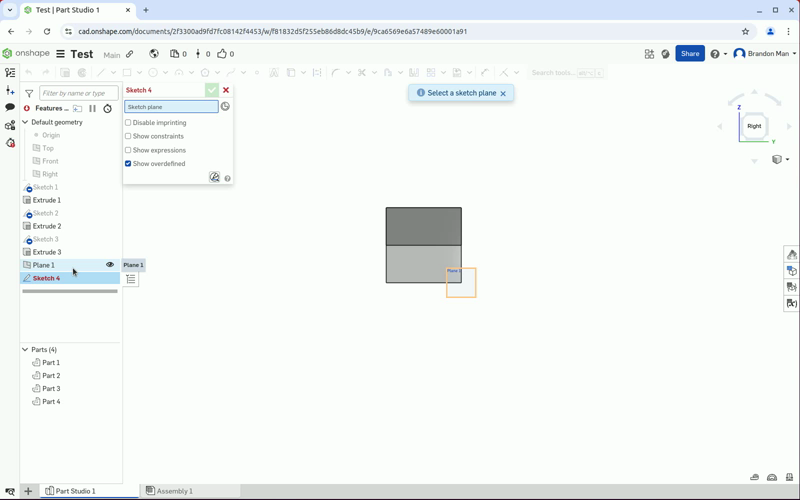
click(73, 267)
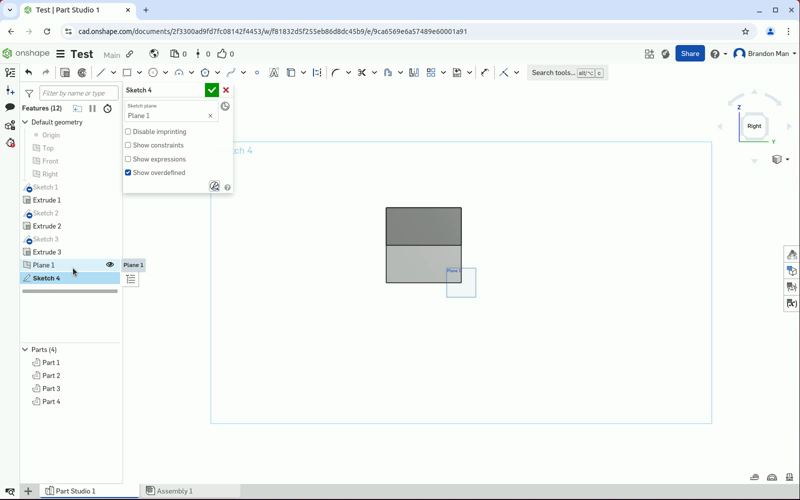
mouse_move(73, 352)
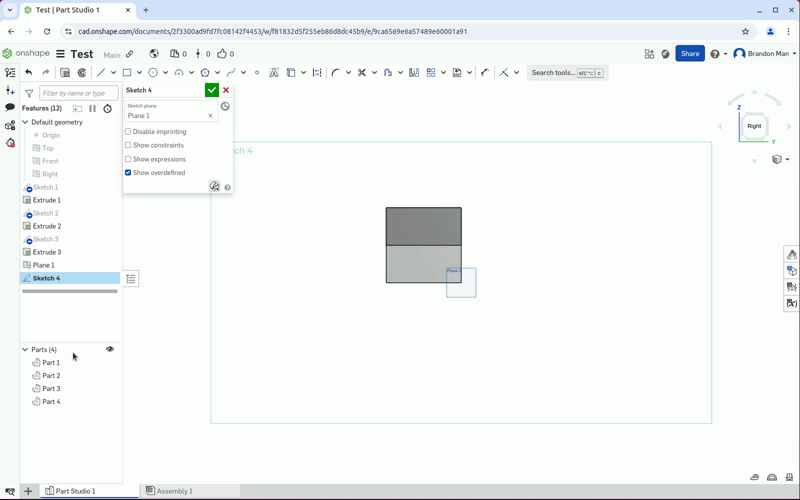
key(y)
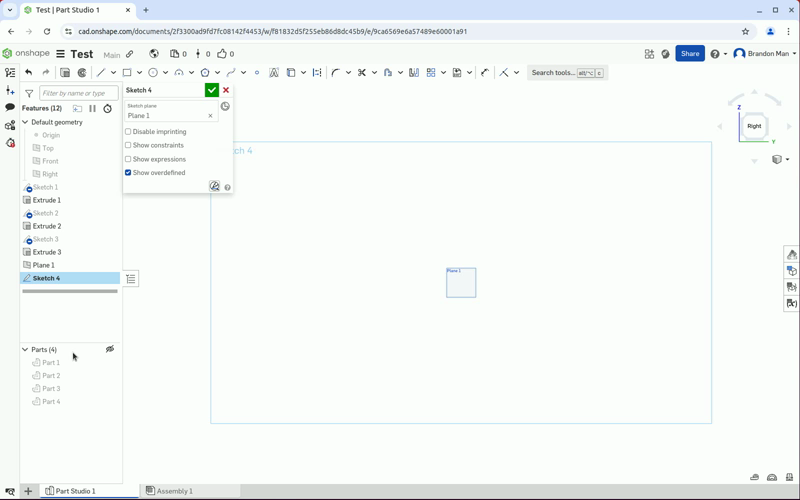
key(l)
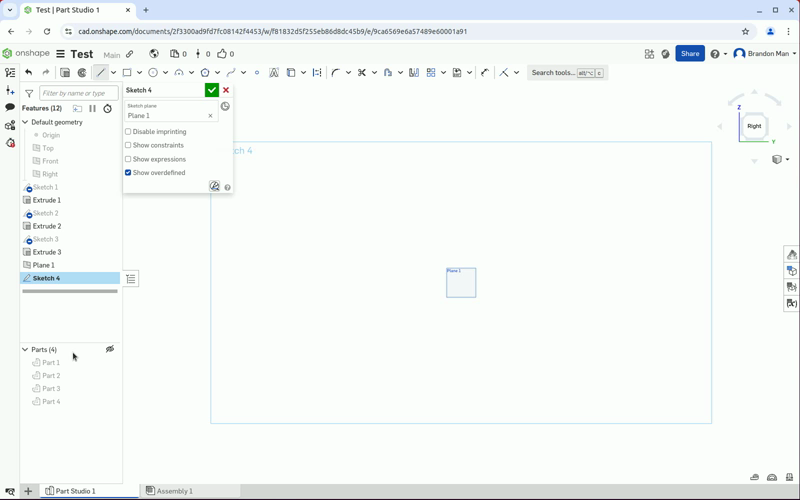
key_down(shift)
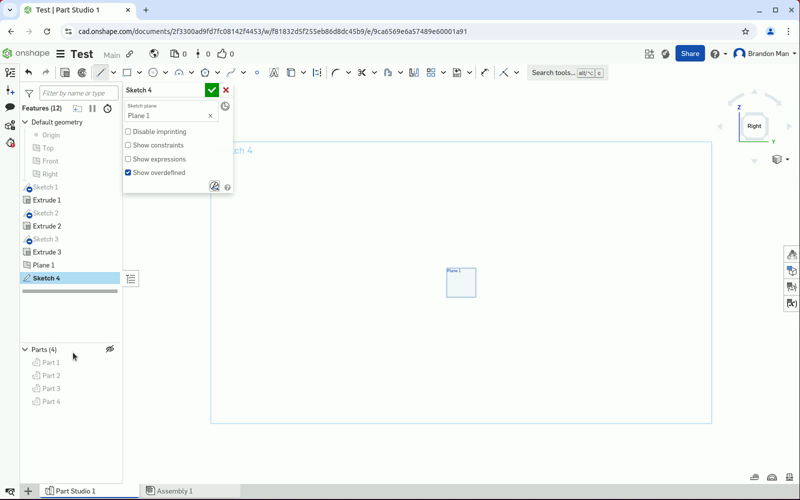
mouse_move(385, 245)
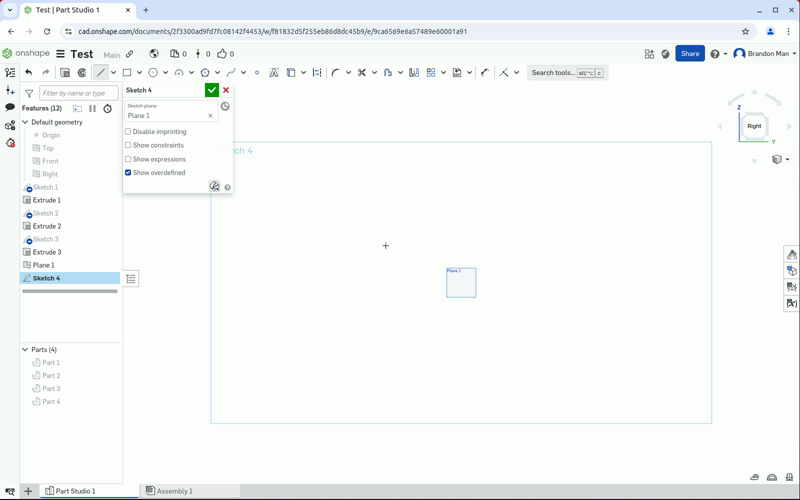
click(385, 245)
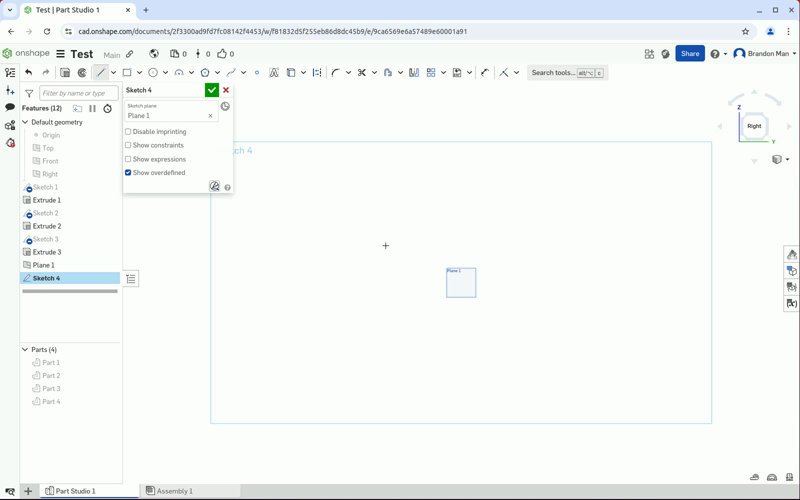
key_up(shift)
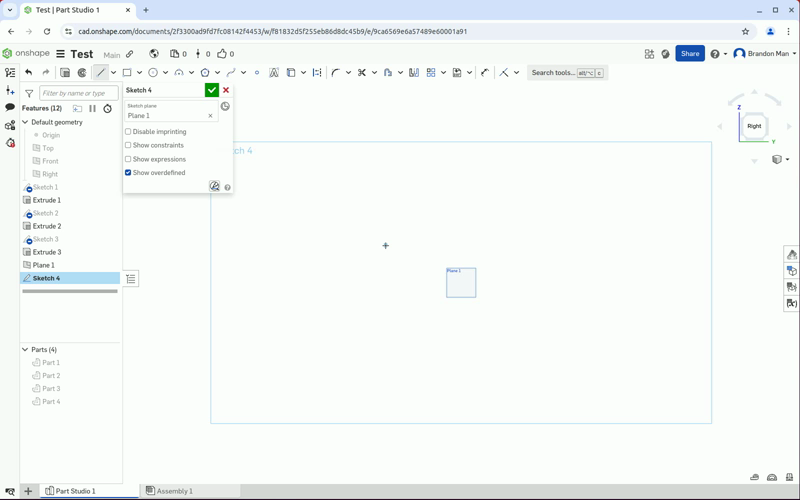
key_down(shift)
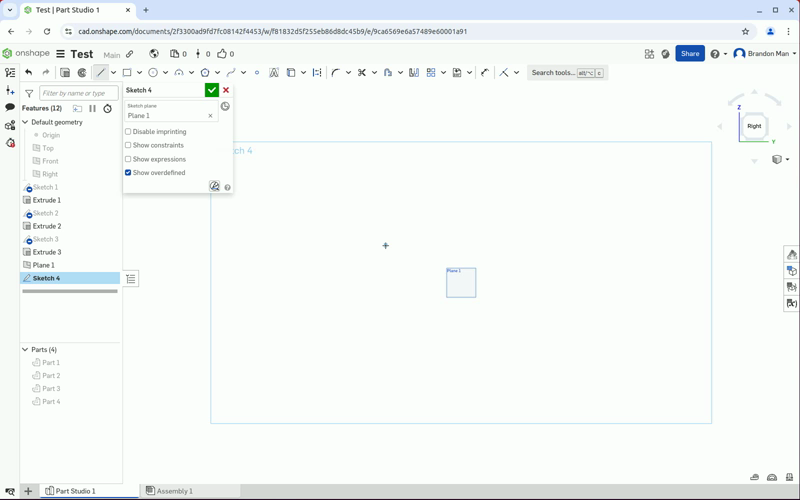
mouse_move(415, 245)
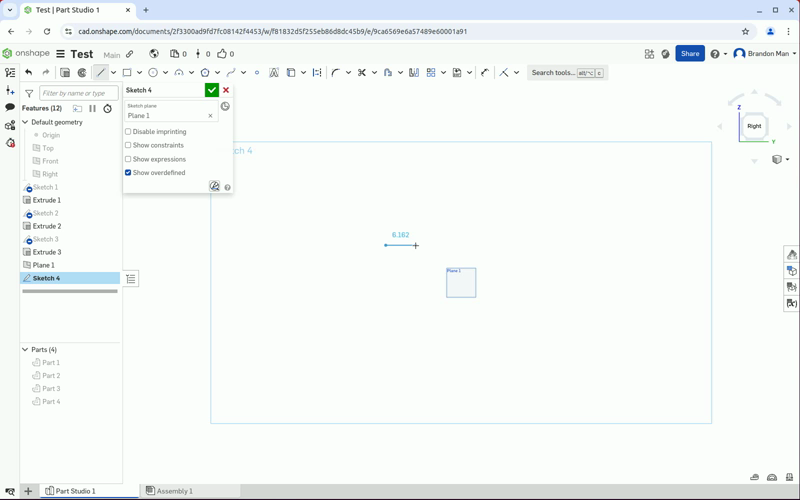
mouse_move(404, 245)
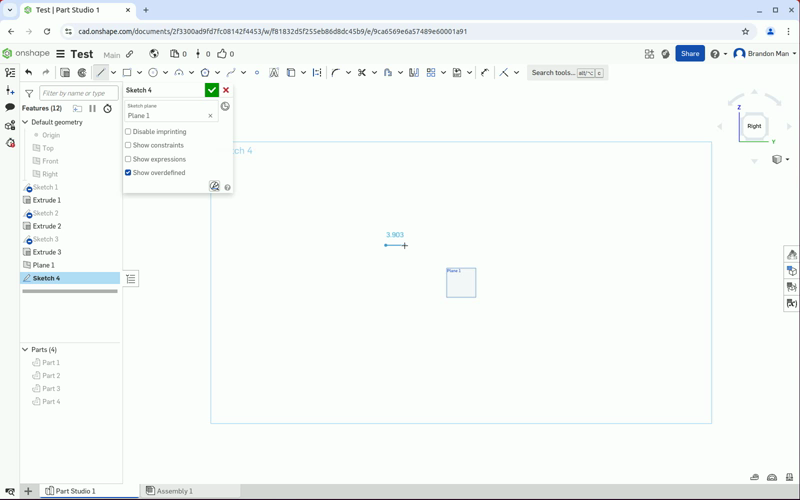
click(404, 245)
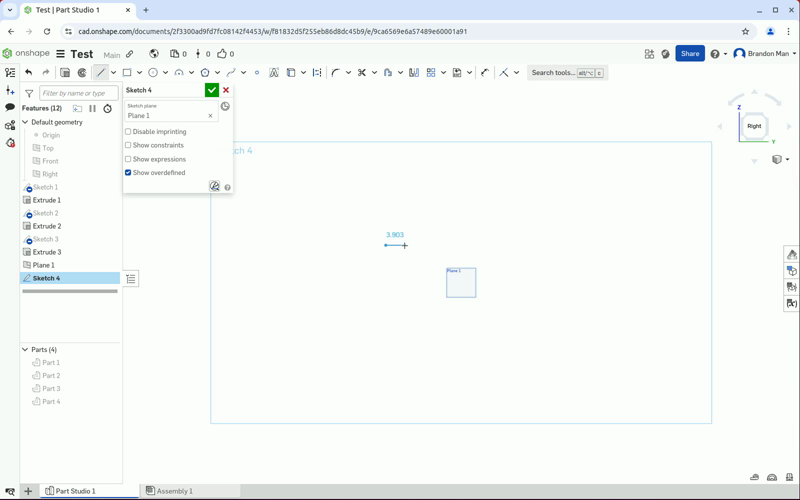
key_up(shift)
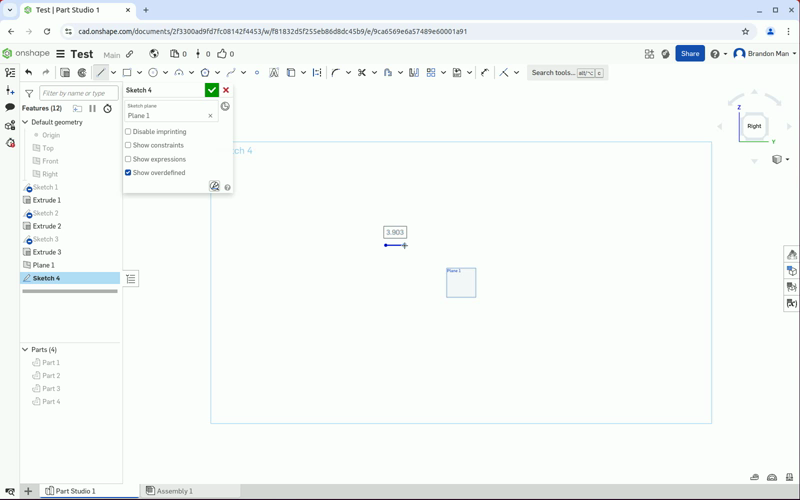
key_down(shift)
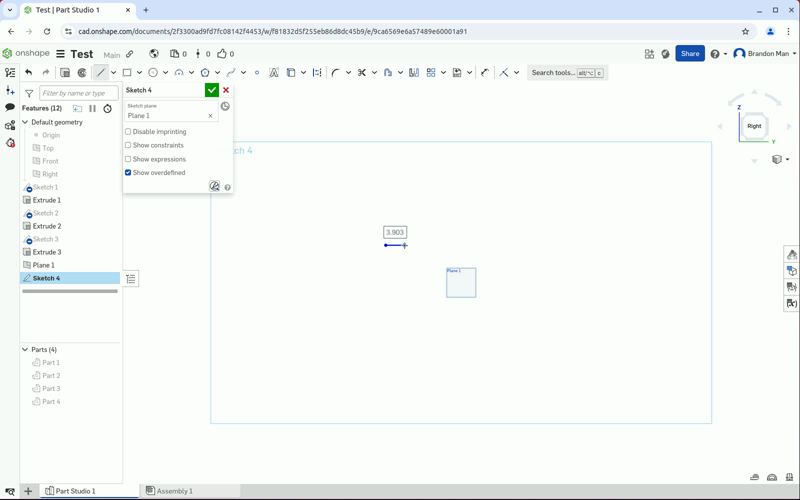
mouse_move(434, 245)
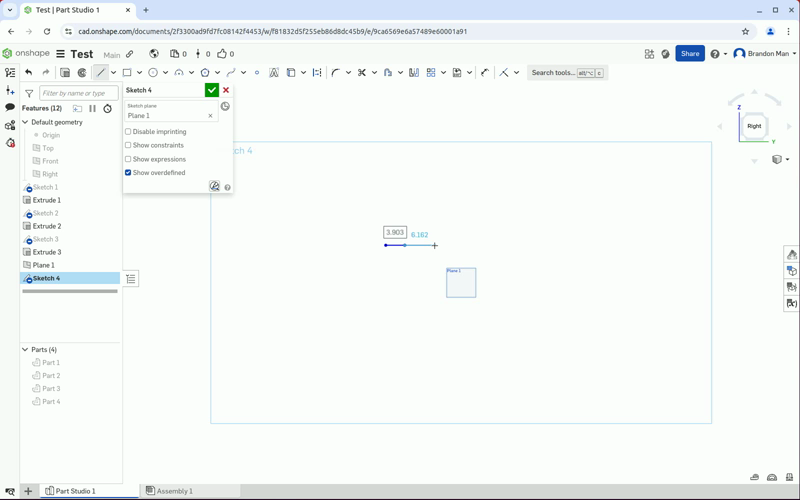
mouse_move(404, 264)
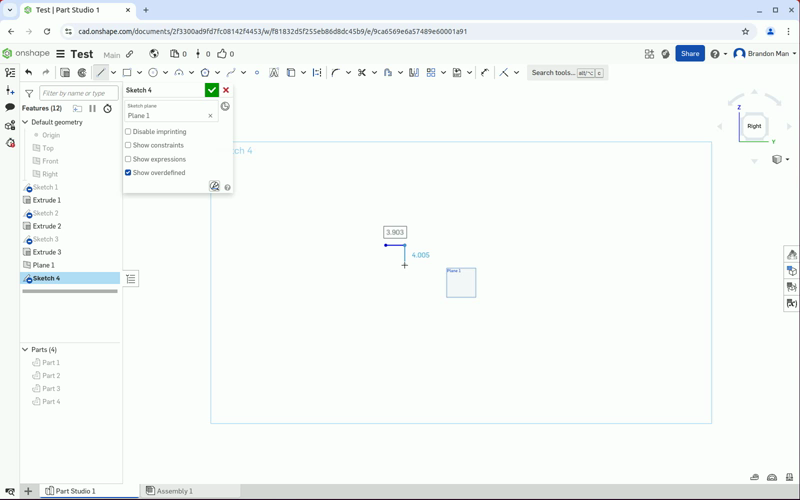
click(404, 264)
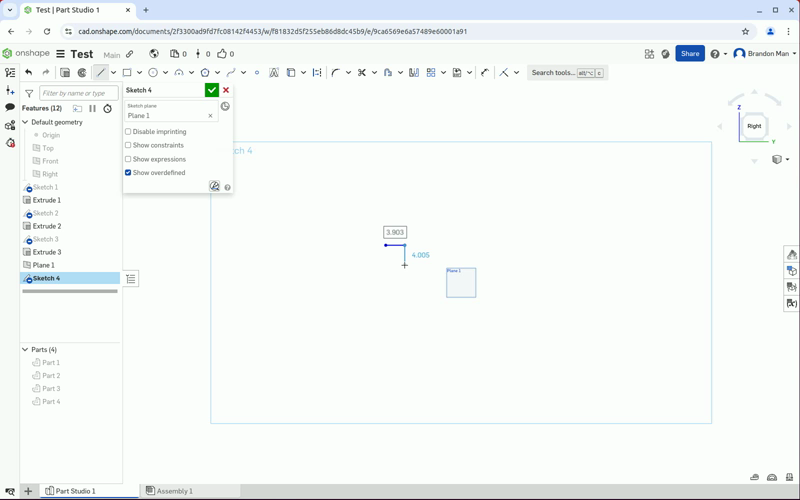
key_up(shift)
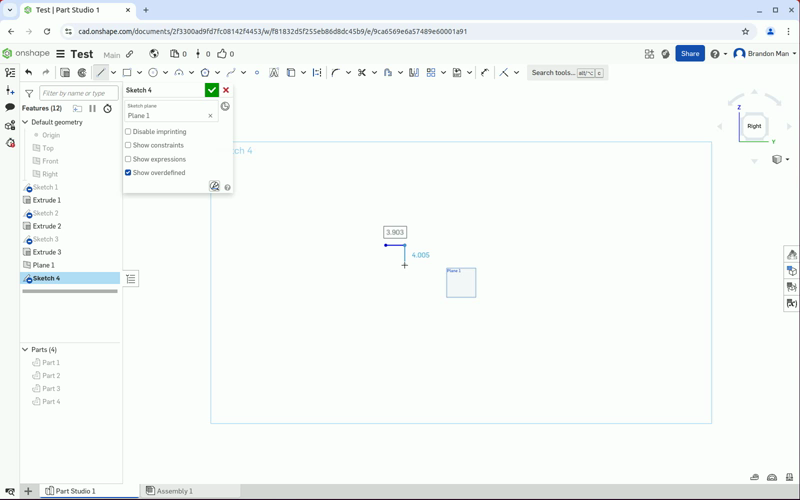
key_down(shift)
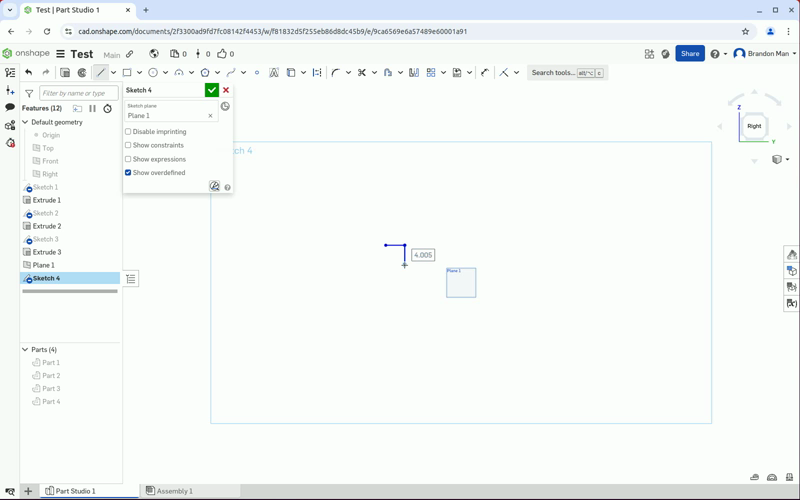
mouse_move(434, 264)
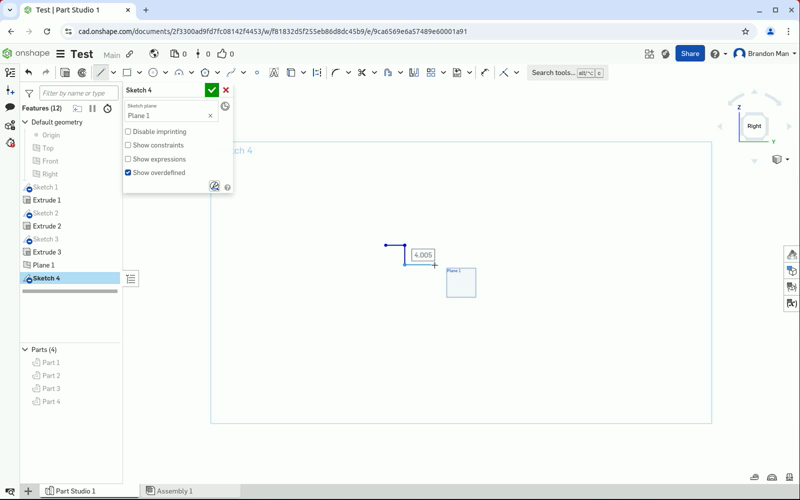
mouse_move(424, 264)
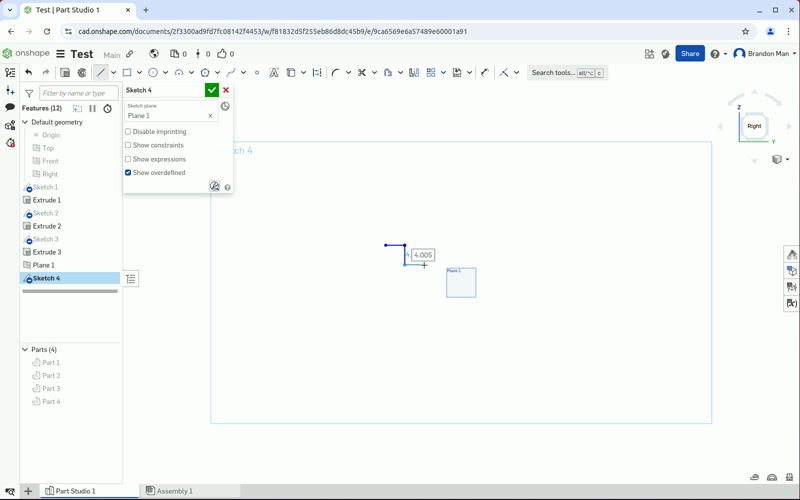
click(424, 264)
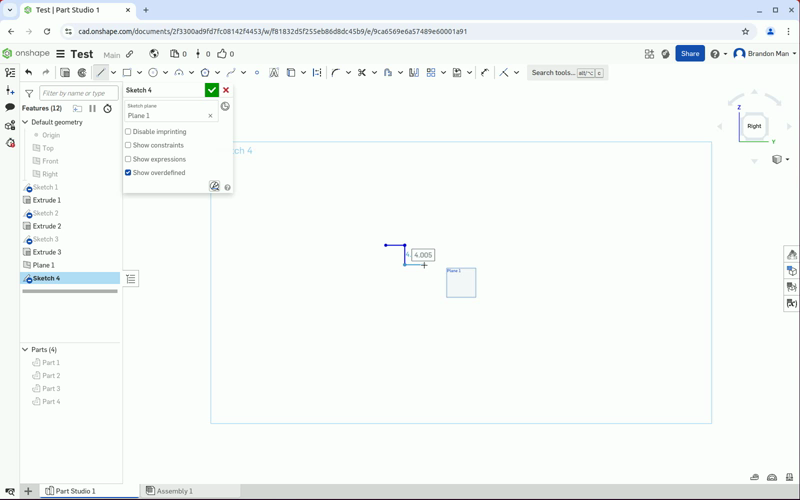
key_up(shift)
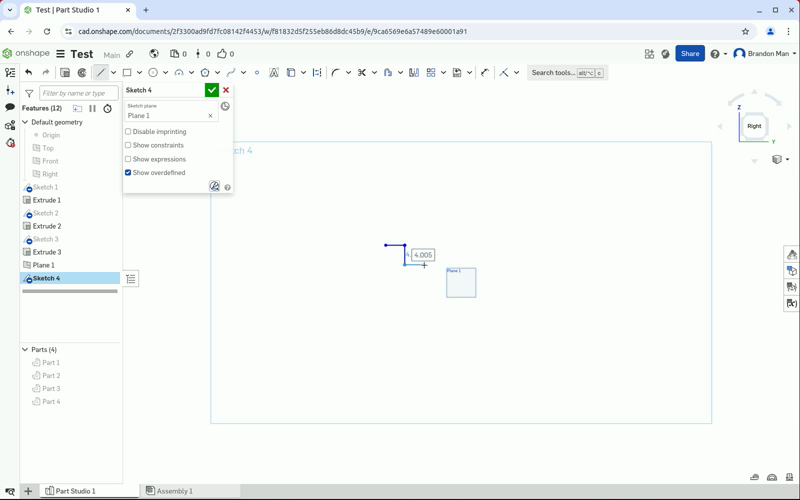
key_down(shift)
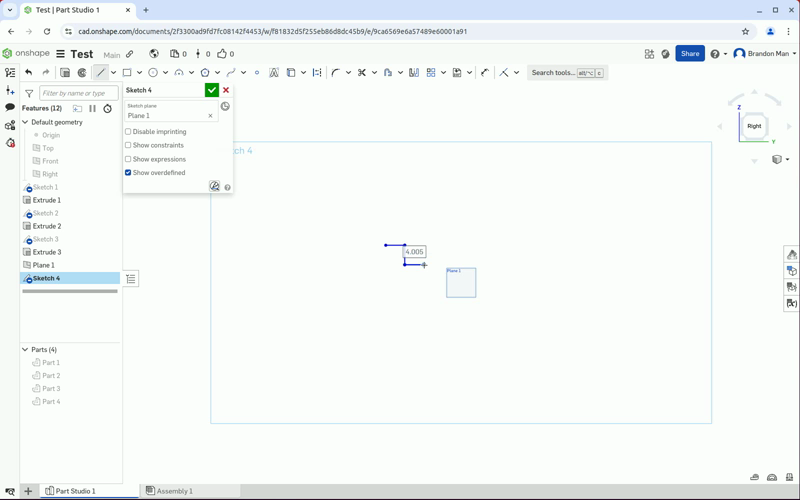
mouse_move(454, 264)
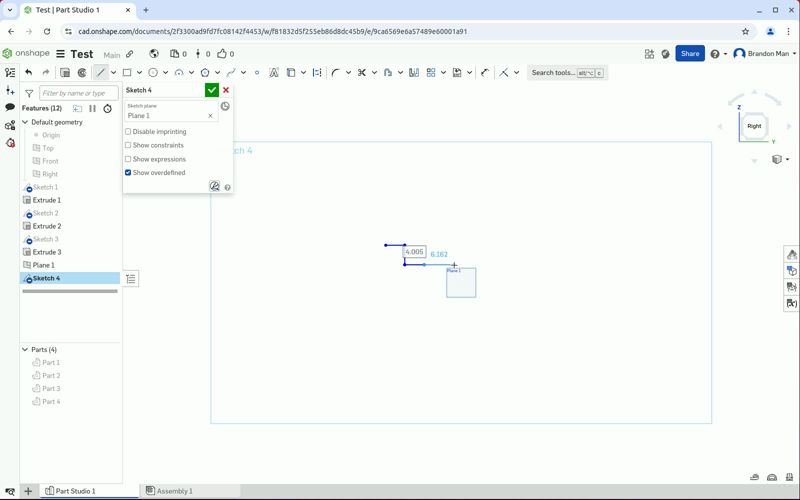
mouse_move(424, 207)
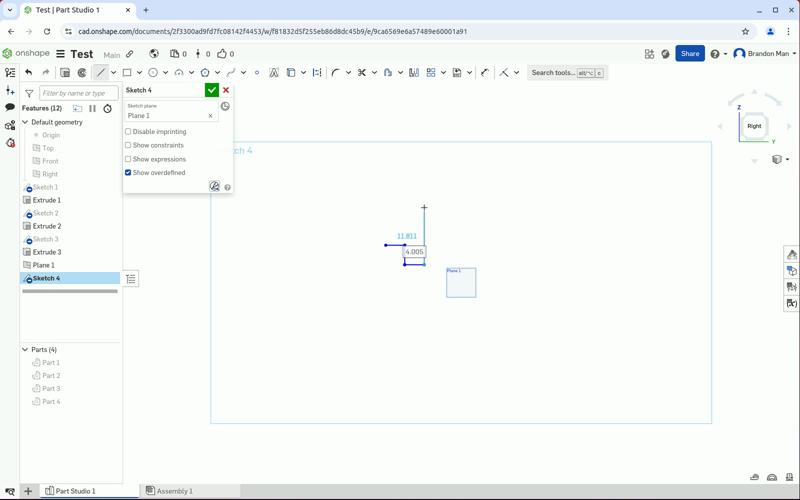
click(424, 207)
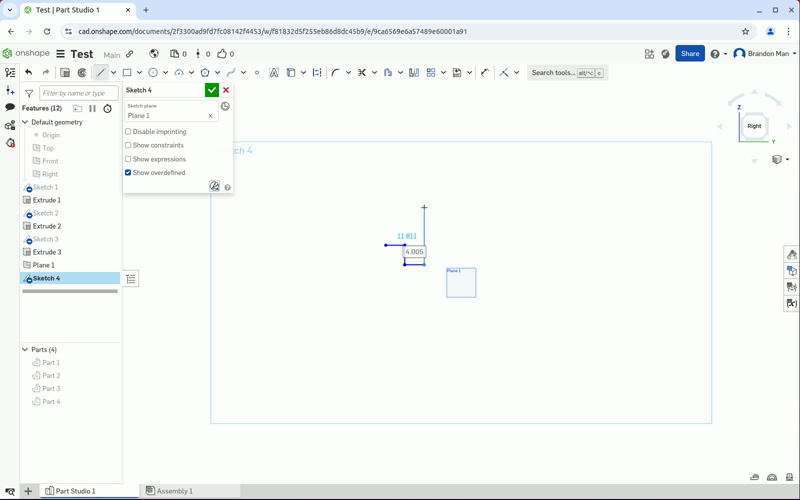
key_up(shift)
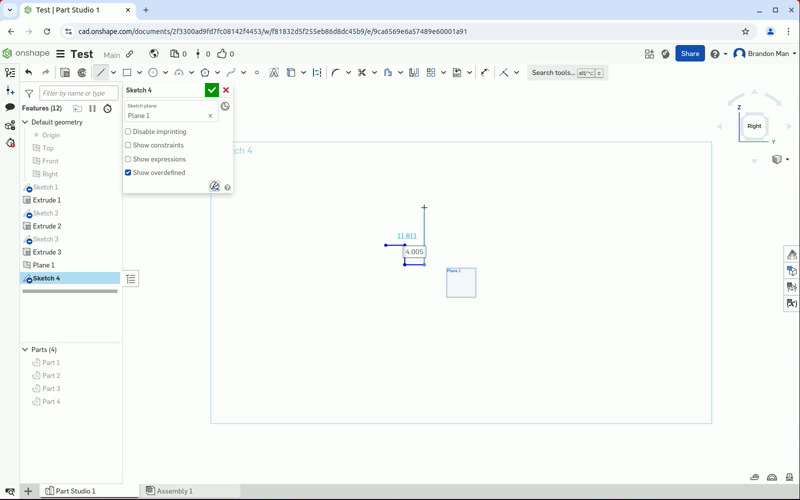
key_down(shift)
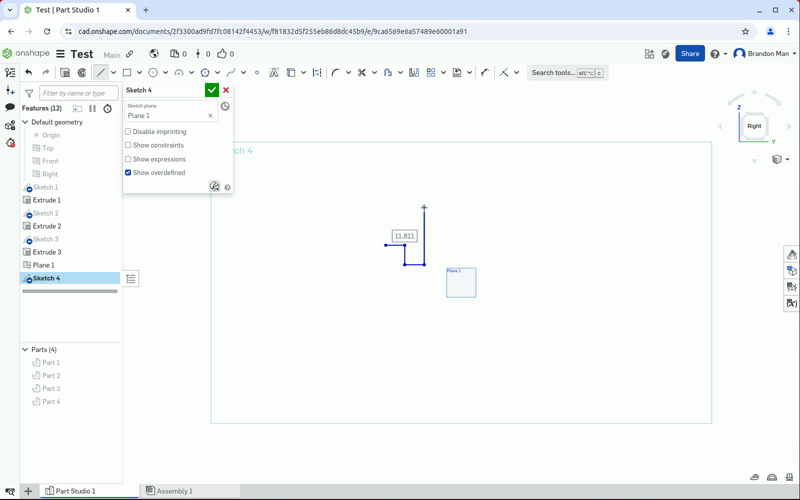
mouse_move(454, 207)
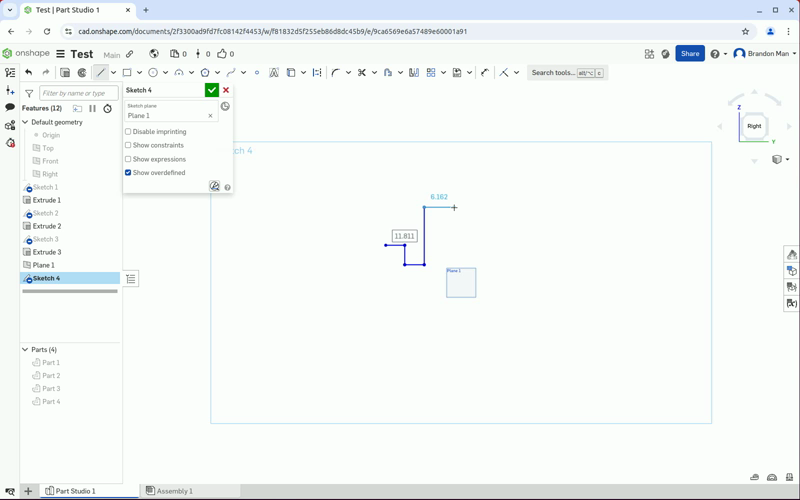
mouse_move(385, 207)
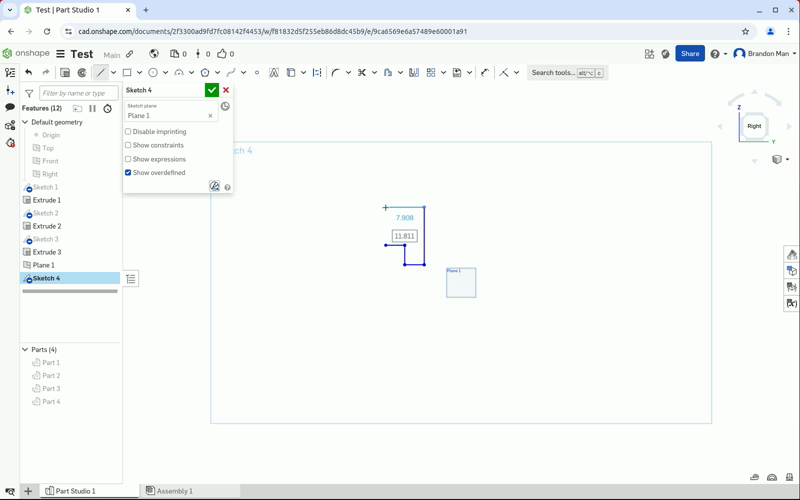
click(385, 207)
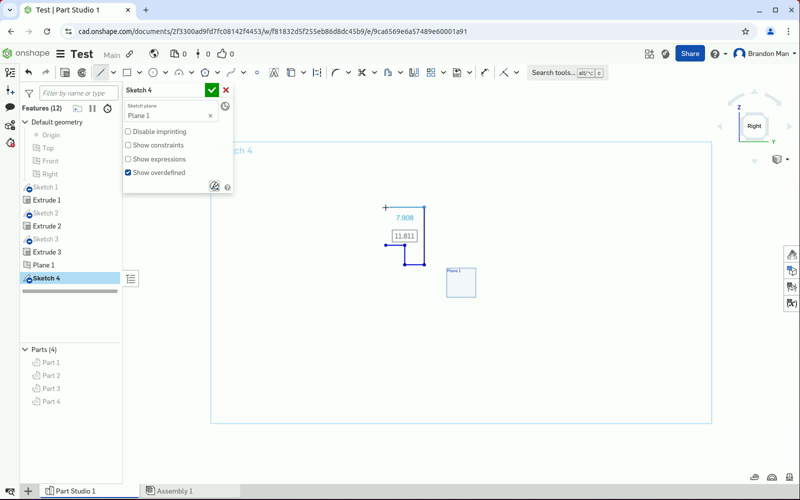
key_up(shift)
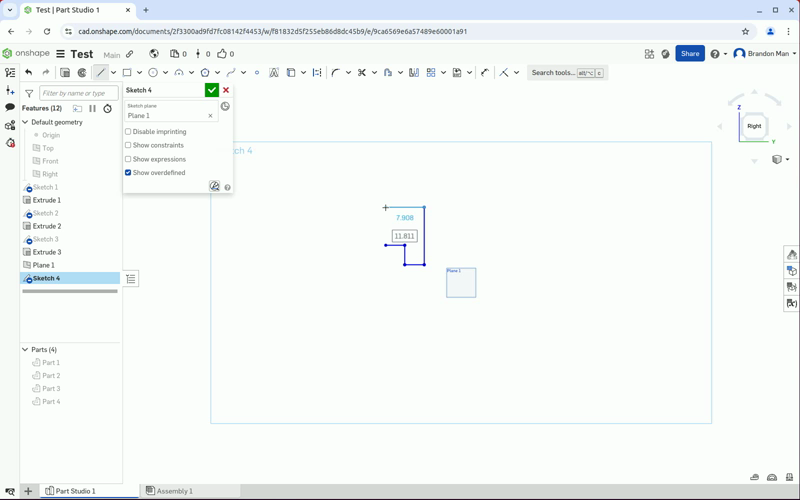
mouse_move(415, 207)
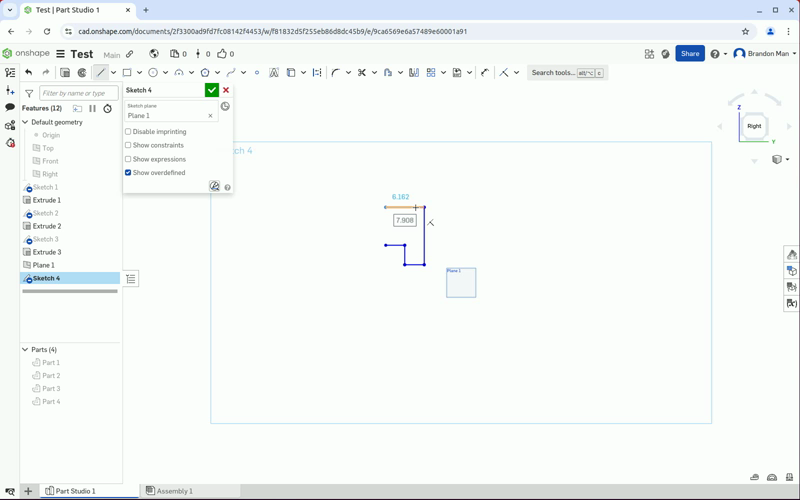
key_down(shift)
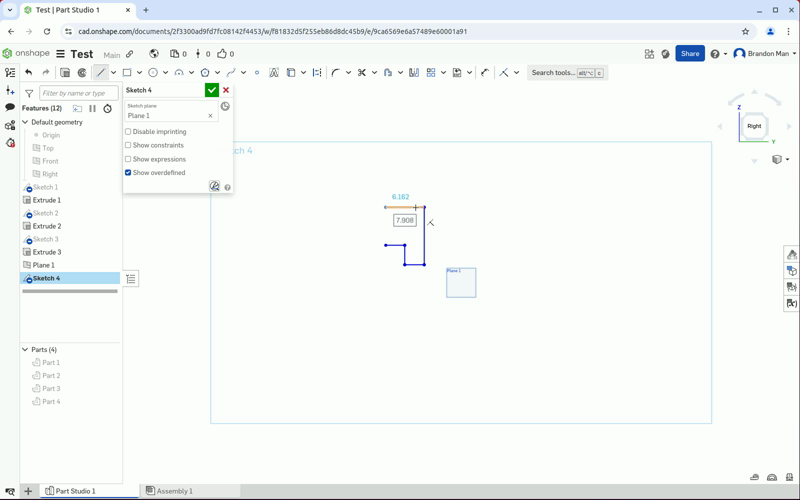
mouse_move(385, 245)
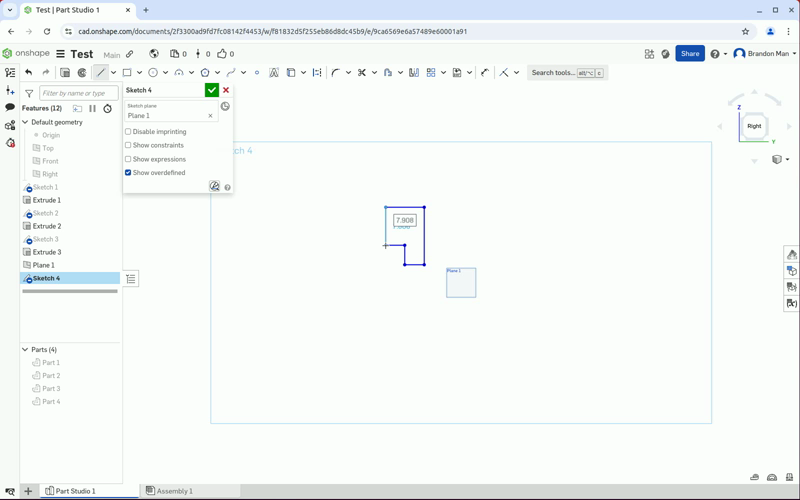
key_up(shift)
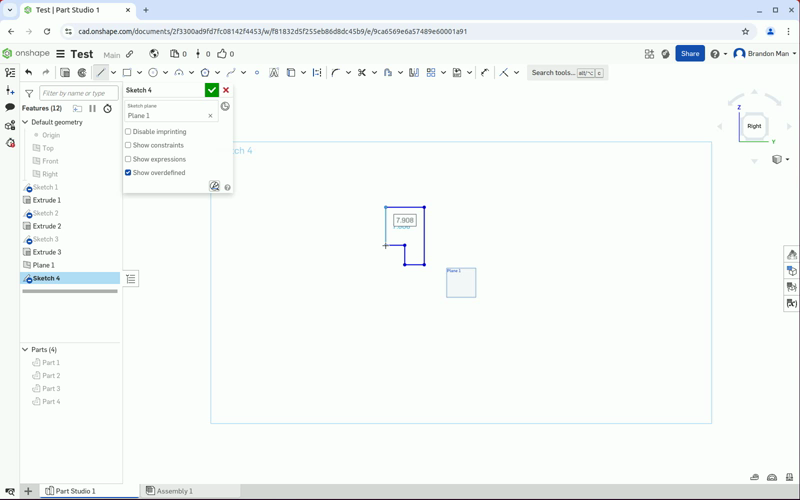
click(385, 245)
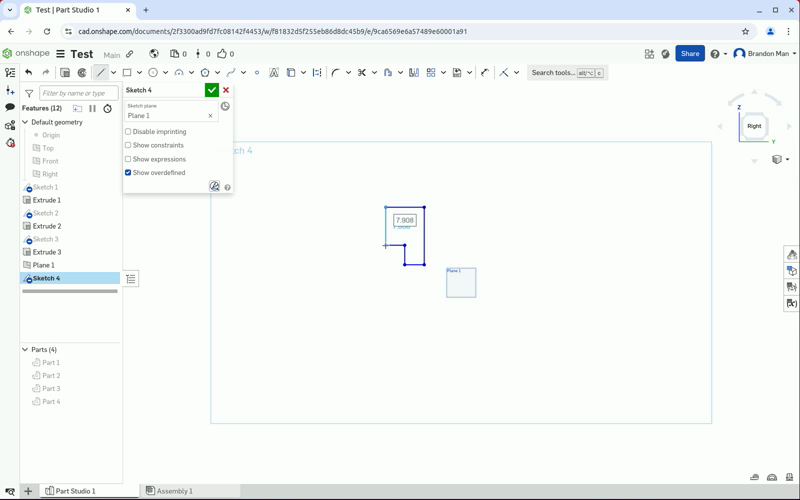
key(esc)
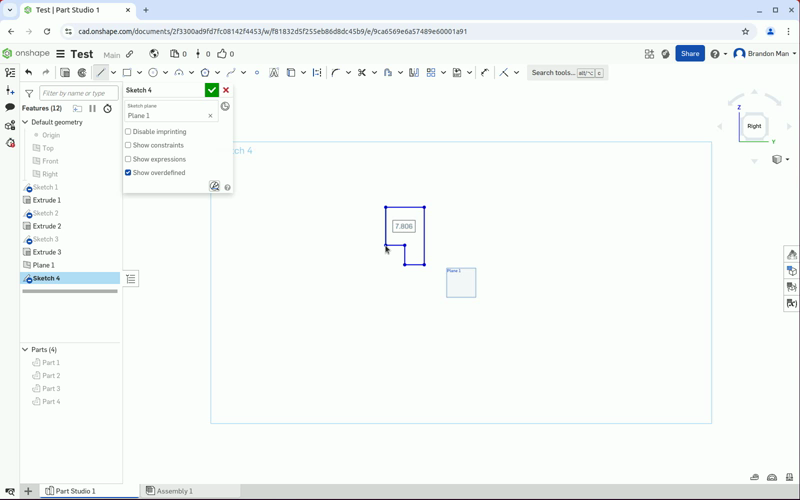
mouse_move(411, 226)
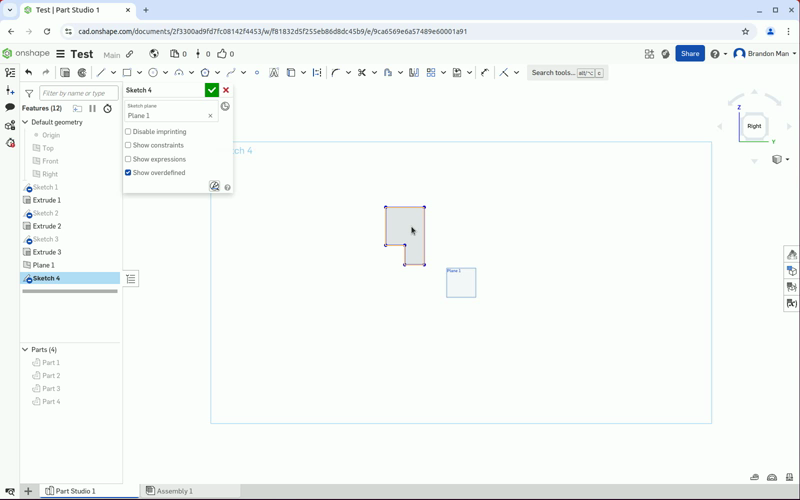
click(411, 226)
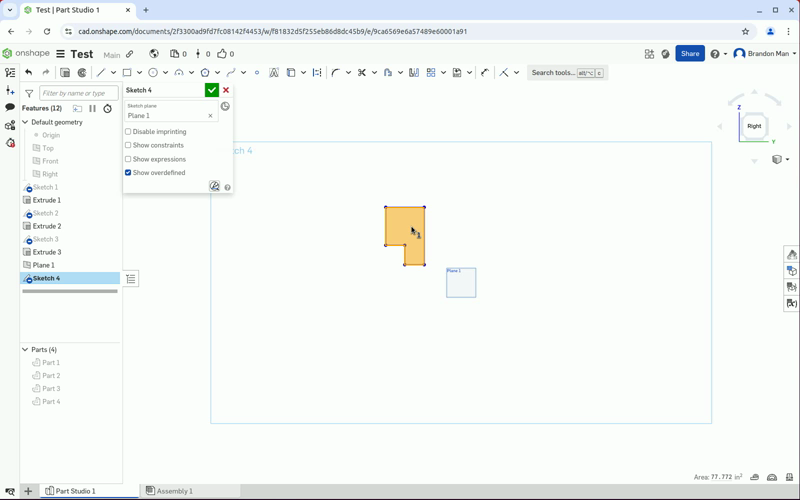
mouse_move(73, 352)
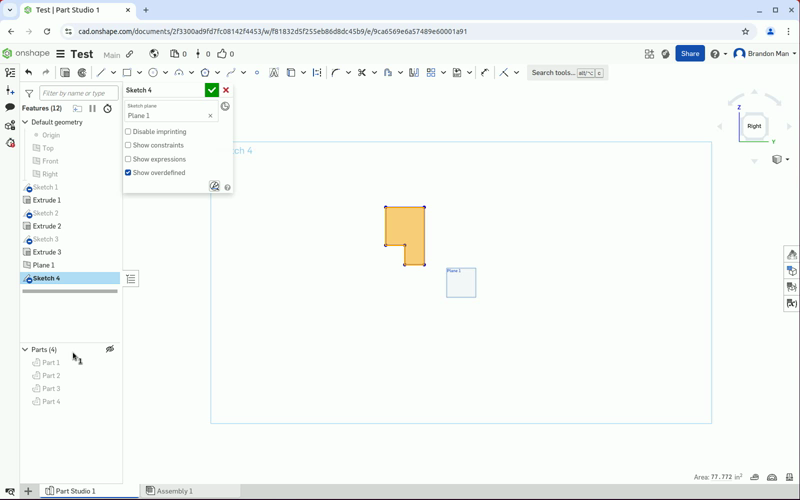
key(shift+y)
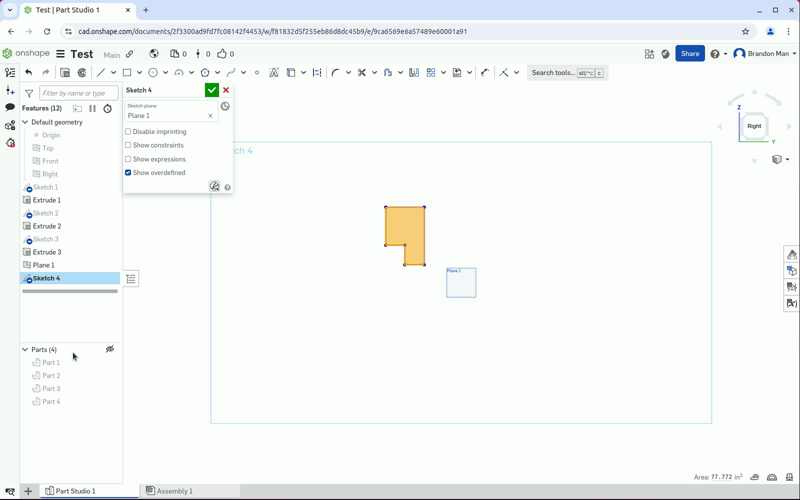
key(shift+e)
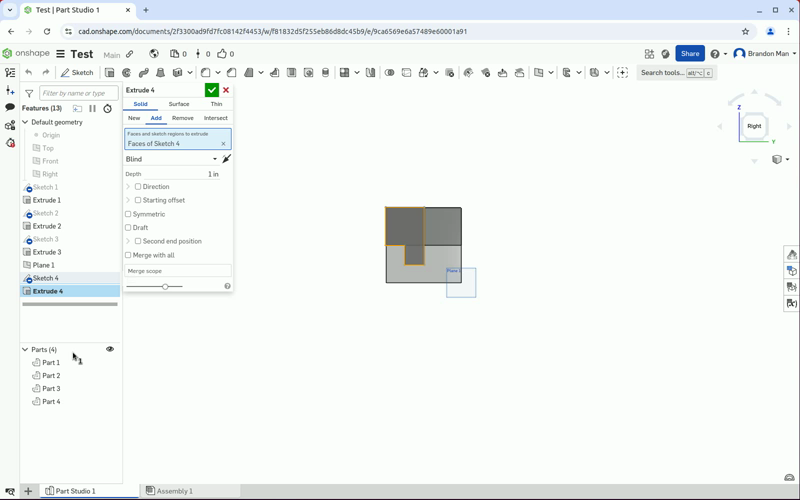
mouse_move(143, 106)
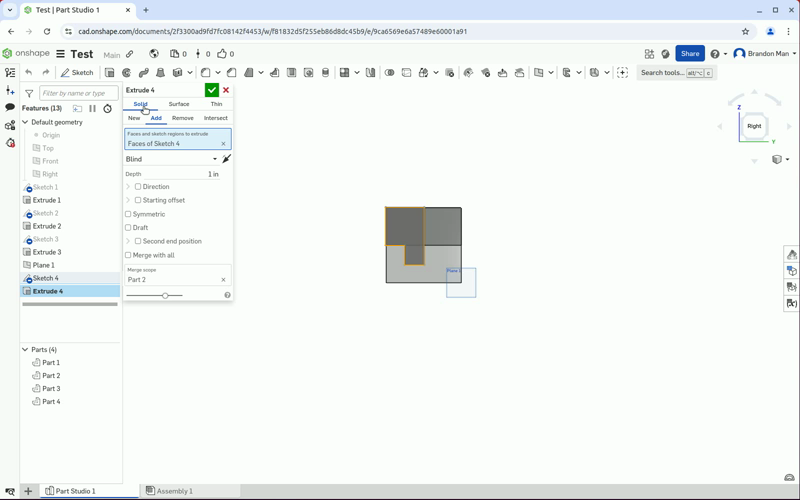
click(143, 106)
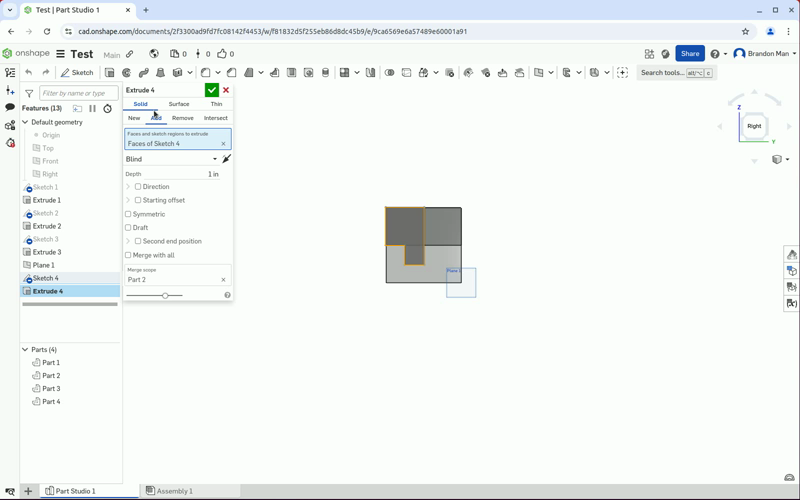
mouse_move(186, 120)
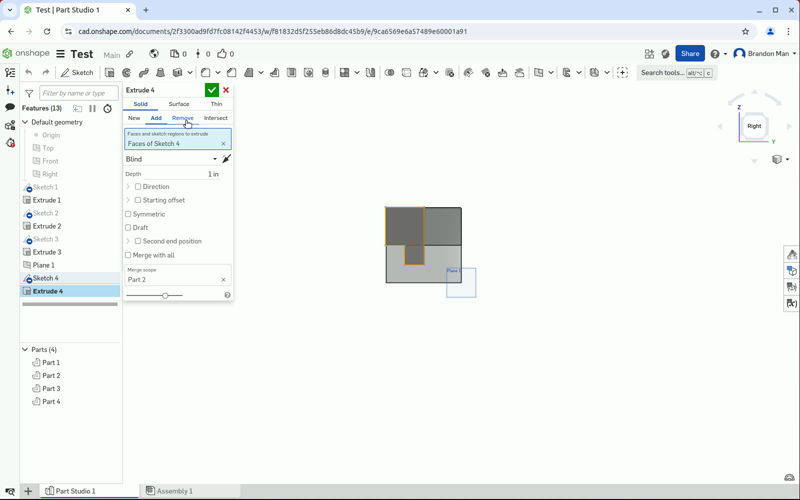
click(186, 120)
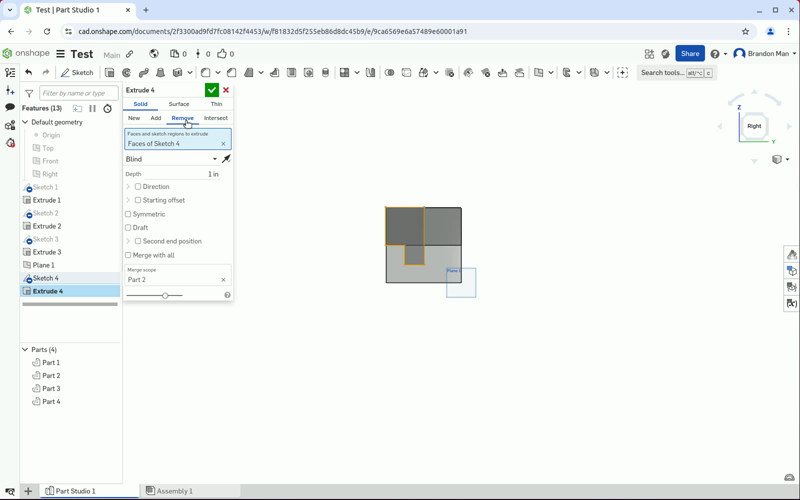
key(tab, 4)
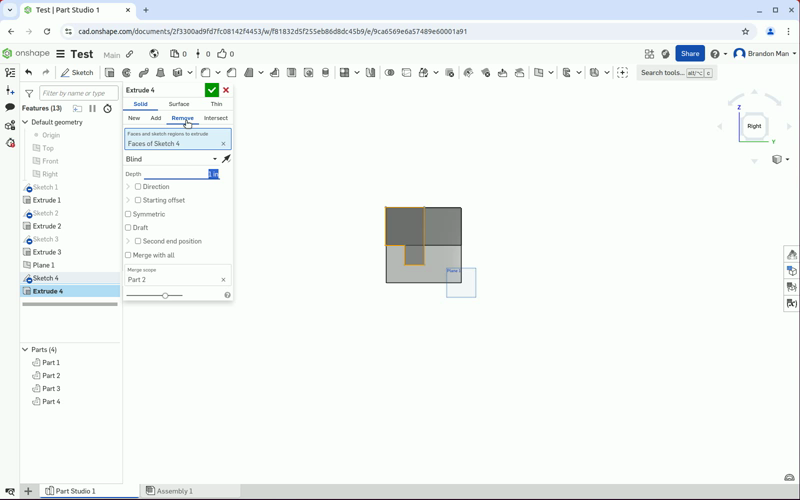
text(23.108)
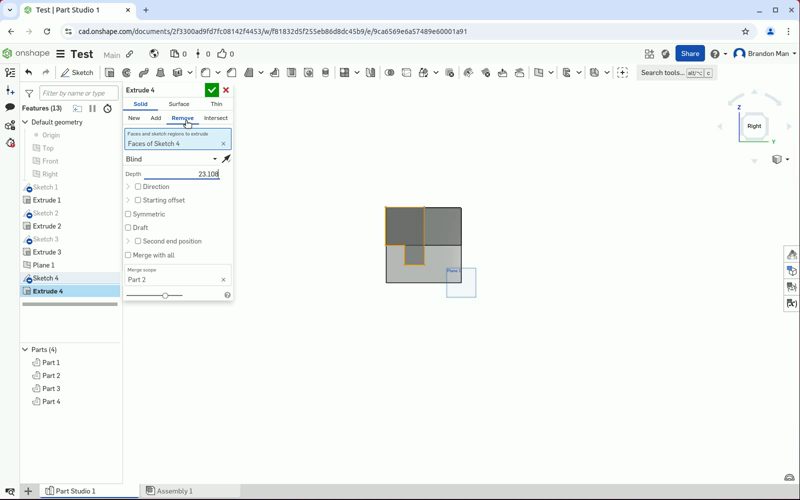
key(tab, 6)
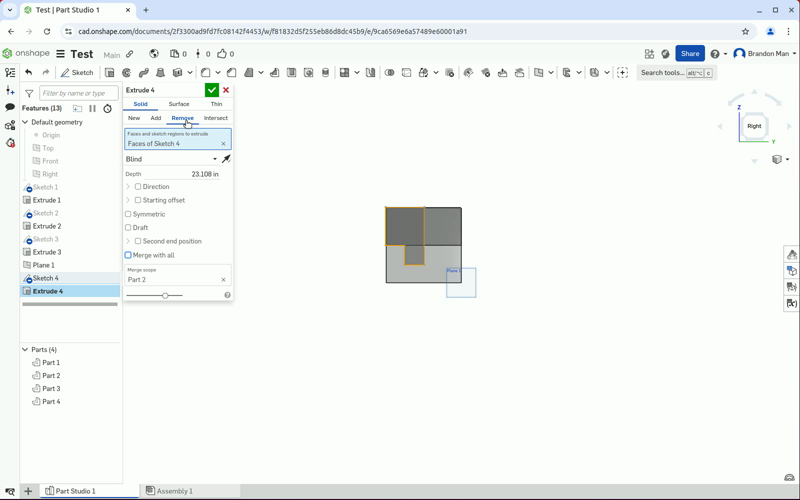
key(space)
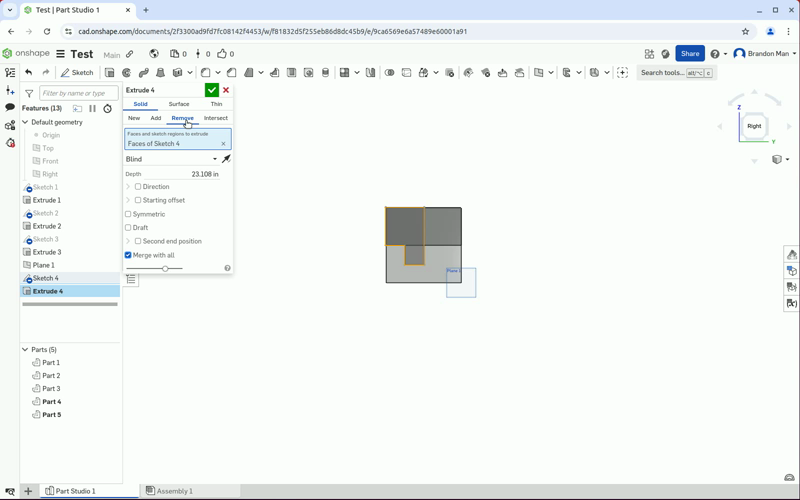
key(enter)
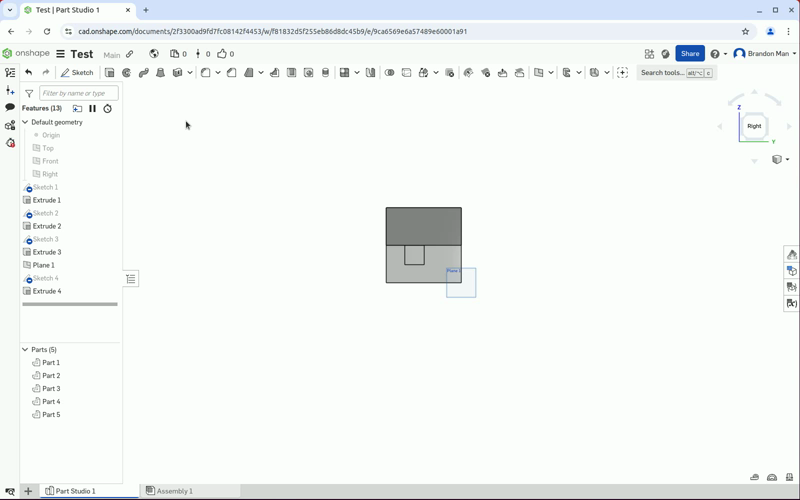
key(shift+h)
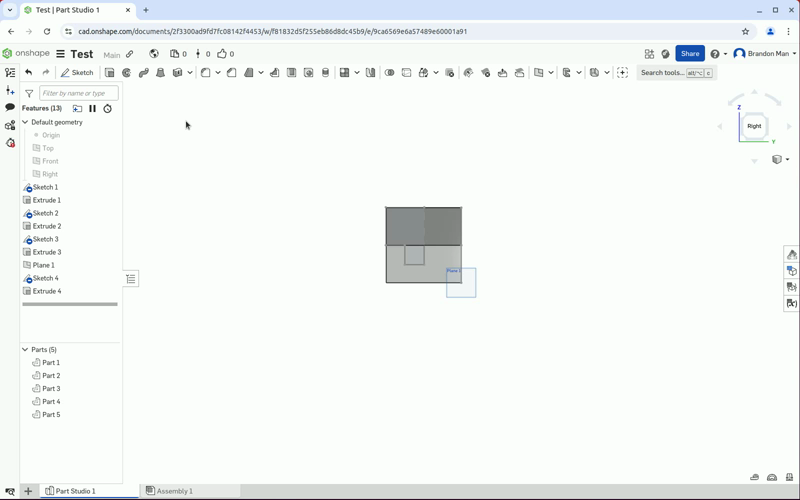
key(shift+h)
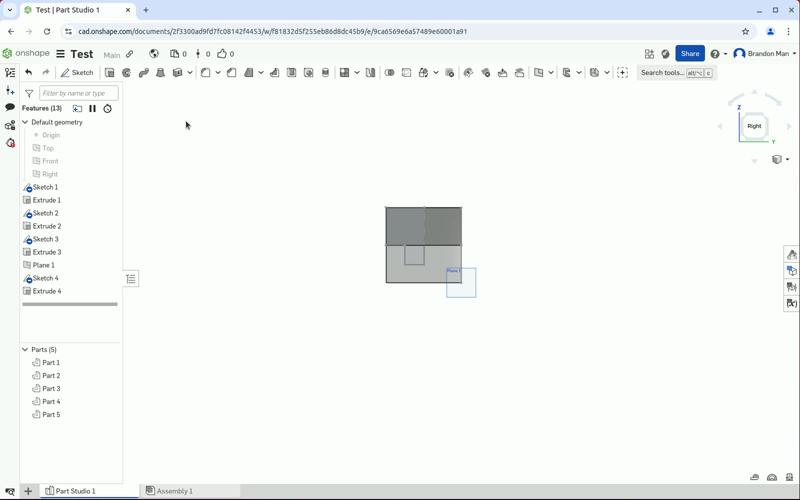
key(shift+7)
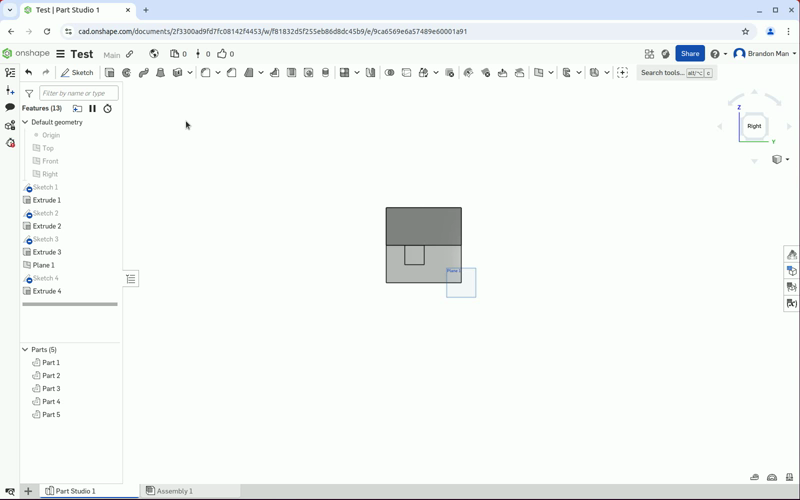
key(right, 2)
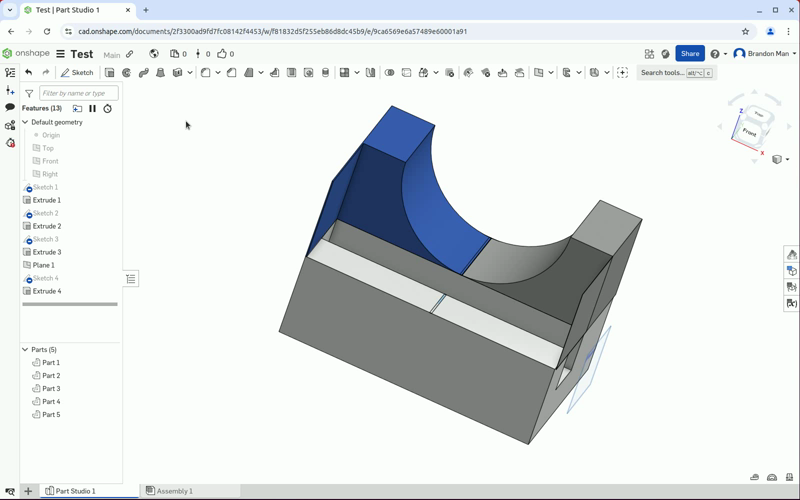
key(down, 2)
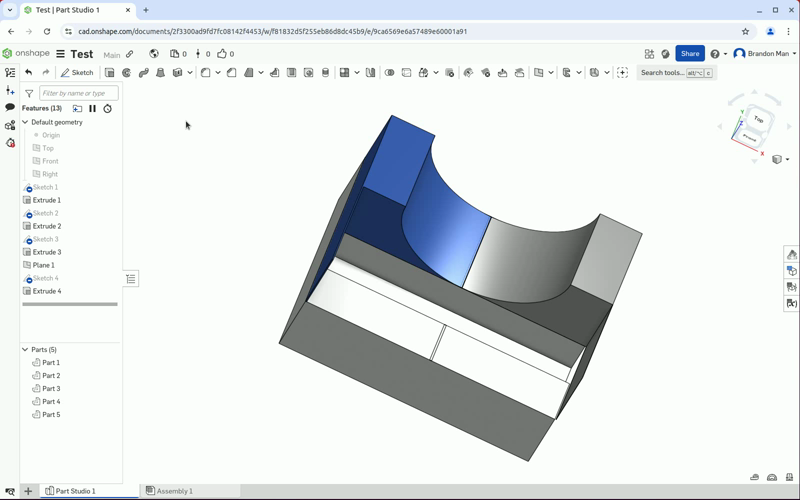
key(up, 2)
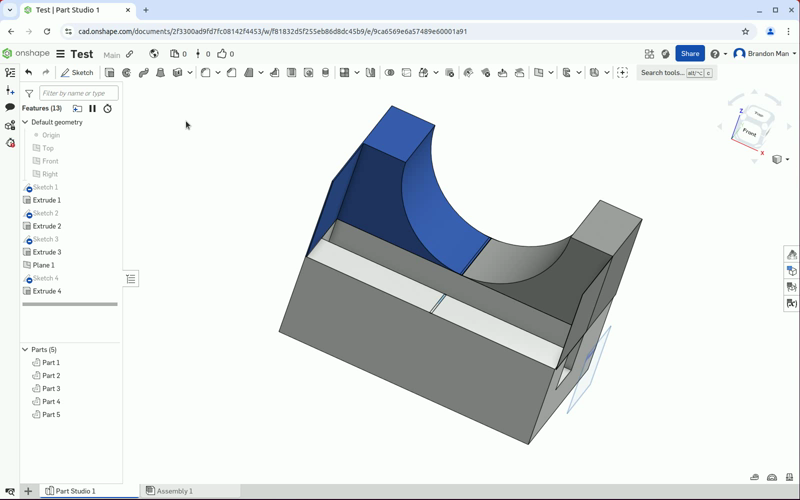
key(left, 2)
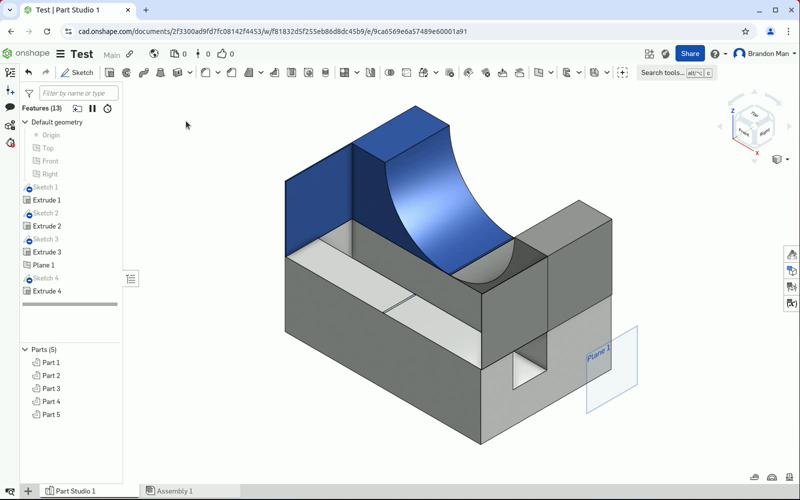
mouse_move(73, 189)
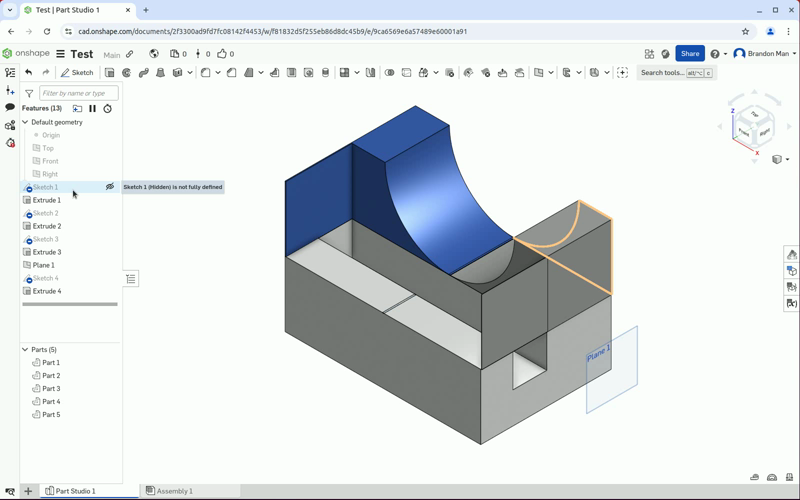
click(73, 189)